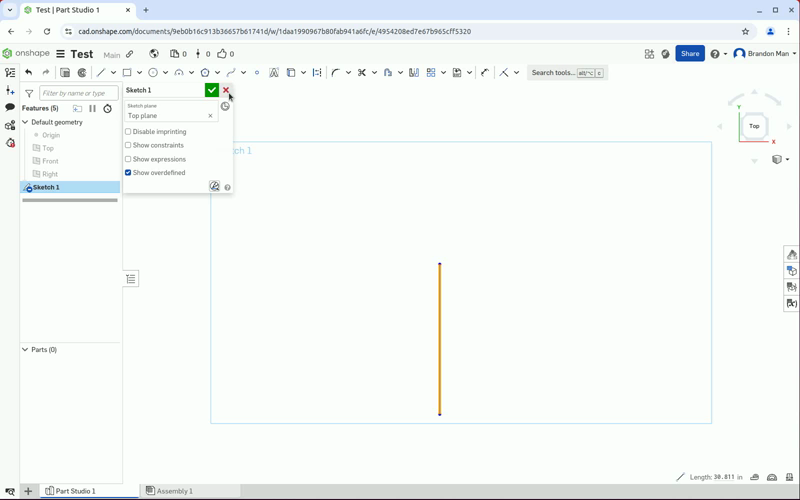
key(shift+h)
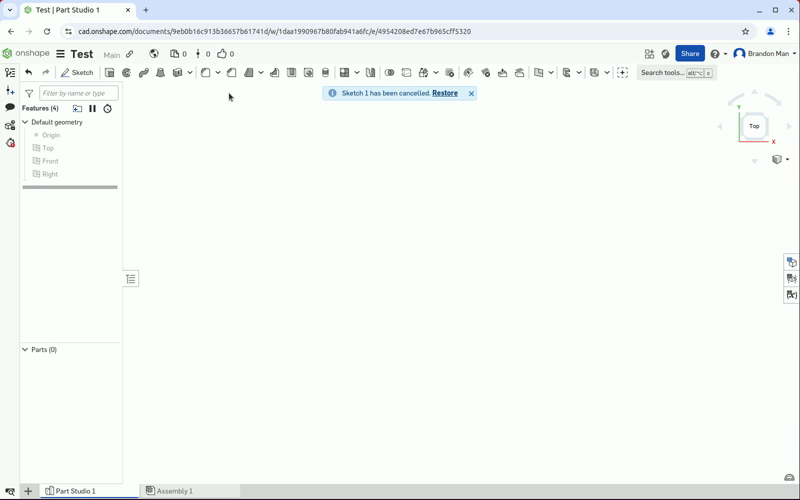
mouse_move(73, 352)
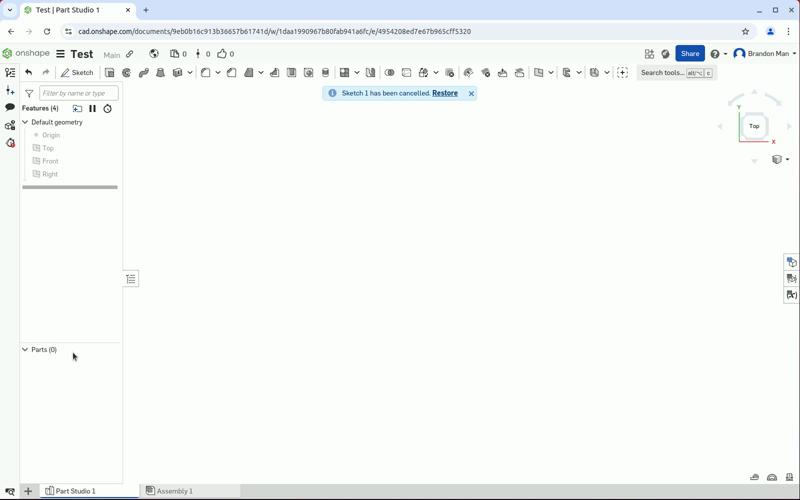
key(y)
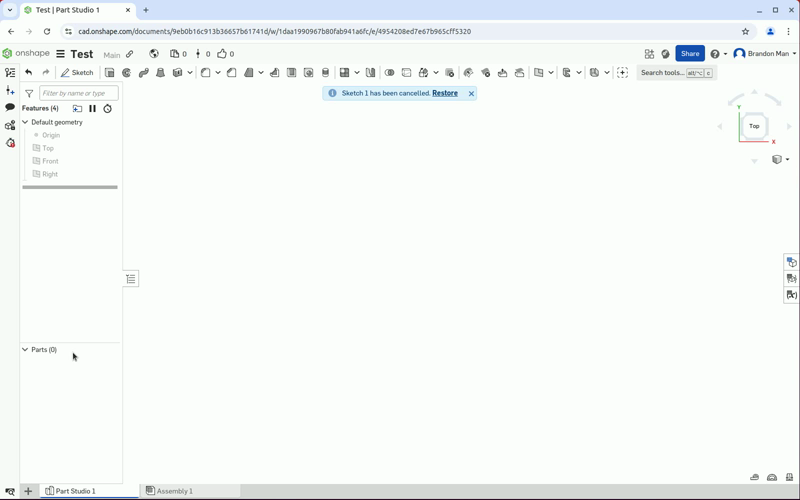
key(shift+p)
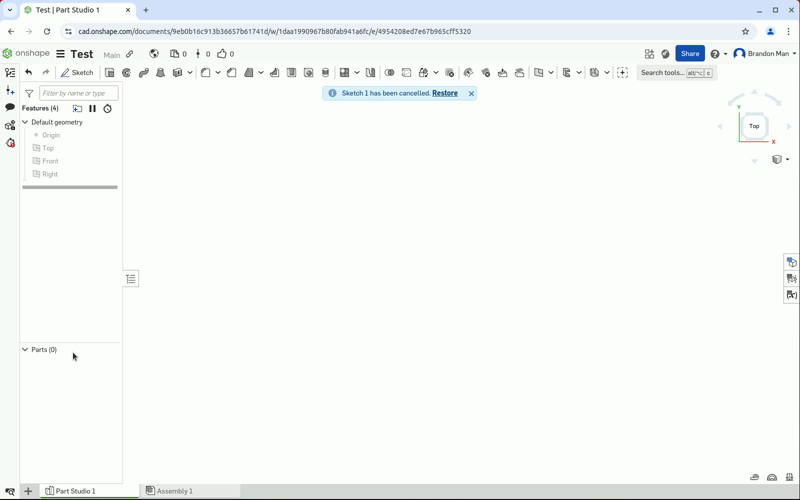
key(space)
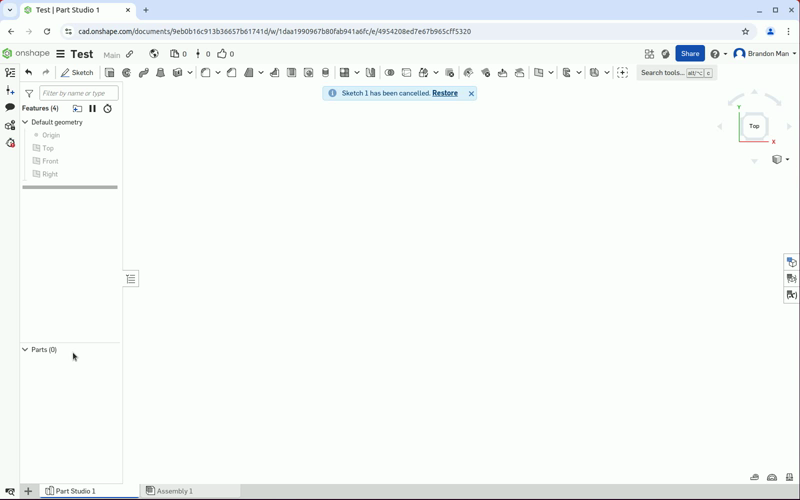
key_down(shift)
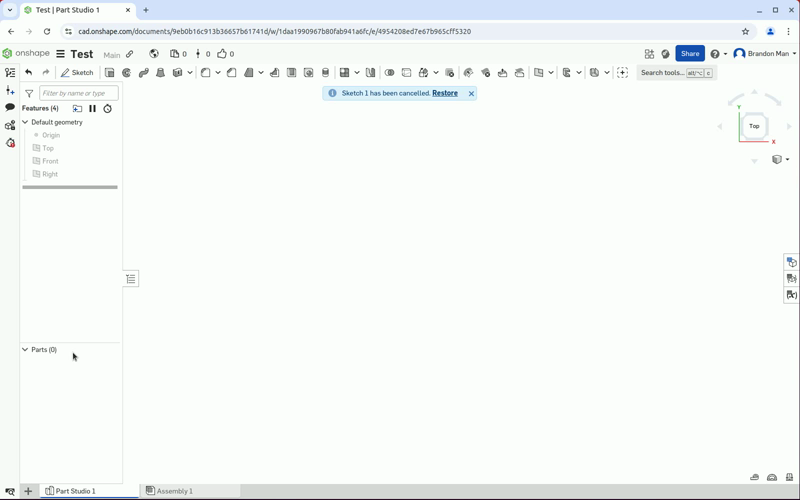
key(up)
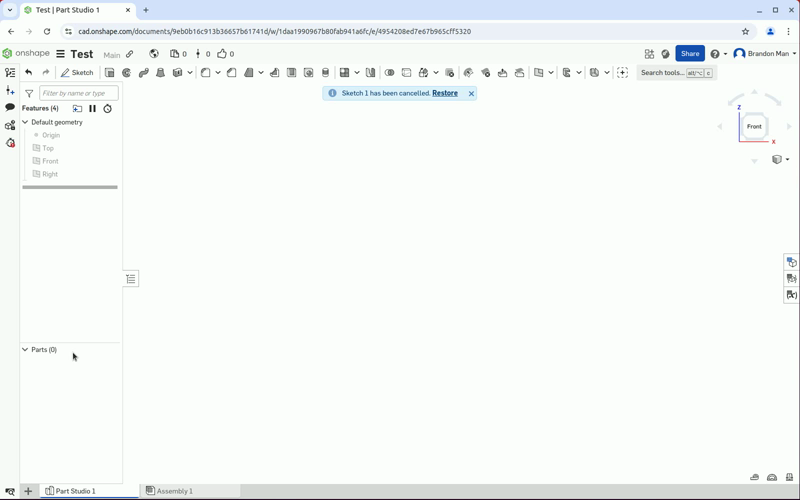
key_up(shift)
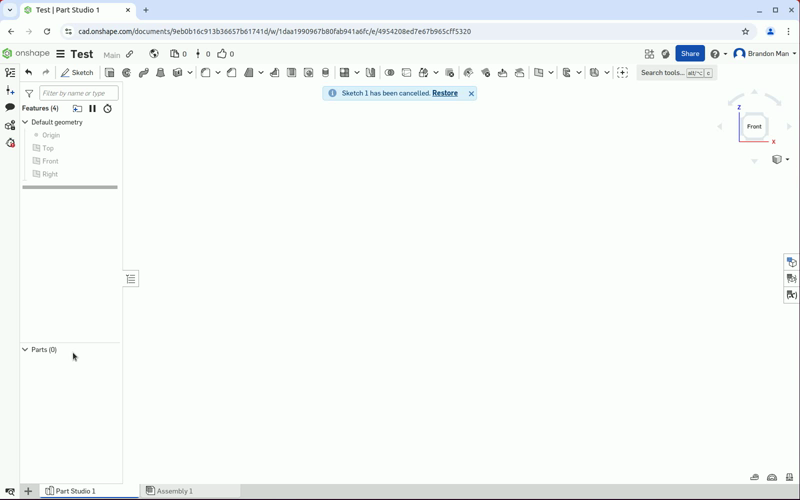
mouse_move(73, 352)
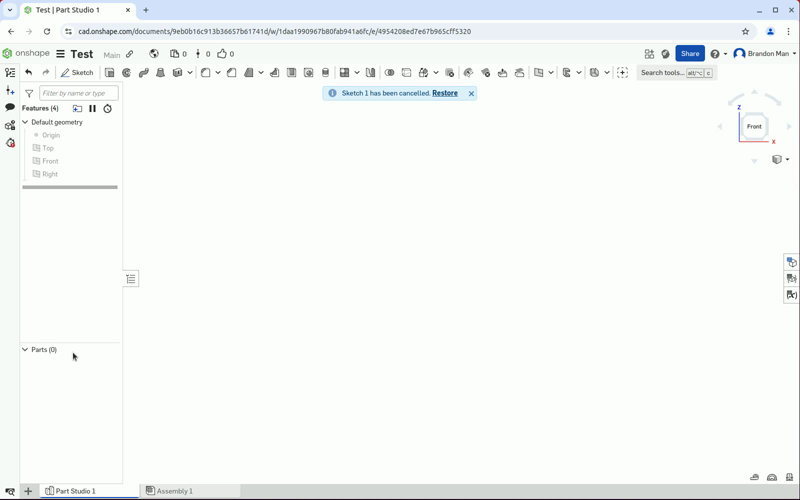
key(shift+y)
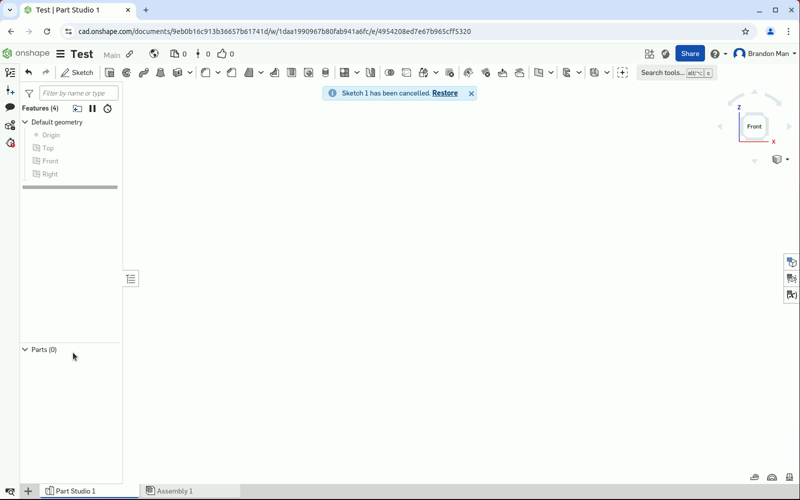
key(shift+s)
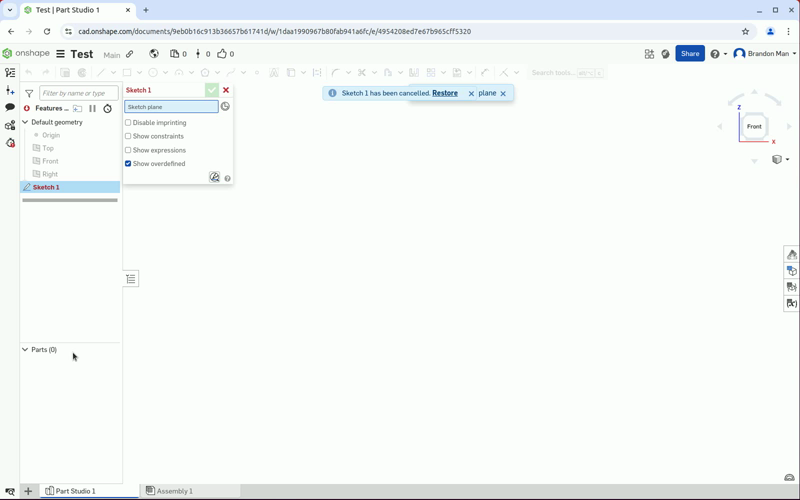
mouse_move(73, 163)
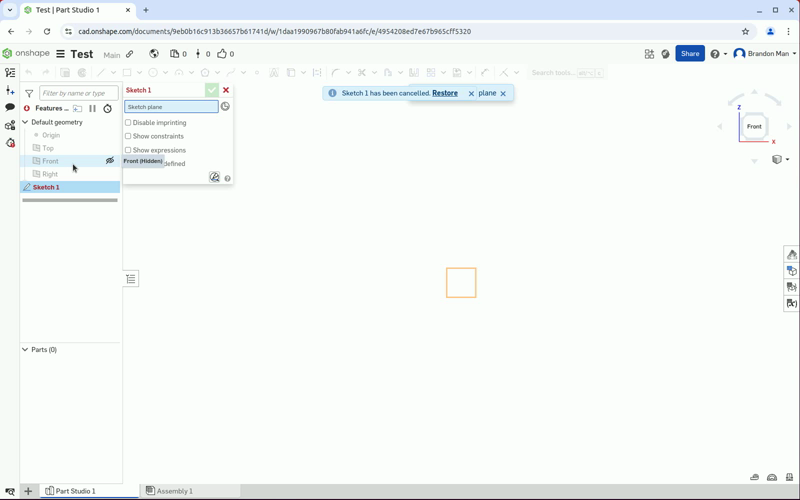
click(73, 163)
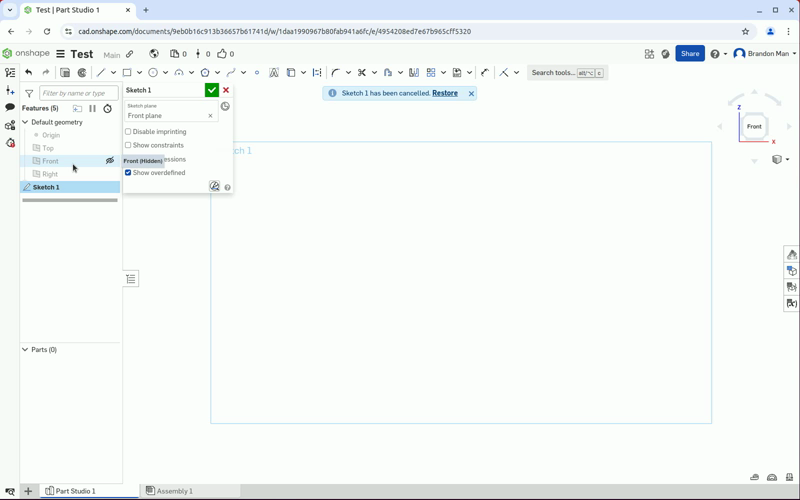
mouse_move(73, 352)
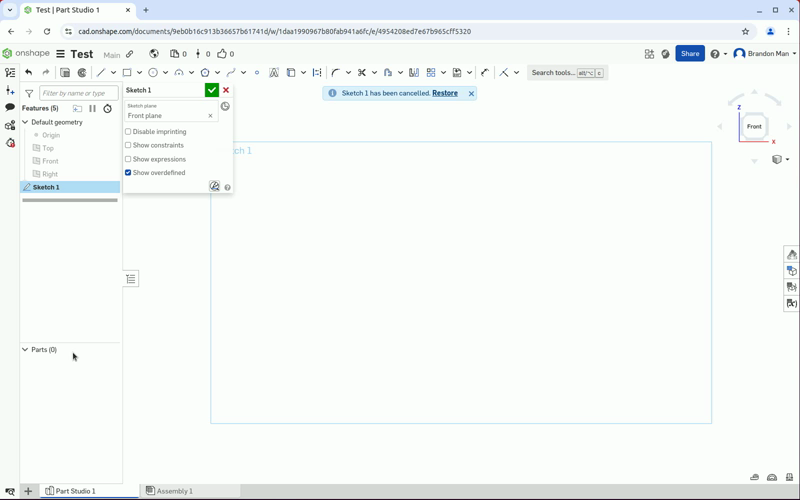
key(y)
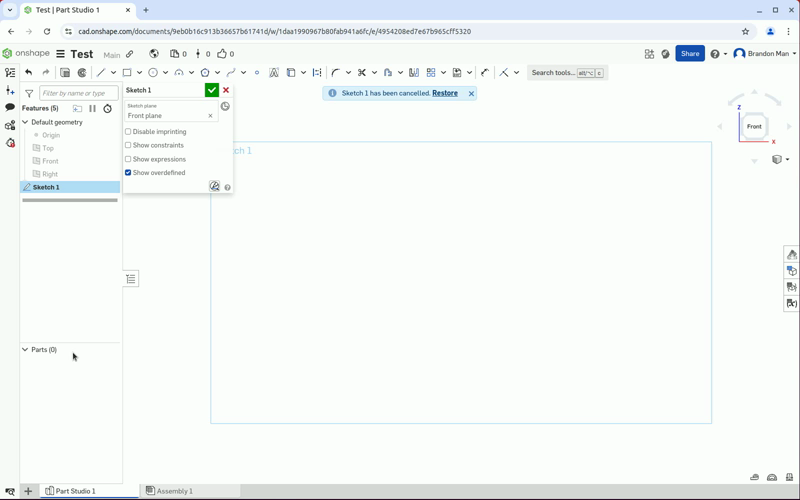
key(l)
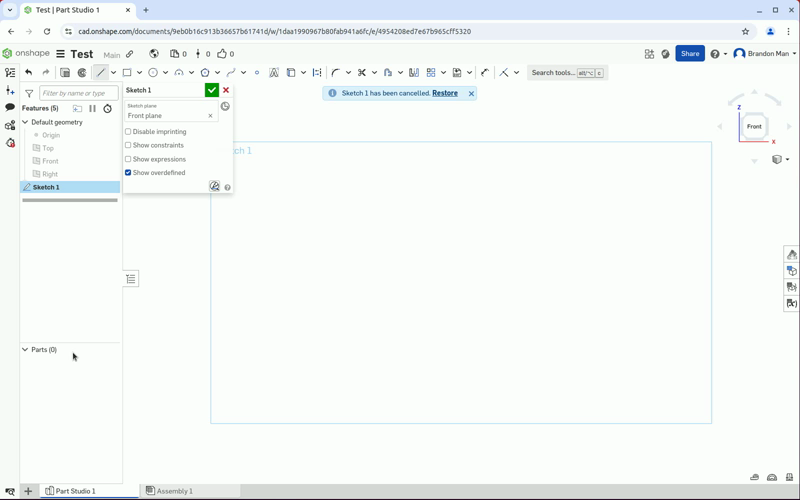
key_down(shift)
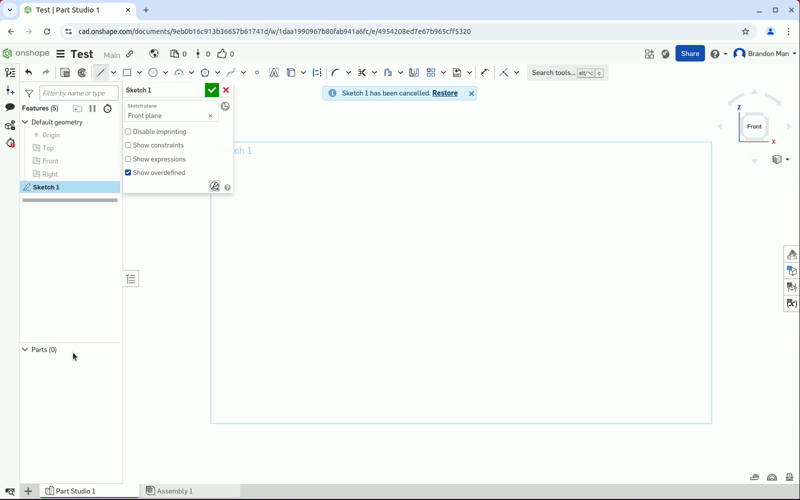
mouse_move(395, 395)
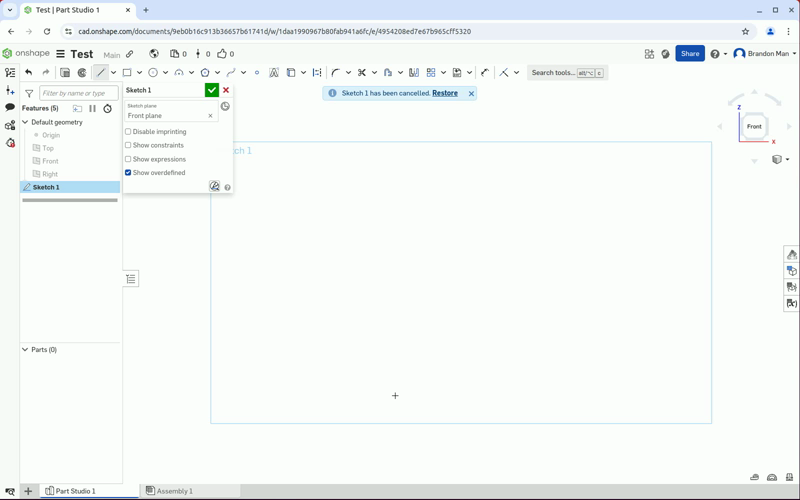
click(395, 395)
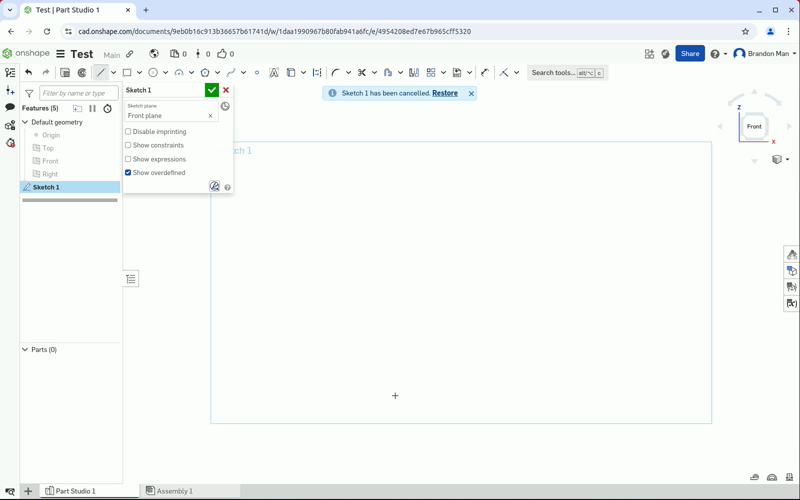
key_up(shift)
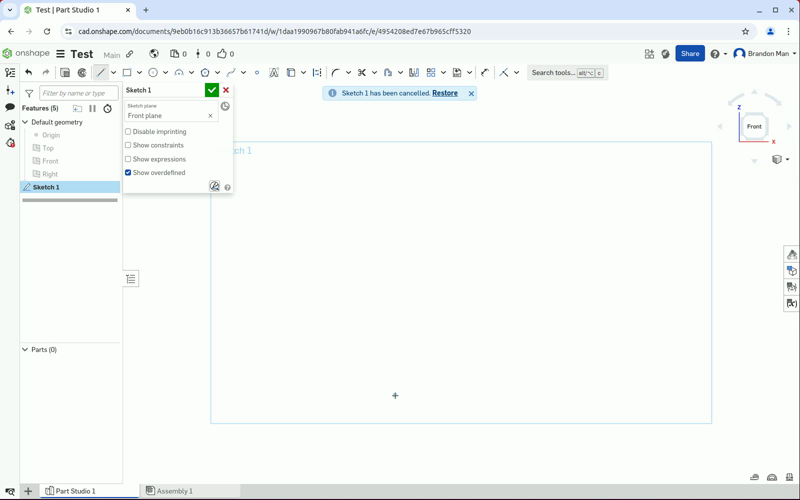
key_down(shift)
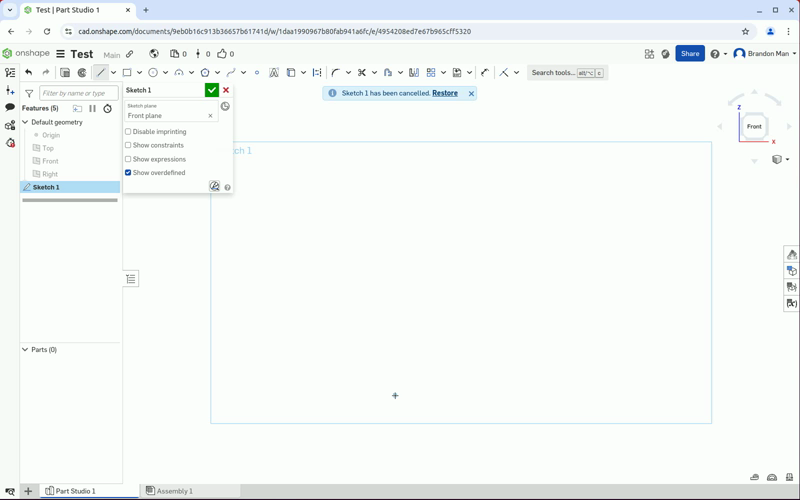
mouse_move(524, 395)
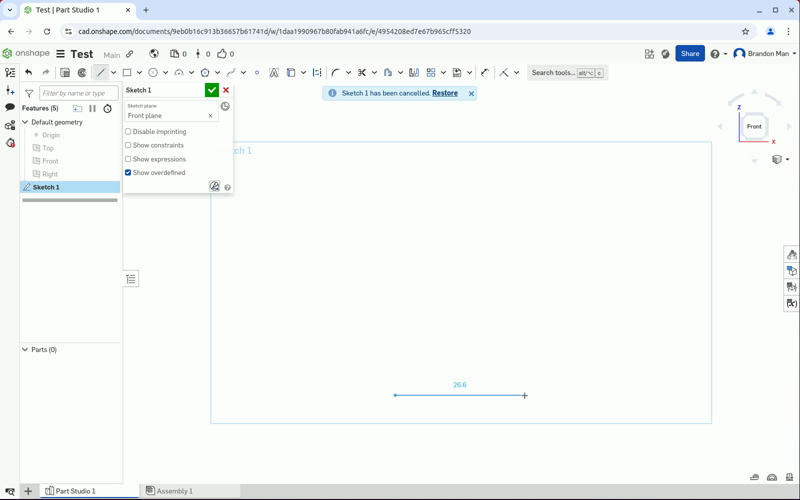
click(524, 395)
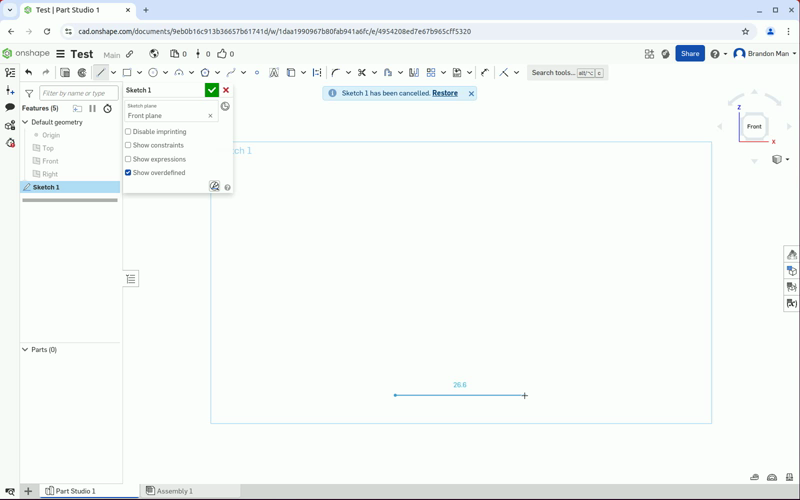
key_up(shift)
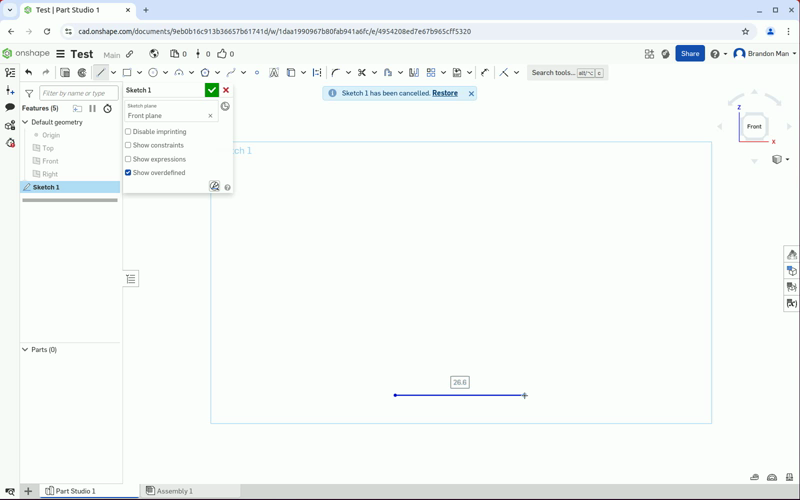
key_down(shift)
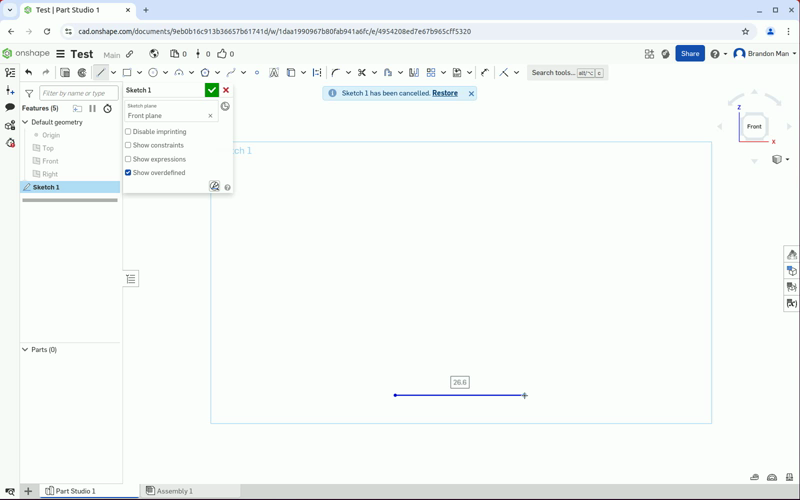
mouse_move(524, 171)
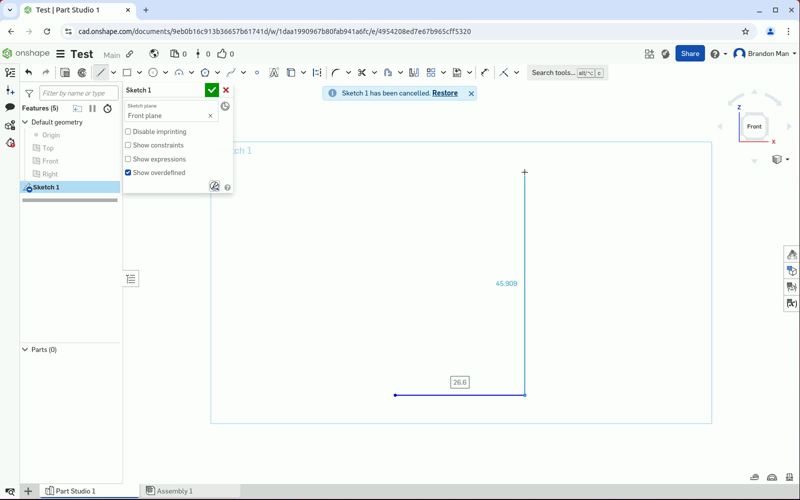
click(524, 171)
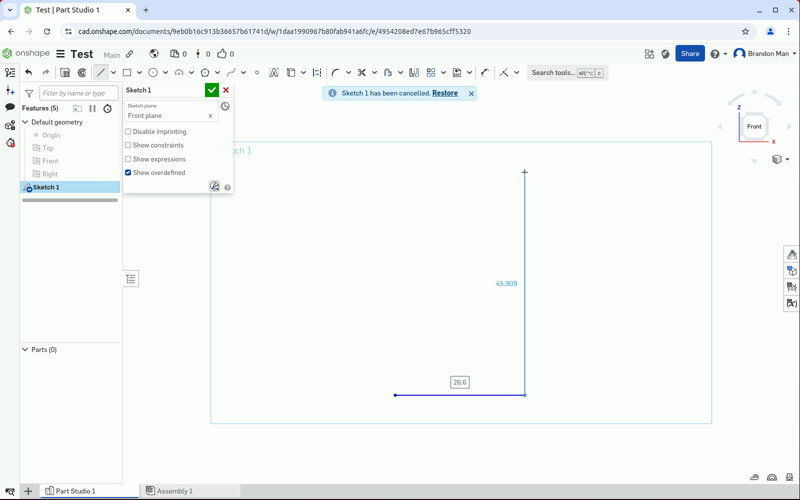
key_up(shift)
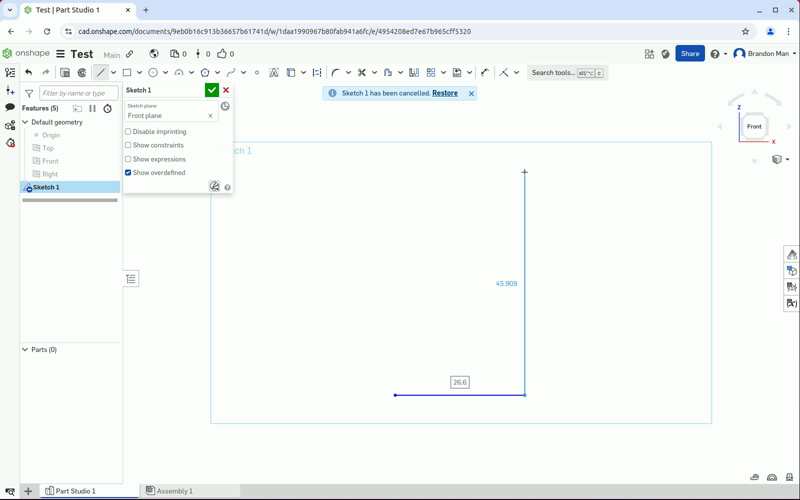
key_down(shift)
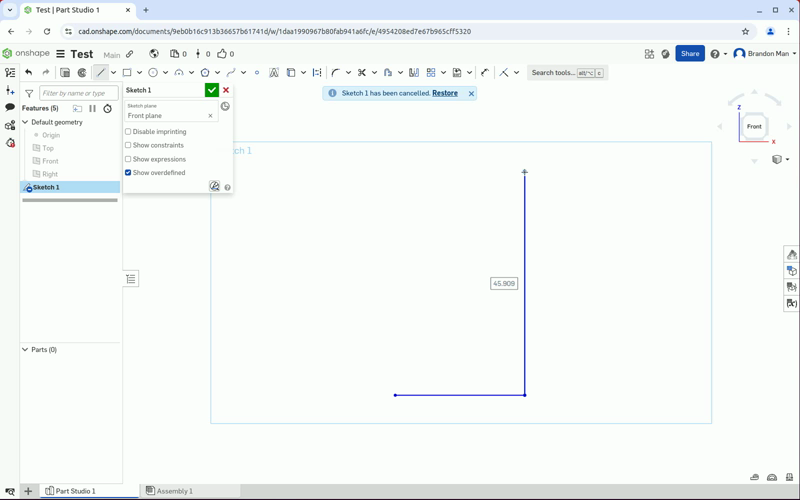
mouse_move(395, 171)
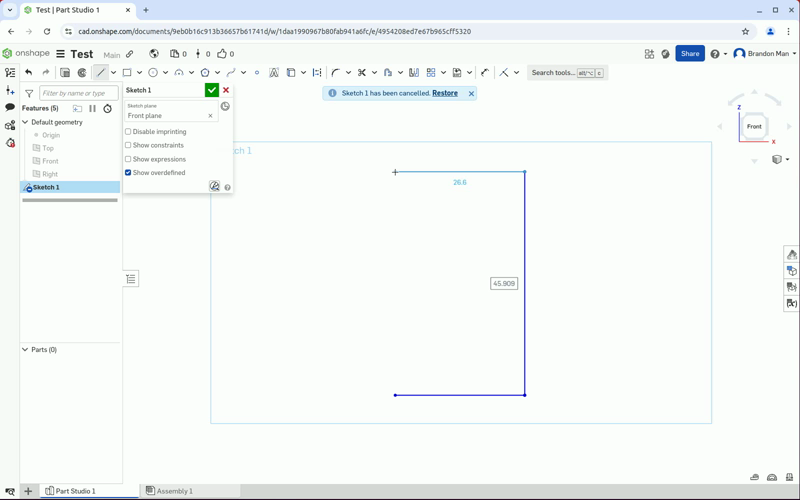
click(395, 171)
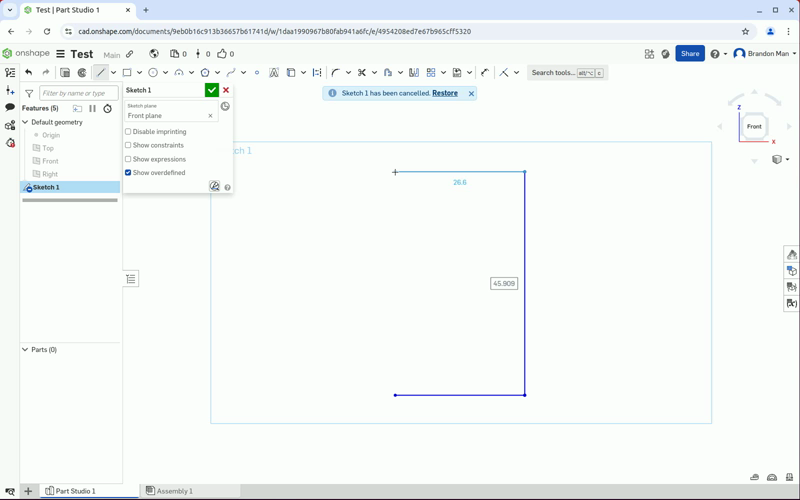
key_up(shift)
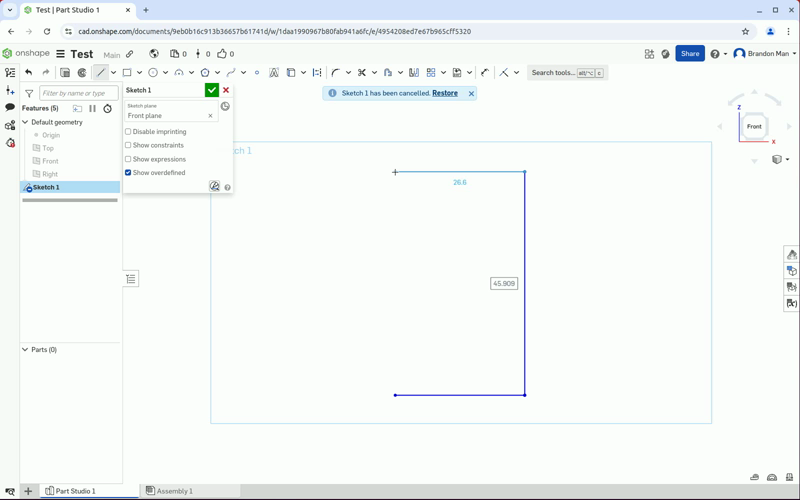
key_down(shift)
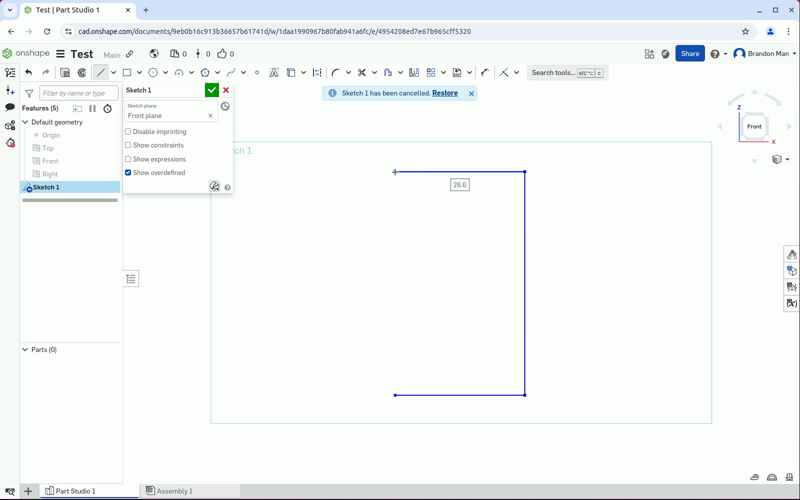
mouse_move(395, 395)
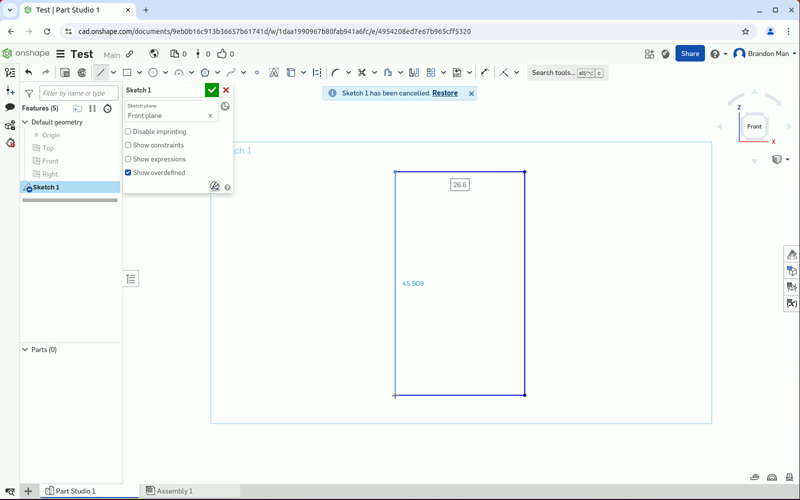
key_up(shift)
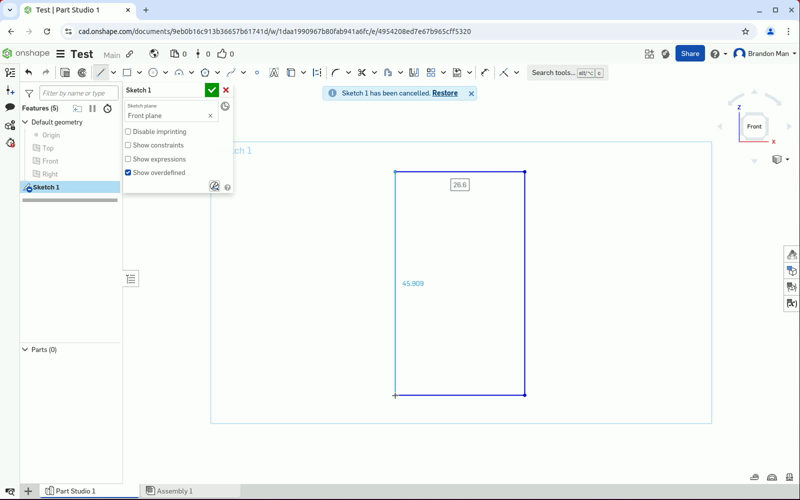
click(395, 395)
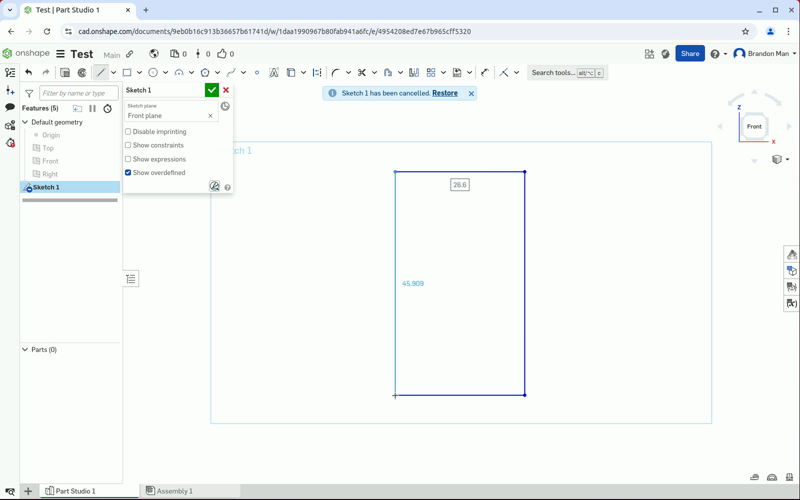
key(esc)
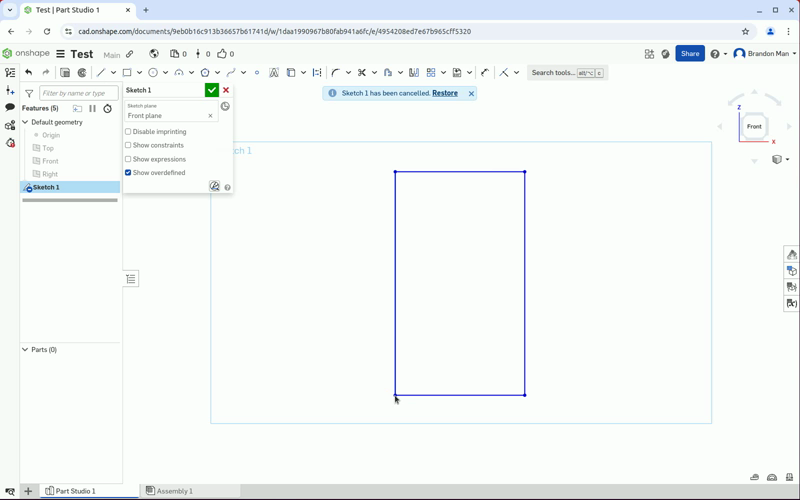
key(c)
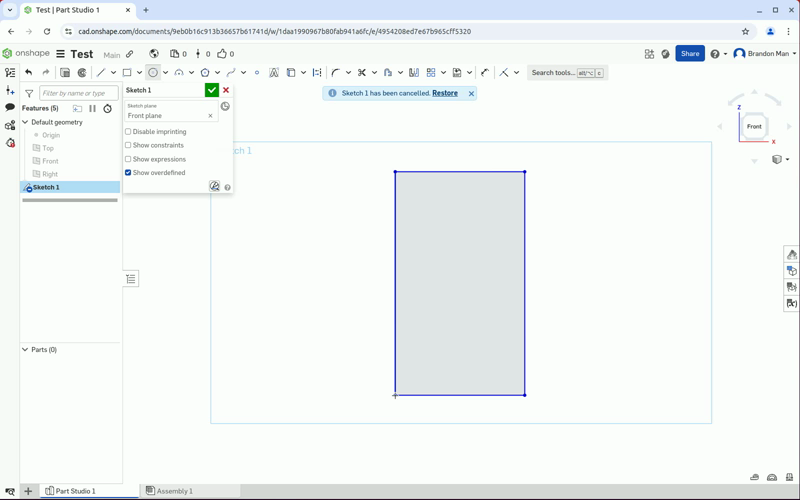
key_down(shift)
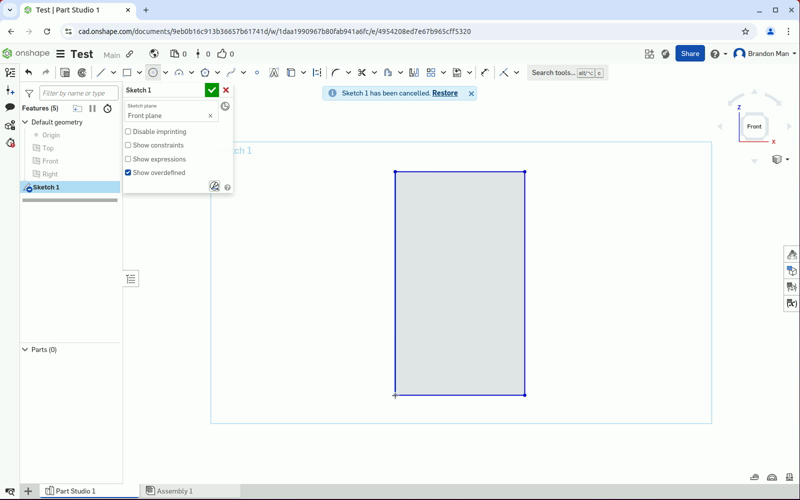
mouse_move(428, 282)
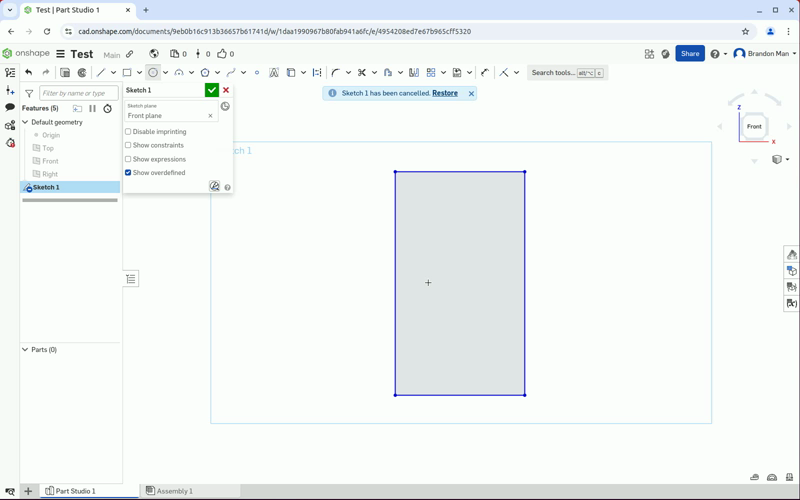
click(428, 282)
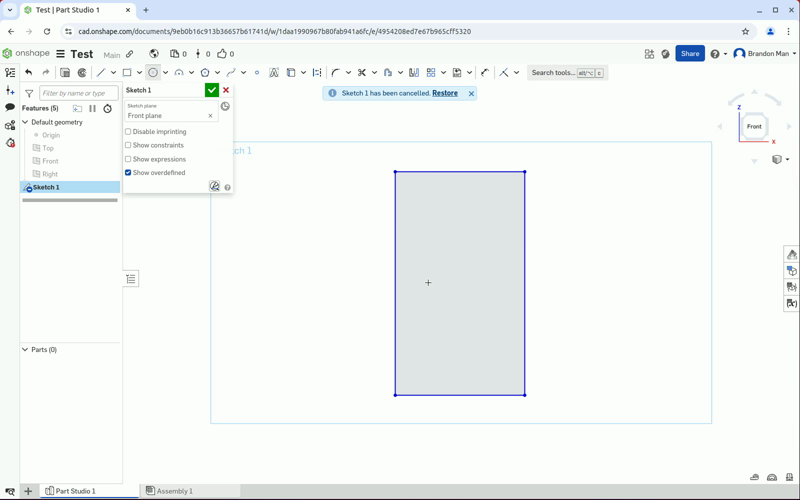
key_up(shift)
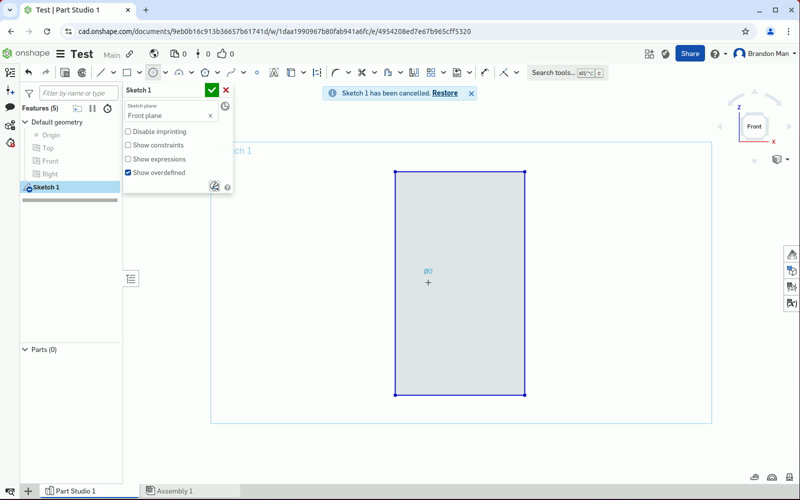
mouse_move(442, 282)
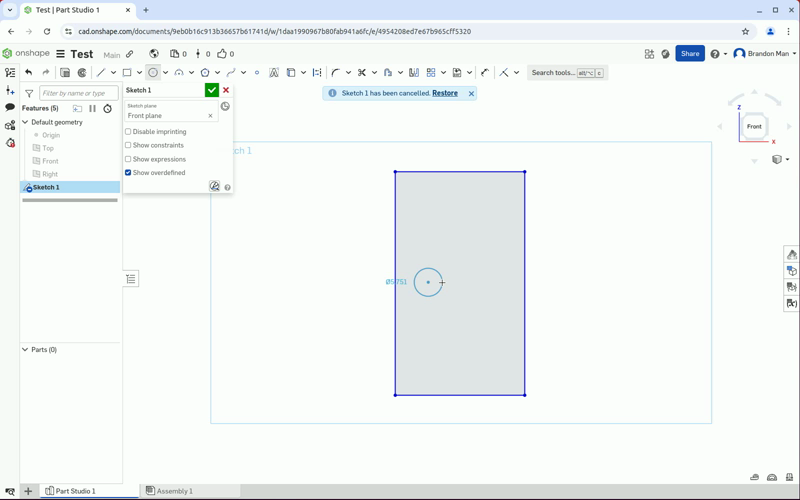
click(442, 282)
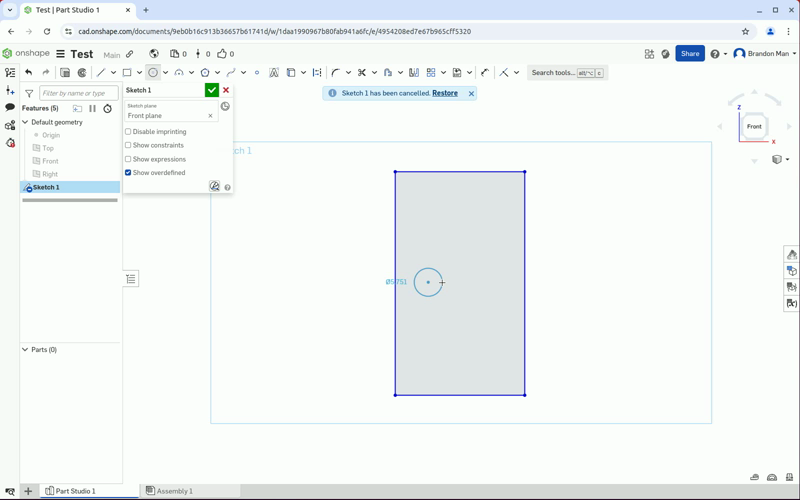
key(esc)
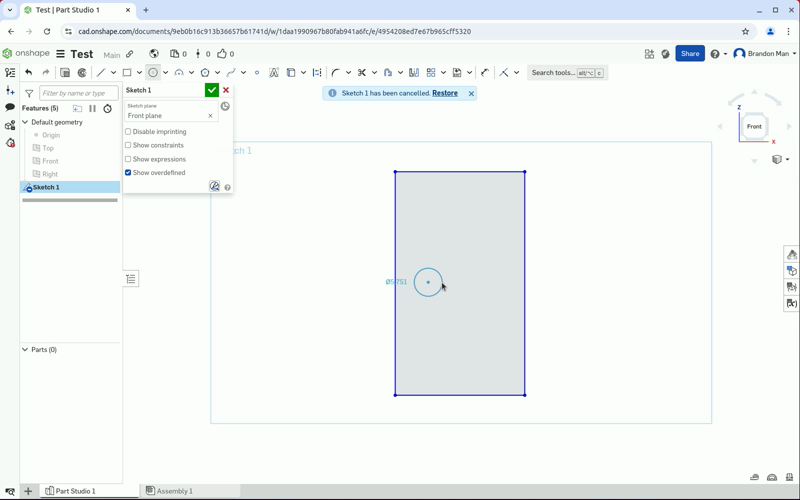
key(l)
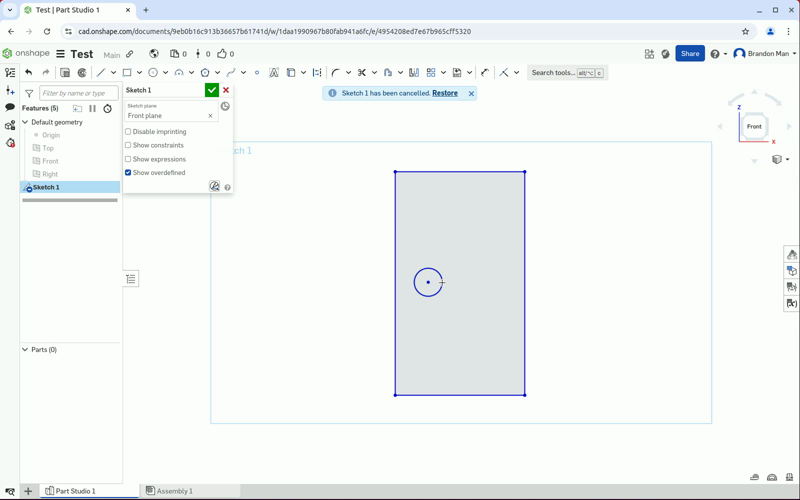
key_down(shift)
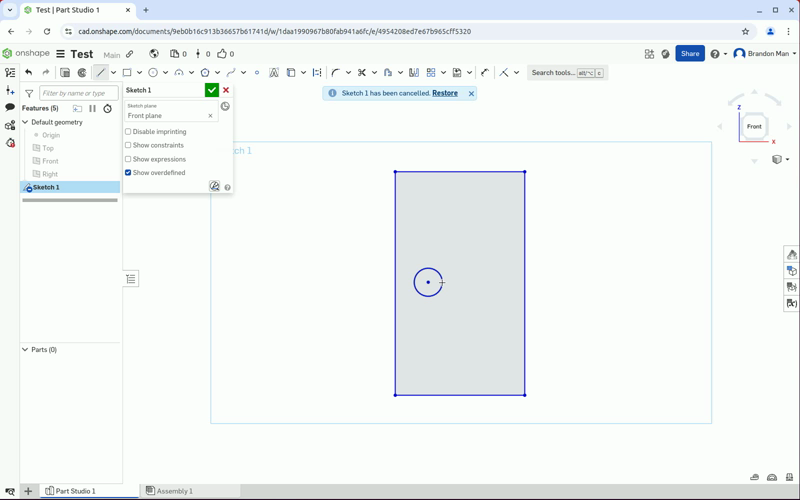
mouse_move(451, 306)
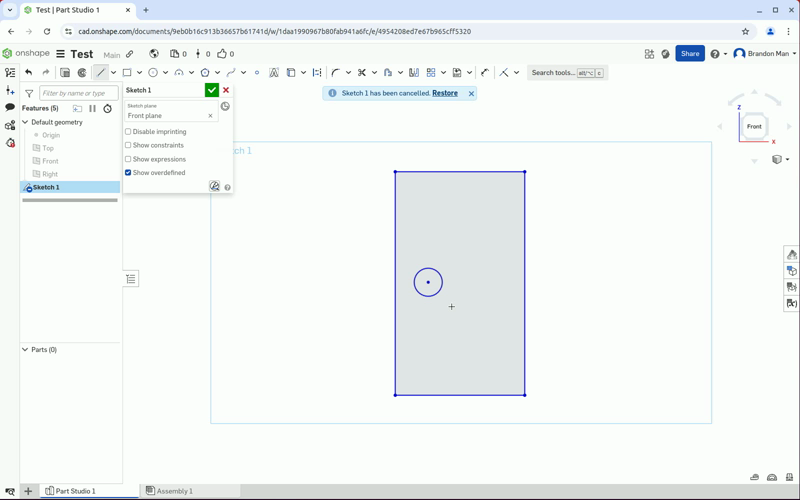
click(451, 306)
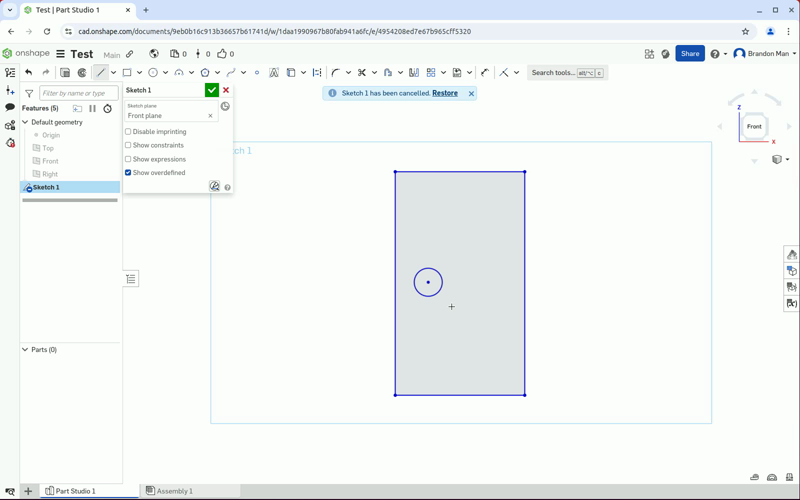
key_up(shift)
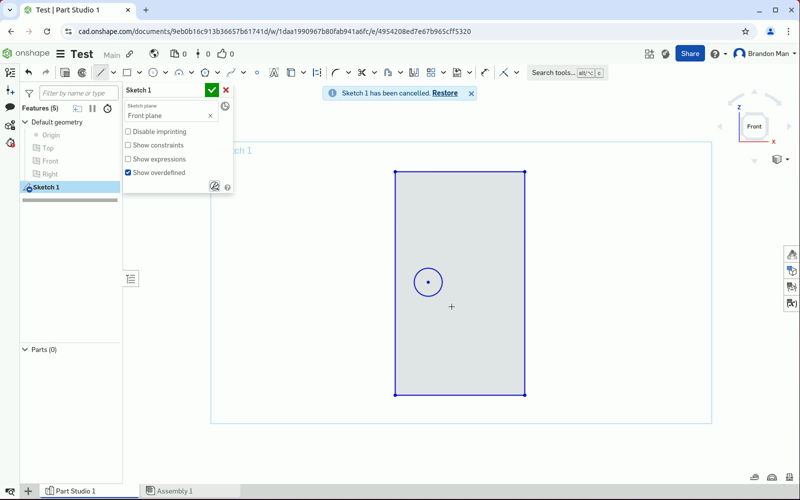
key_down(shift)
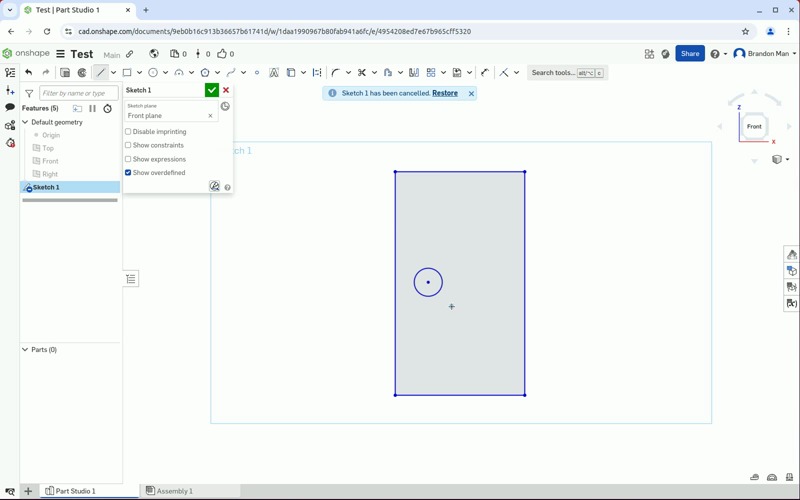
mouse_move(481, 306)
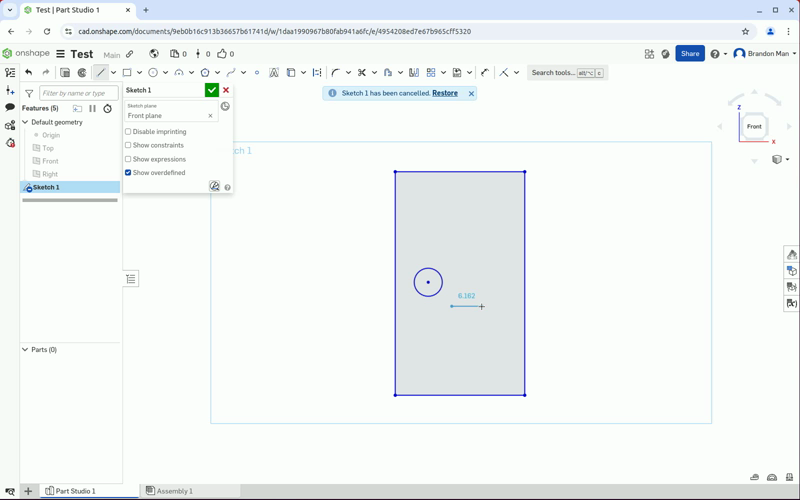
mouse_move(467, 306)
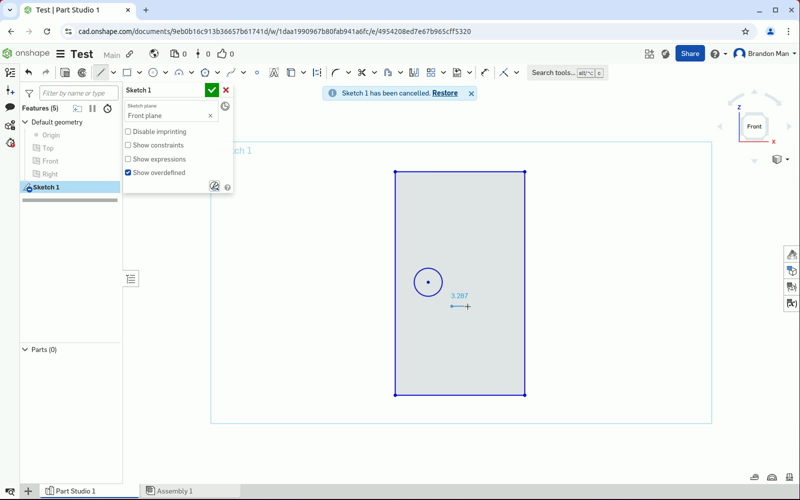
click(467, 306)
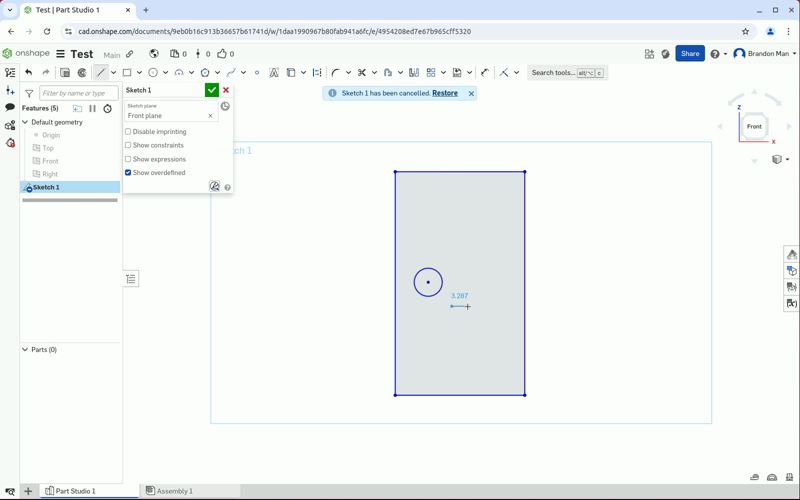
key_up(shift)
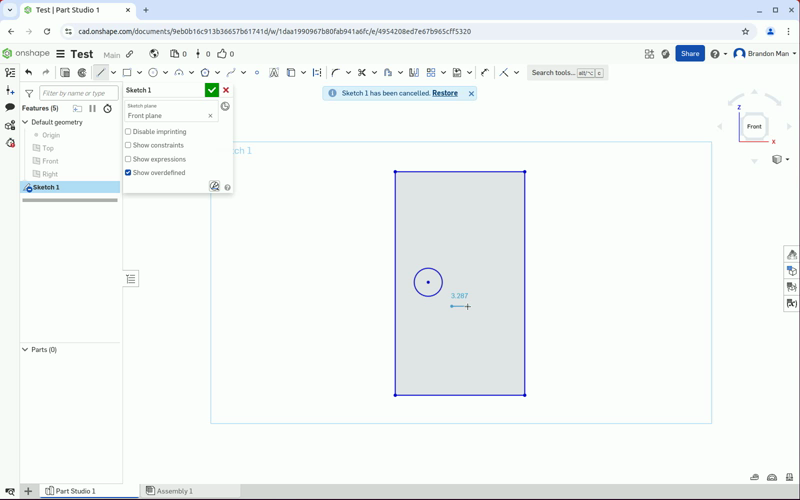
key_down(shift)
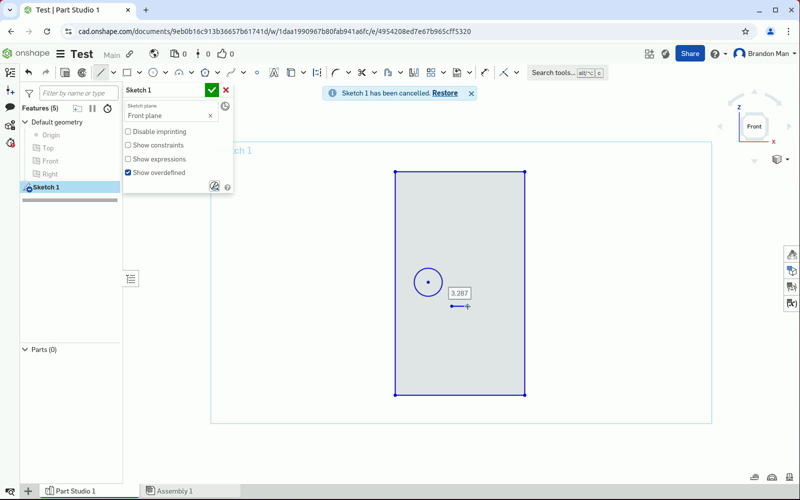
mouse_move(498, 306)
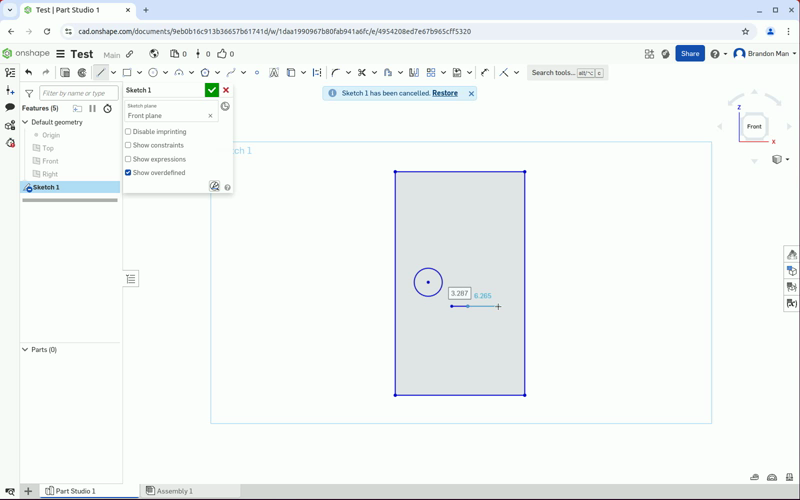
mouse_move(467, 258)
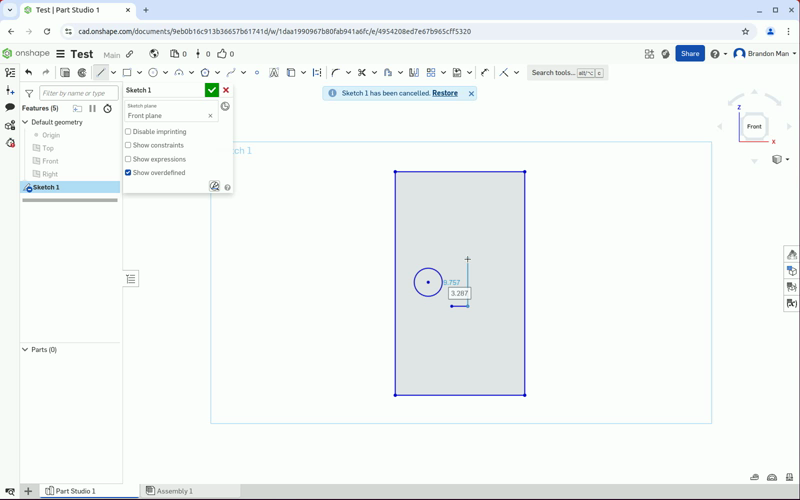
click(467, 258)
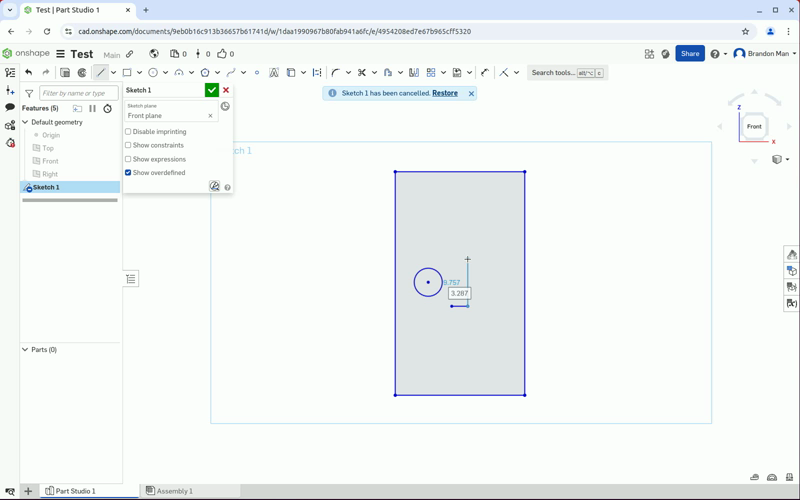
key_up(shift)
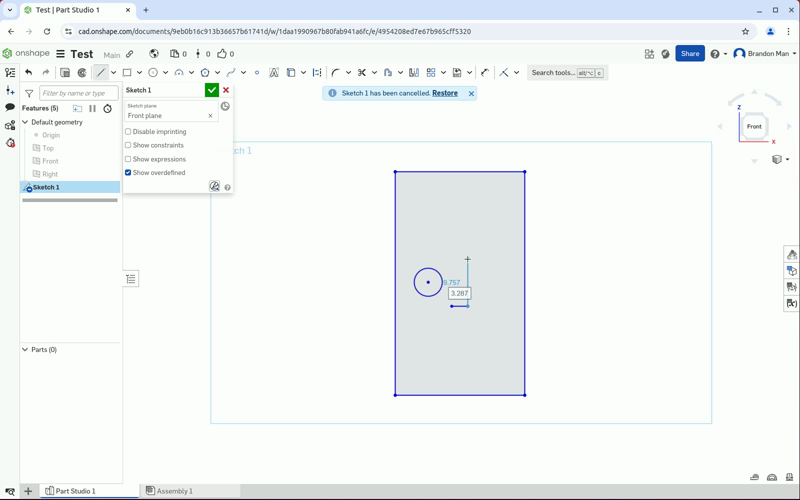
key_down(shift)
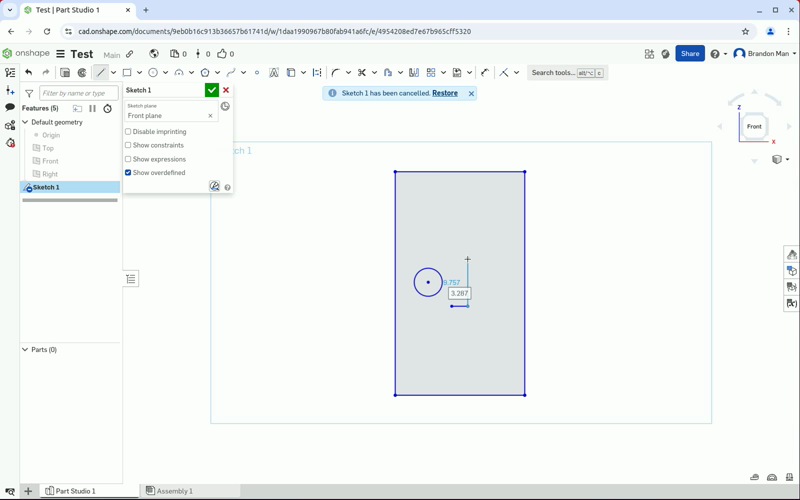
mouse_move(498, 258)
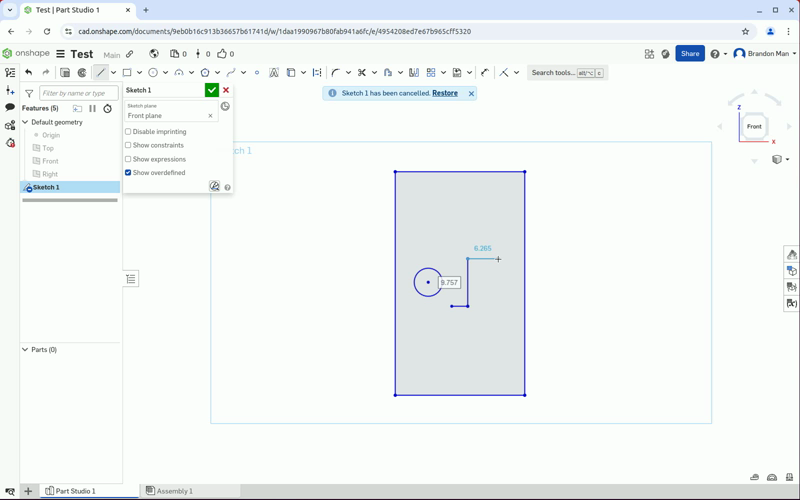
mouse_move(451, 258)
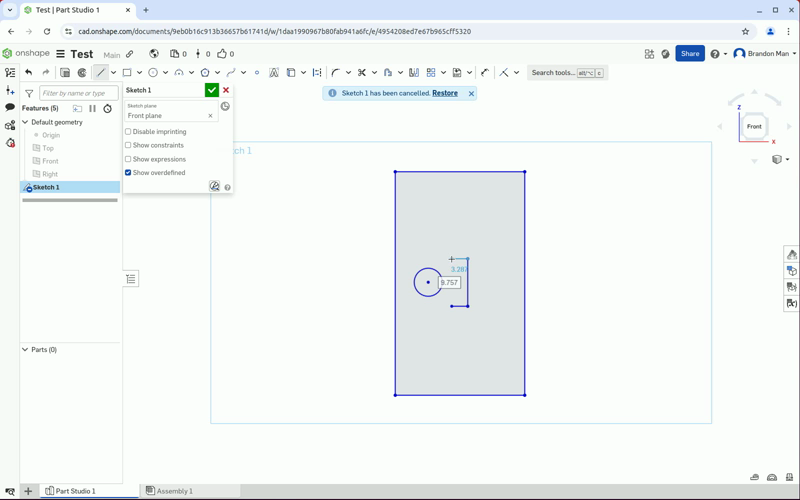
click(451, 258)
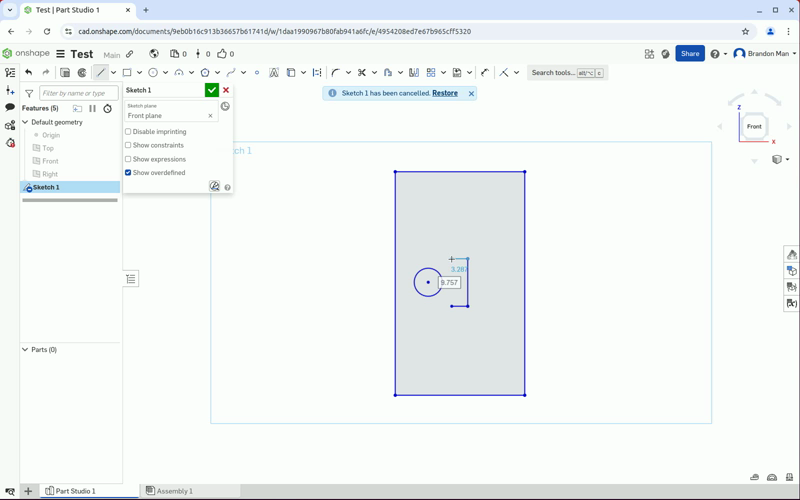
key_up(shift)
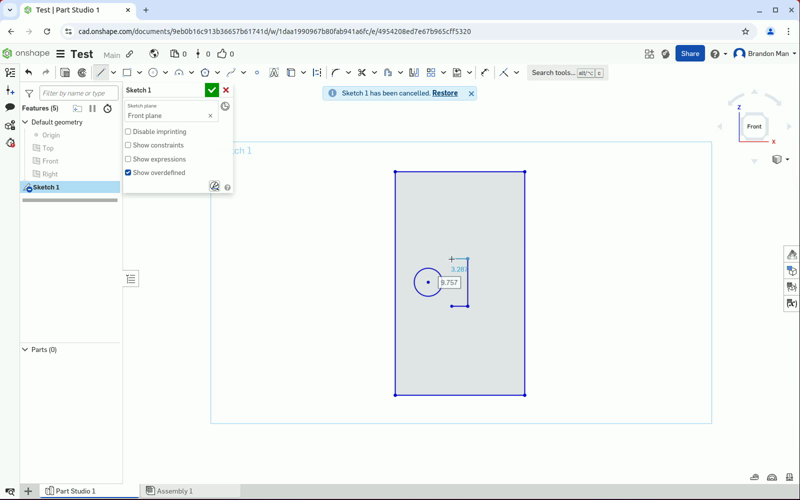
mouse_move(481, 258)
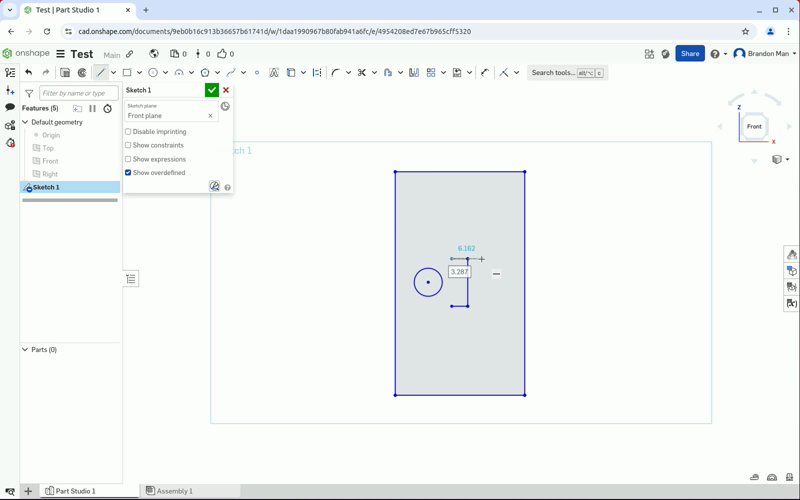
key_down(shift)
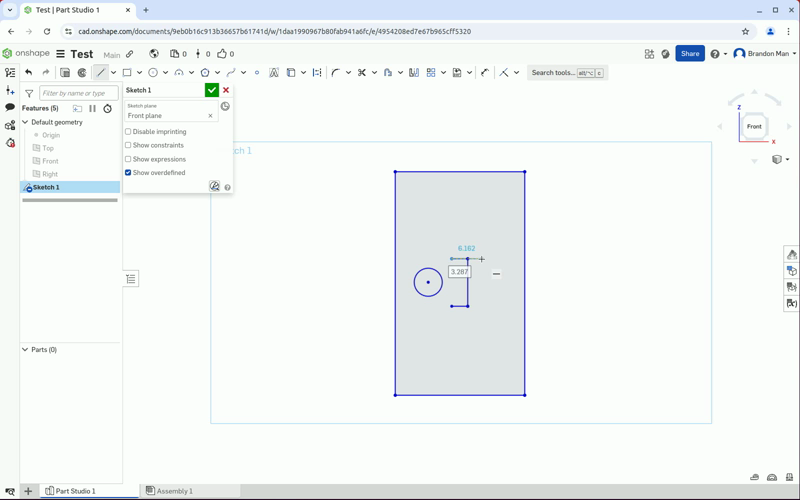
mouse_move(451, 306)
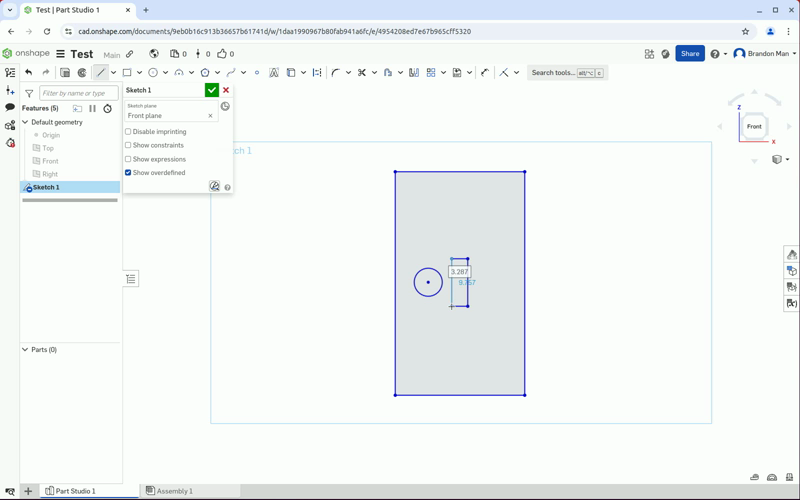
key_up(shift)
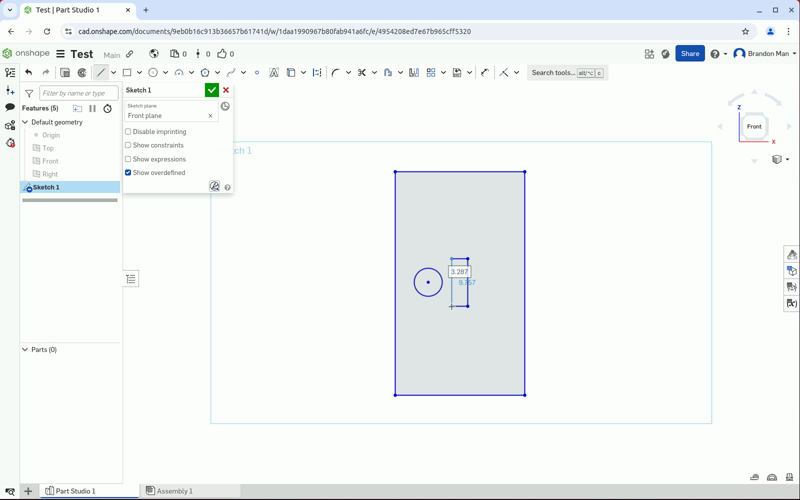
click(451, 306)
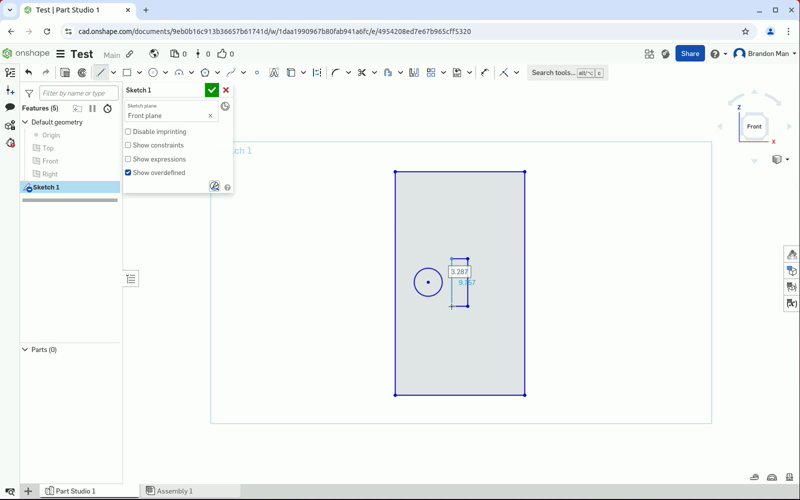
key(esc)
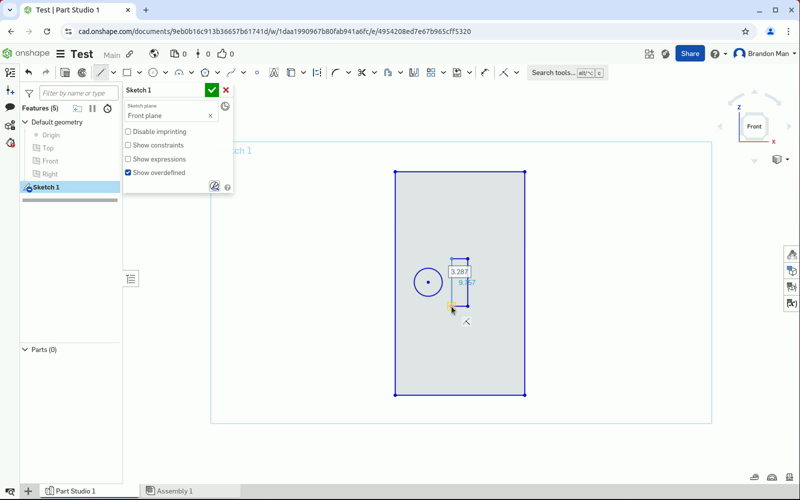
key(c)
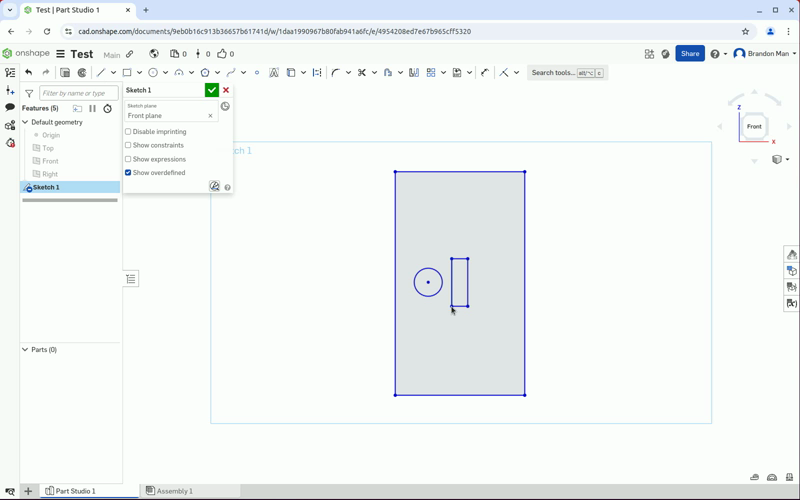
key_down(shift)
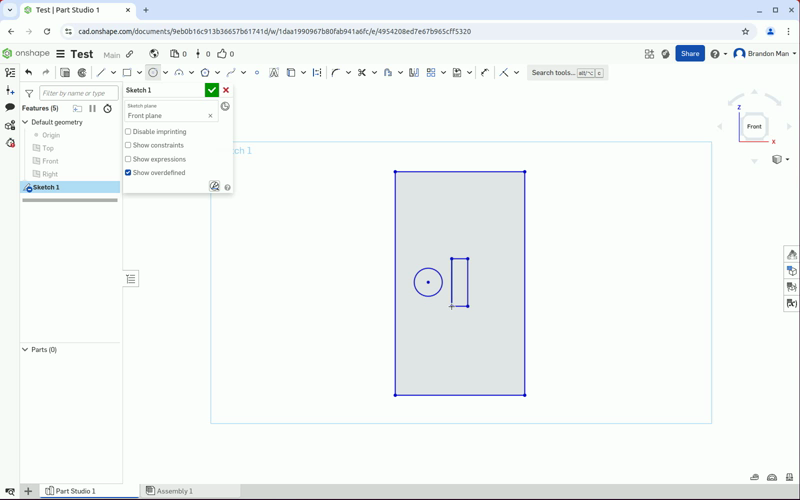
mouse_move(461, 336)
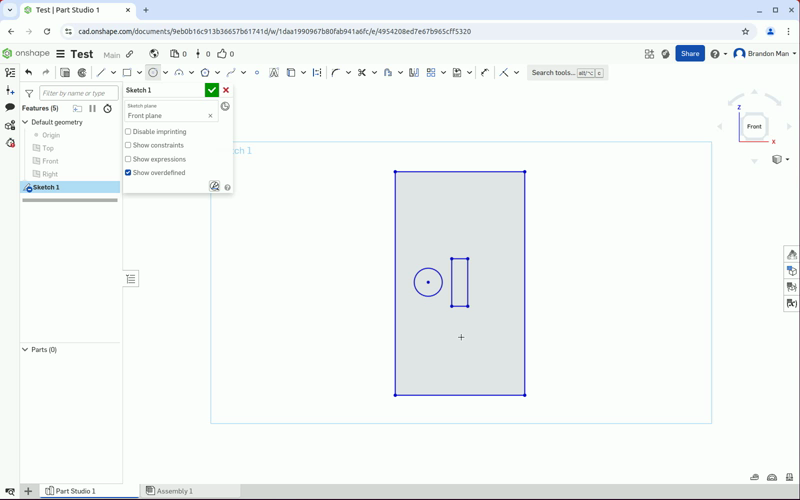
click(461, 336)
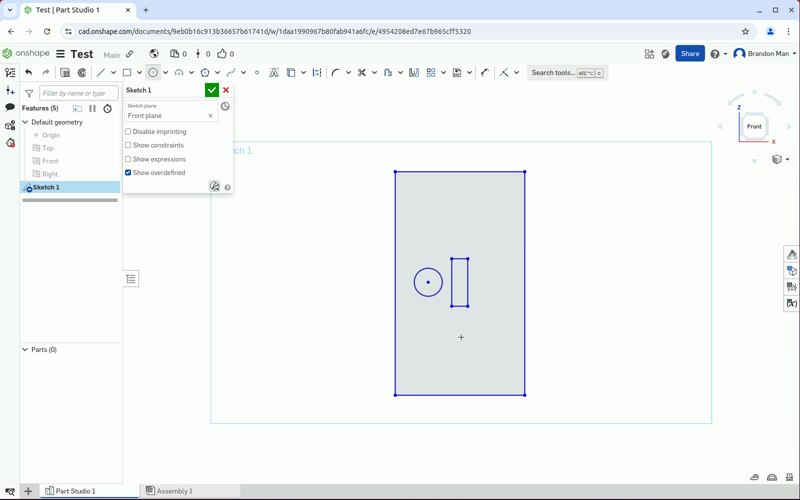
key_up(shift)
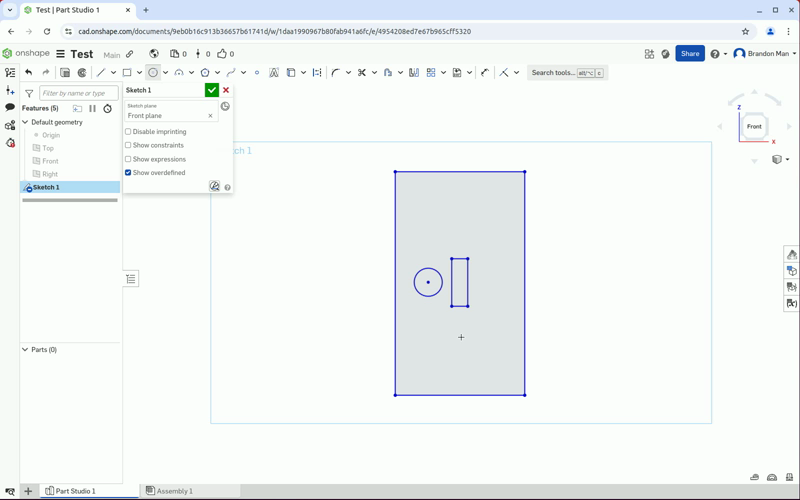
mouse_move(463, 336)
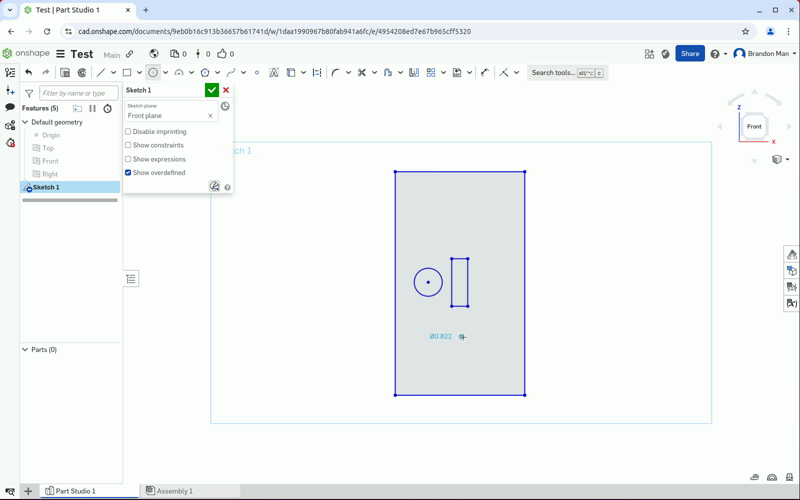
scroll(6)
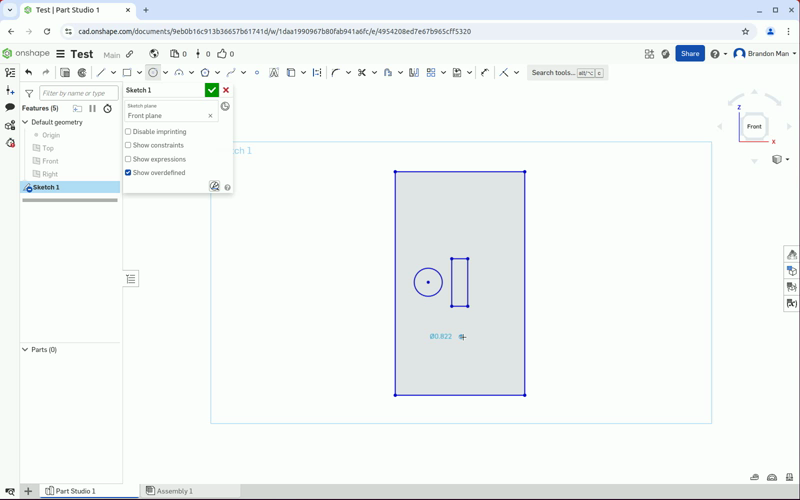
scroll(6)
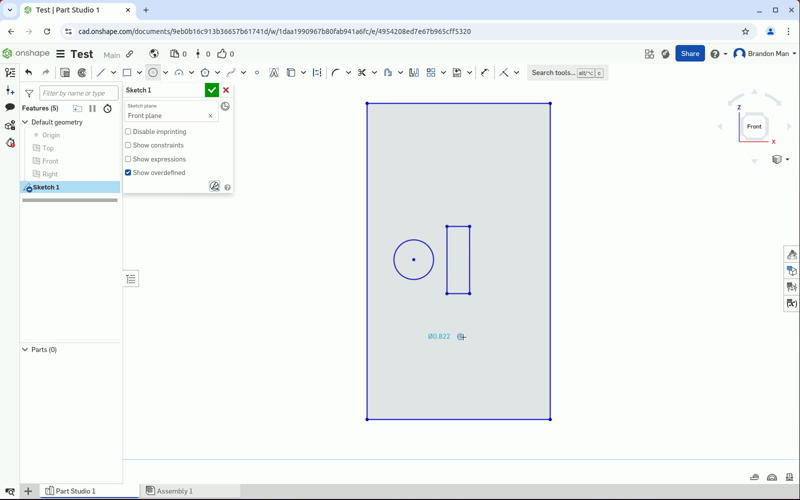
scroll(6)
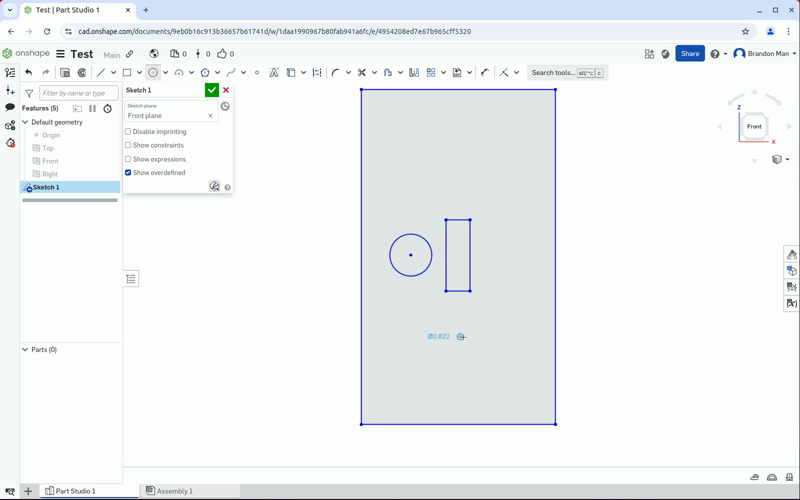
scroll(6)
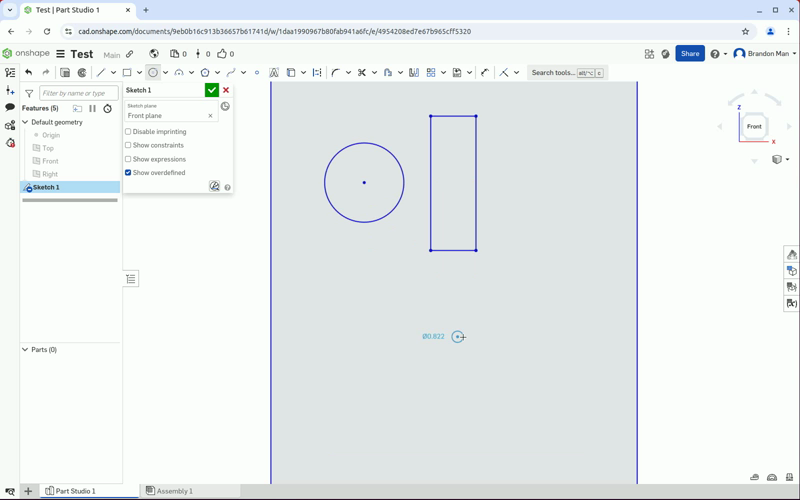
scroll(6)
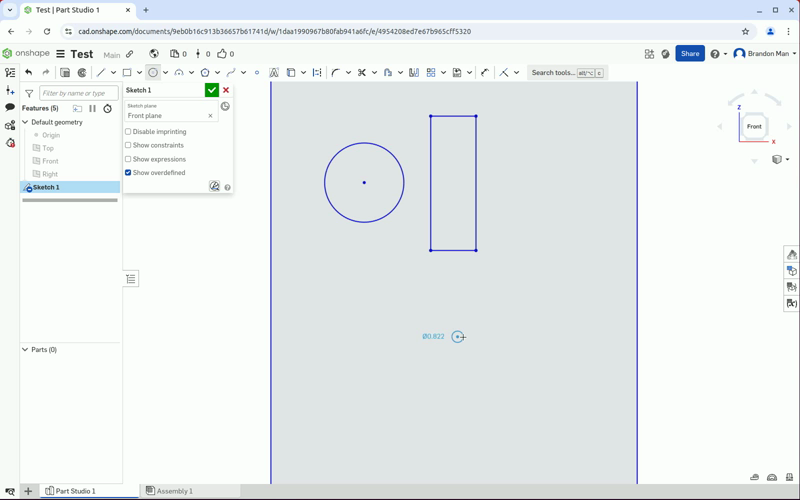
scroll(6)
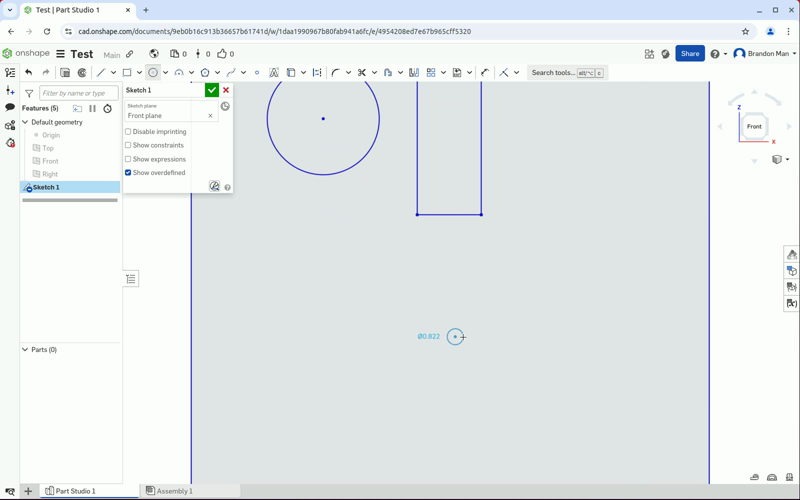
scroll(6)
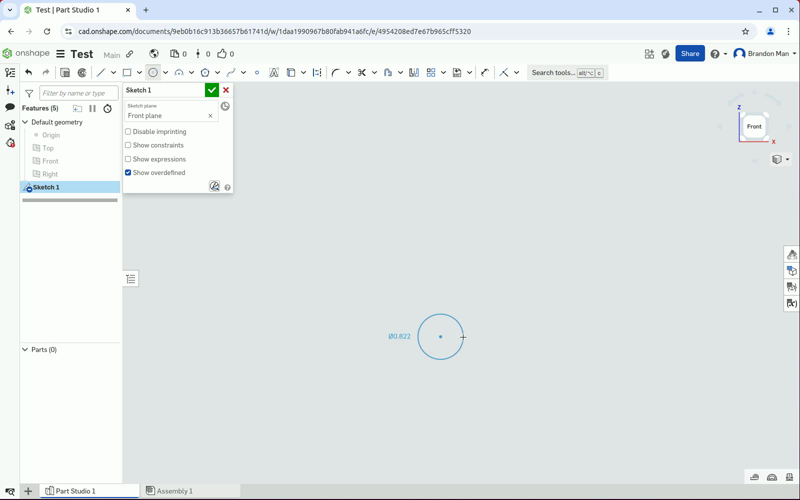
click(463, 336)
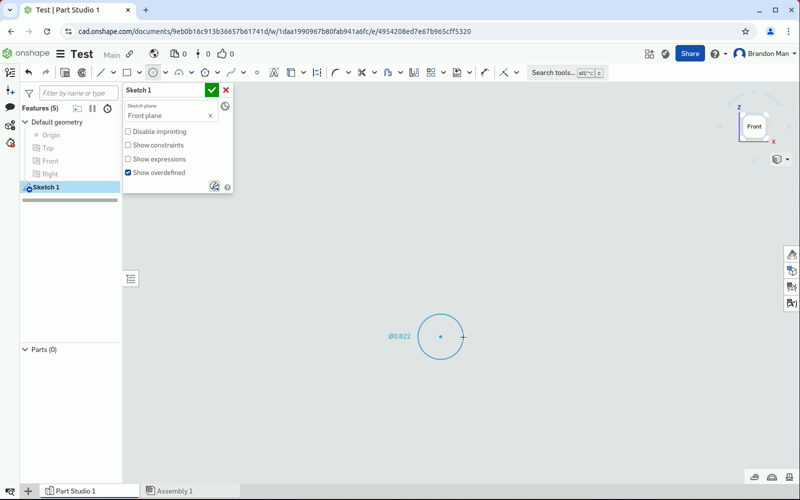
scroll(-6)
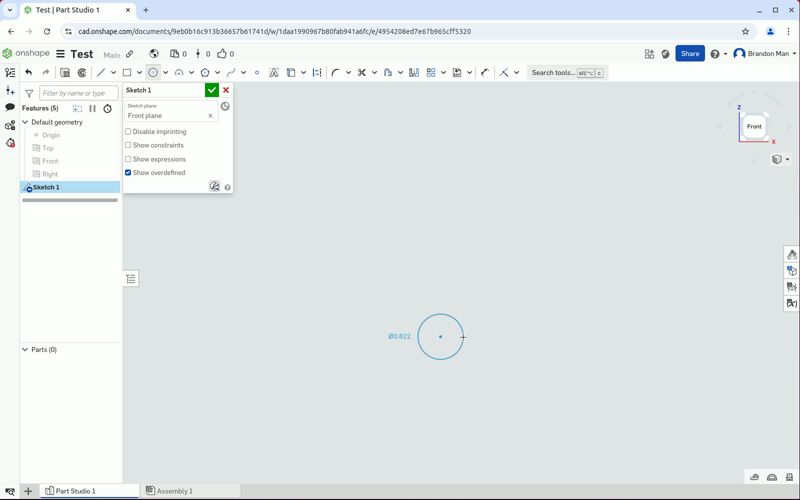
scroll(-6)
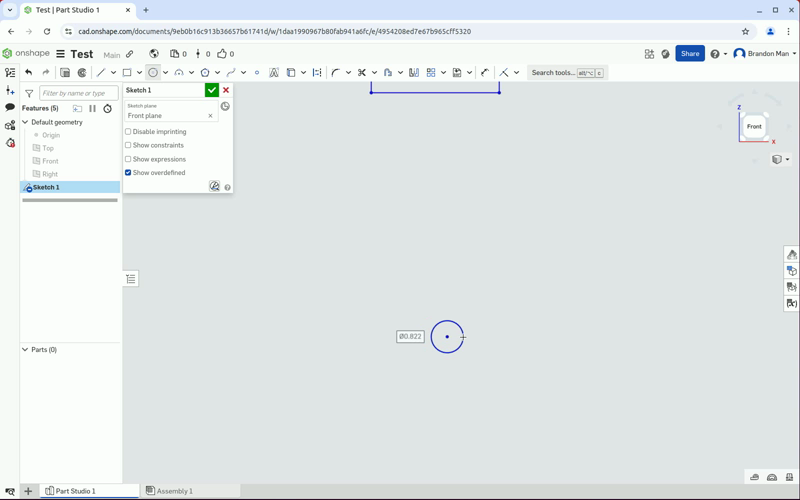
scroll(-6)
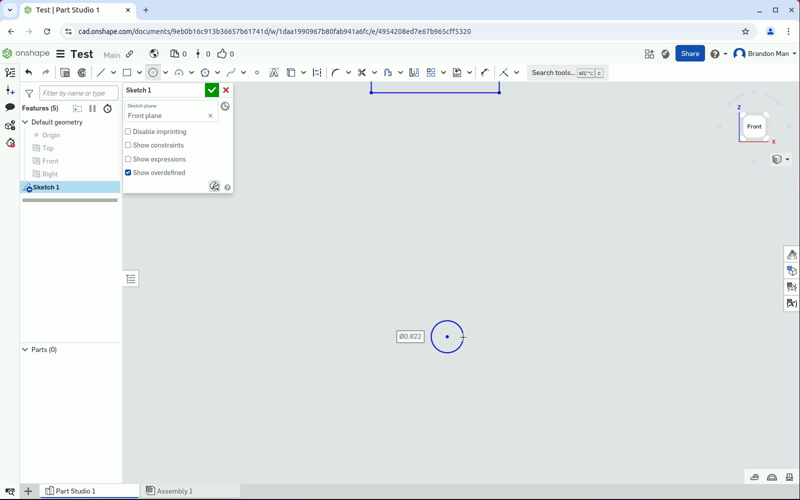
scroll(-6)
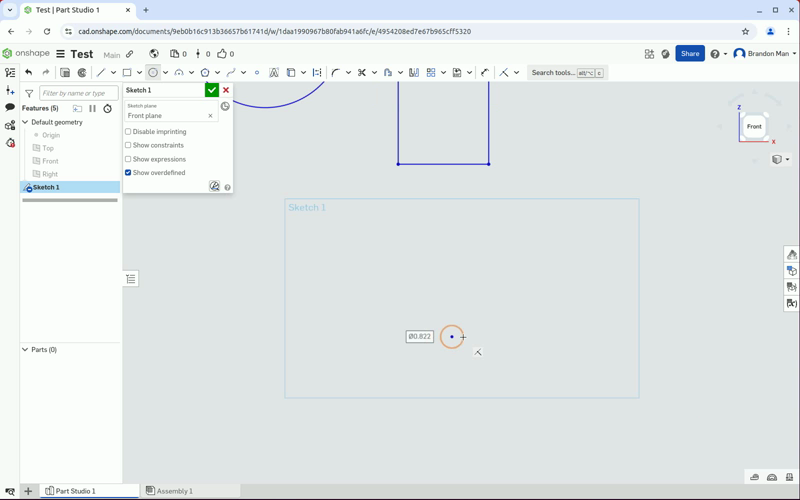
scroll(-6)
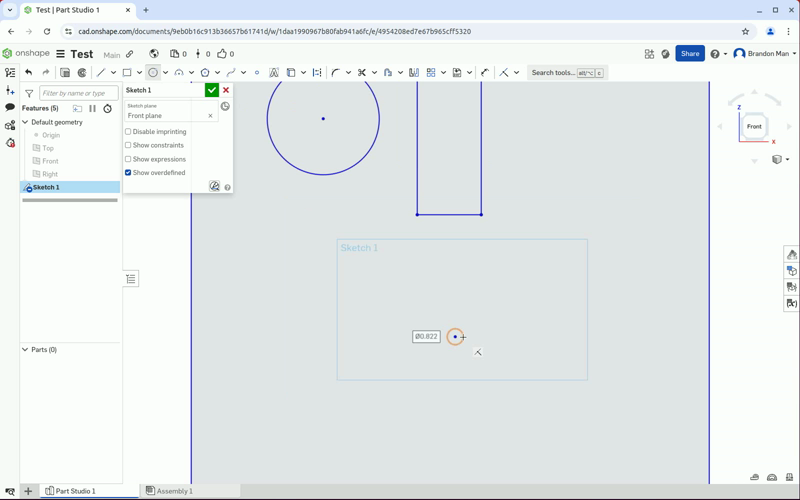
scroll(-6)
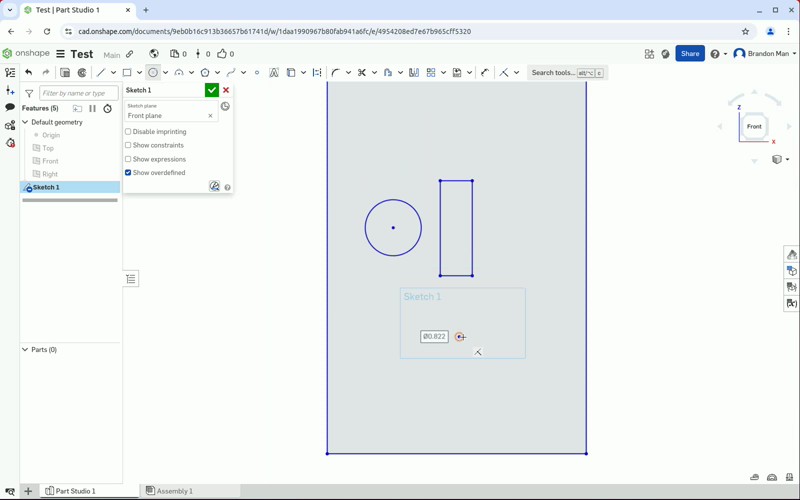
scroll(-6)
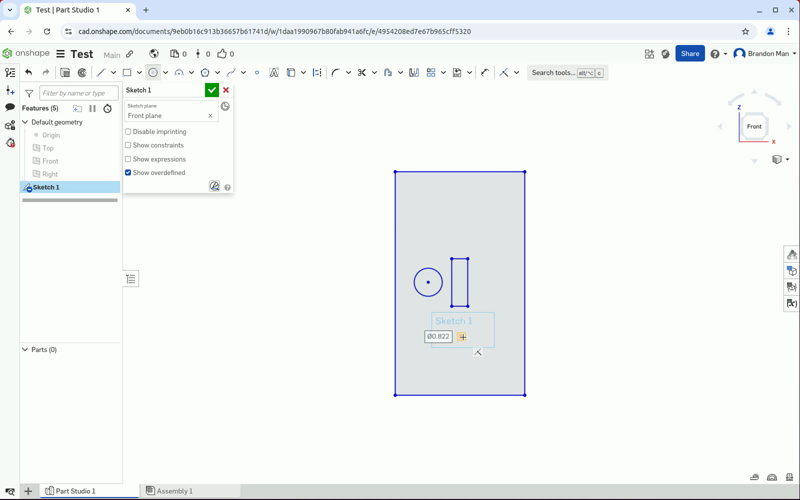
key(esc)
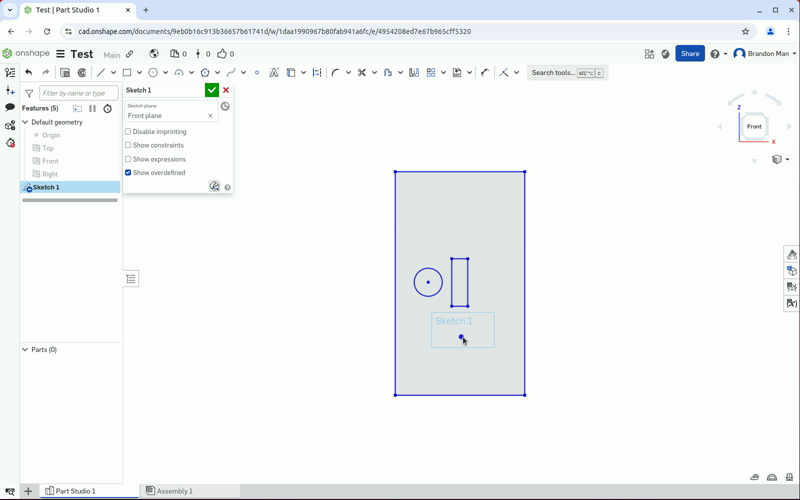
key(c)
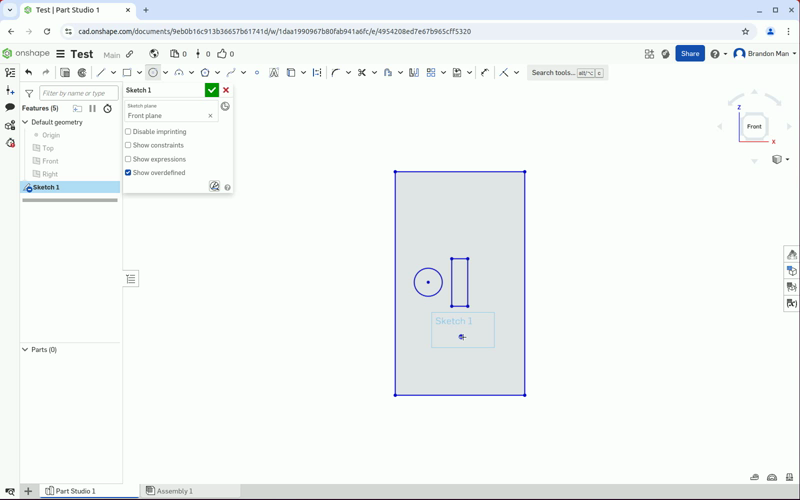
key_down(shift)
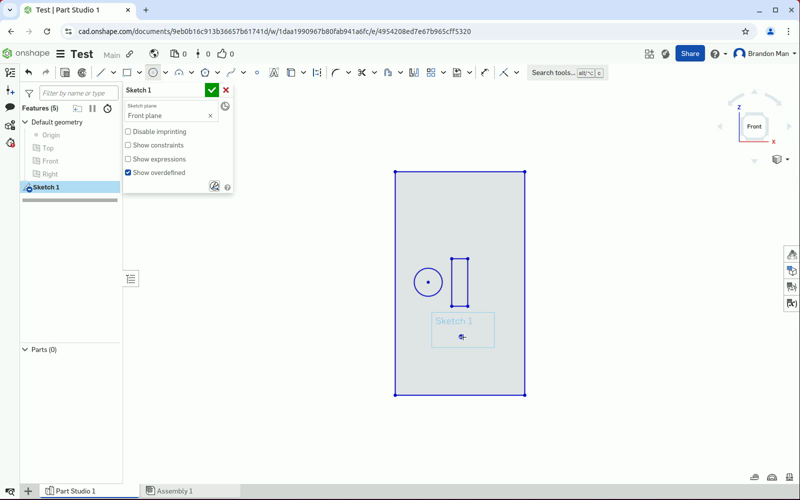
mouse_move(461, 230)
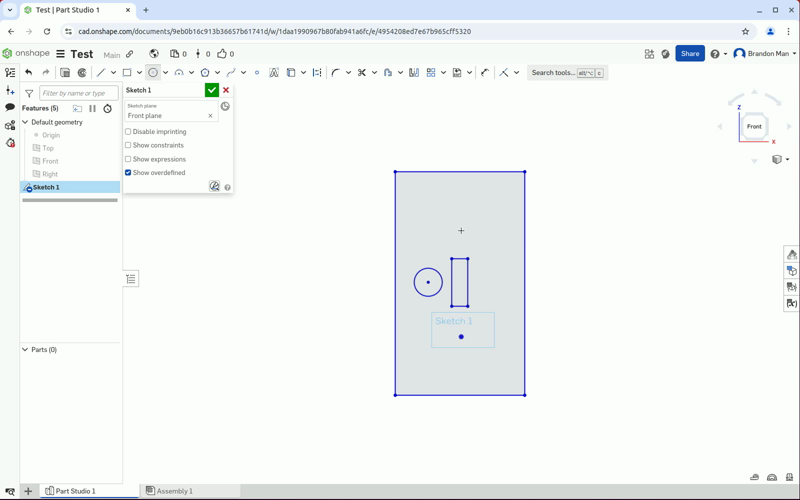
click(461, 230)
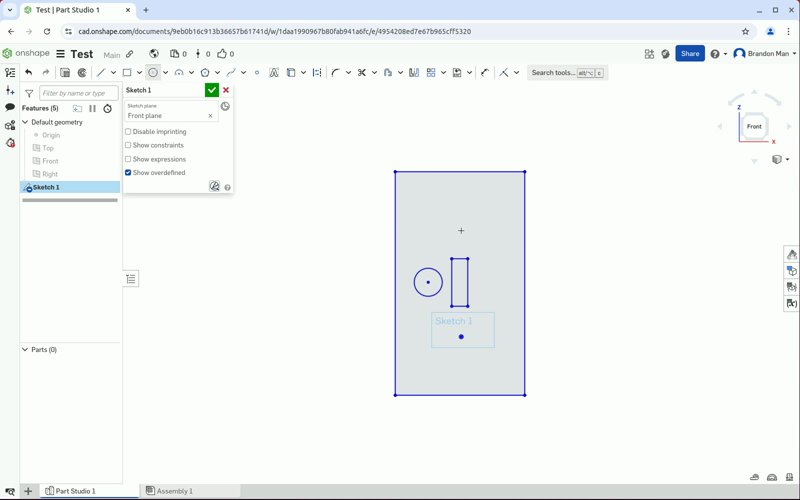
key_up(shift)
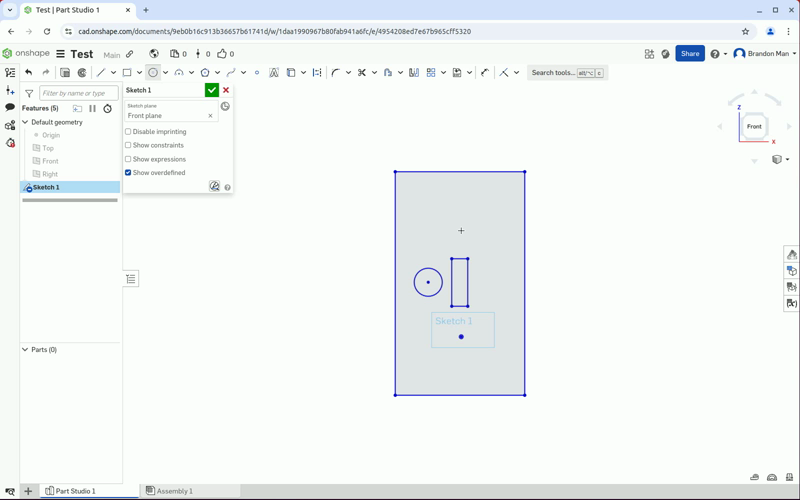
mouse_move(463, 230)
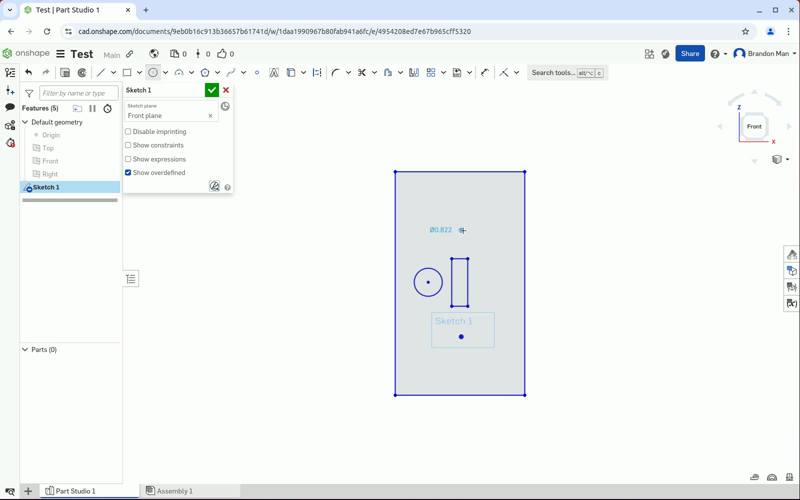
scroll(6)
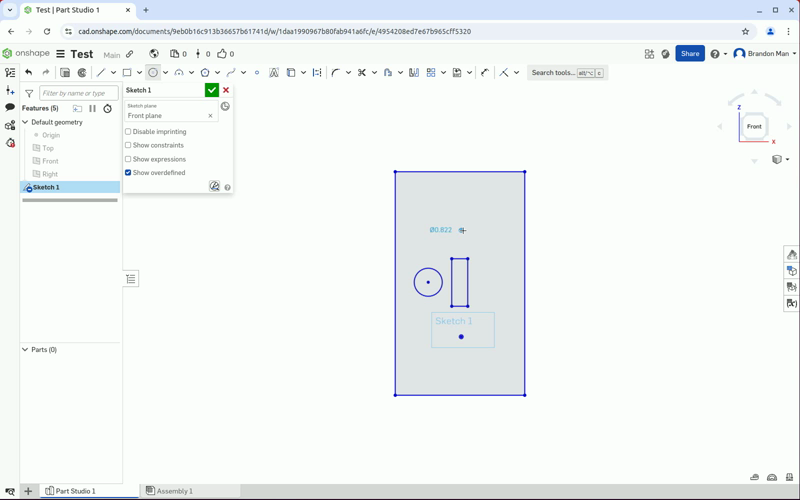
scroll(6)
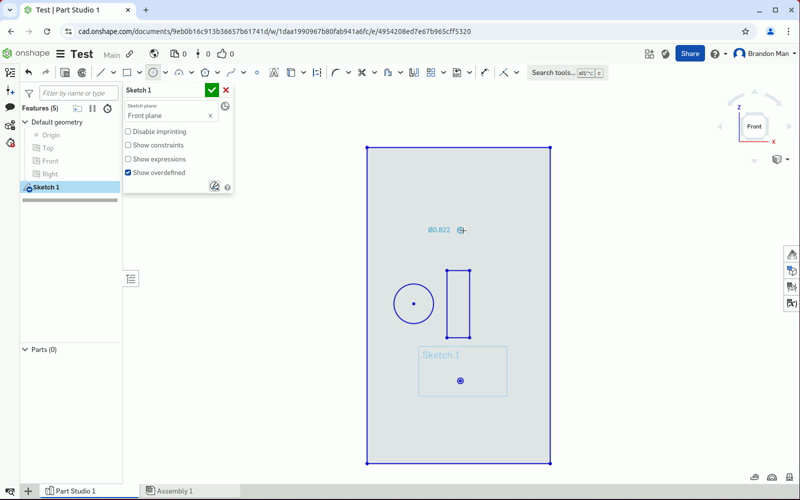
scroll(6)
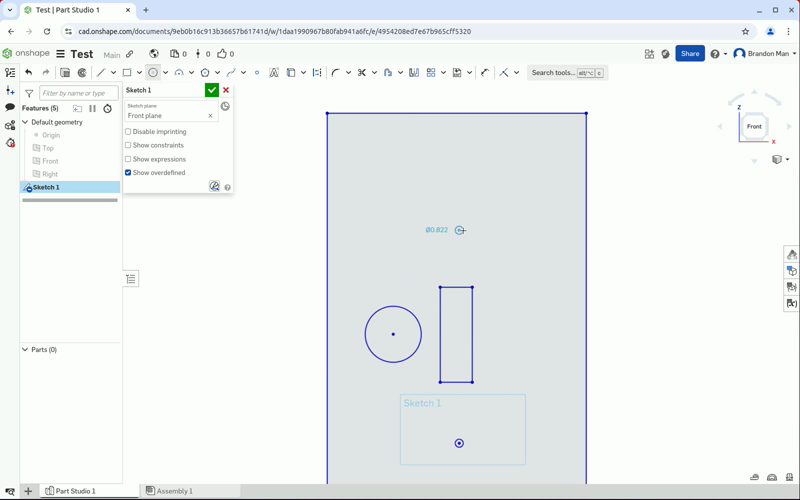
scroll(6)
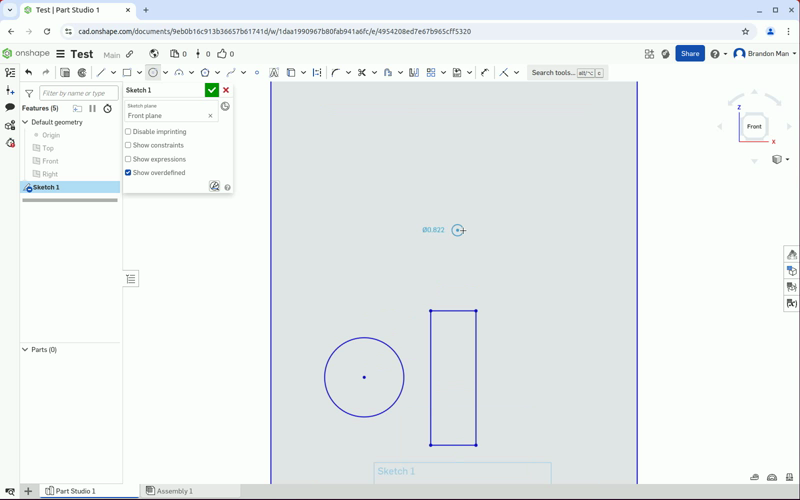
scroll(6)
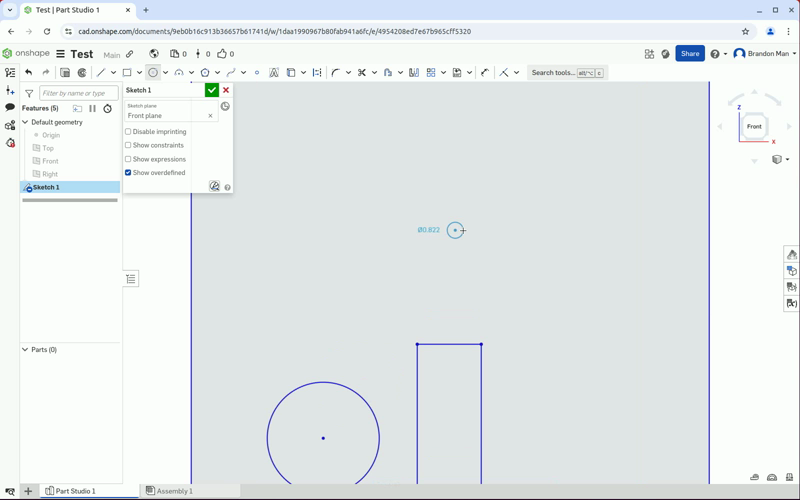
scroll(6)
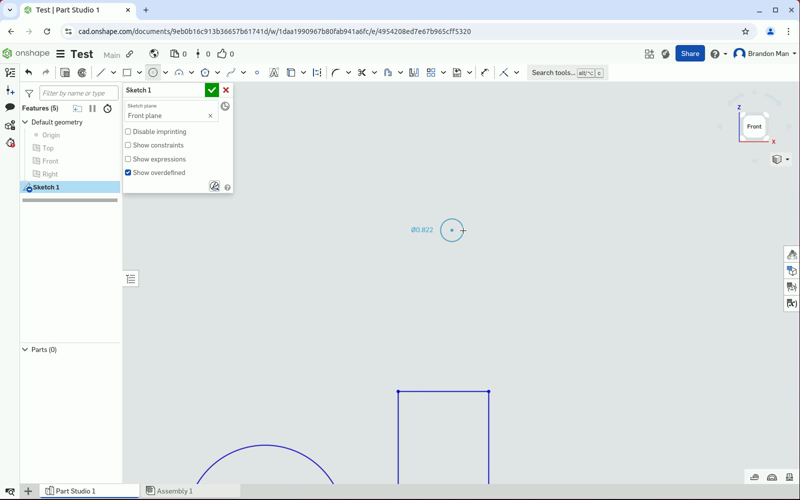
scroll(6)
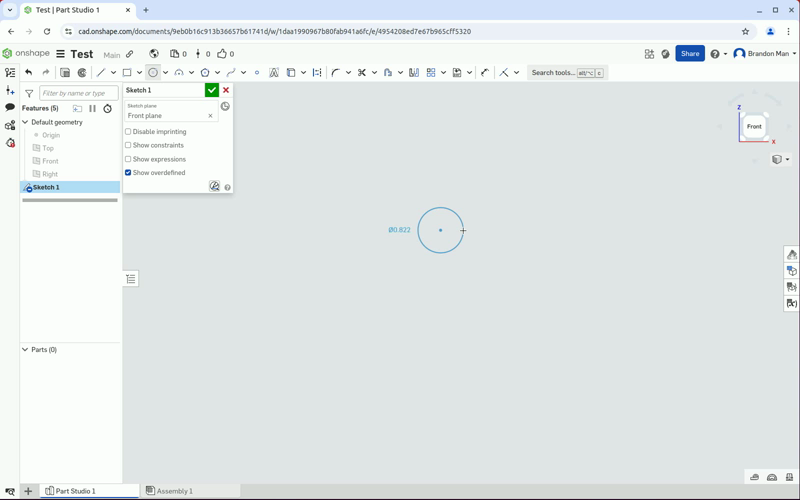
click(463, 230)
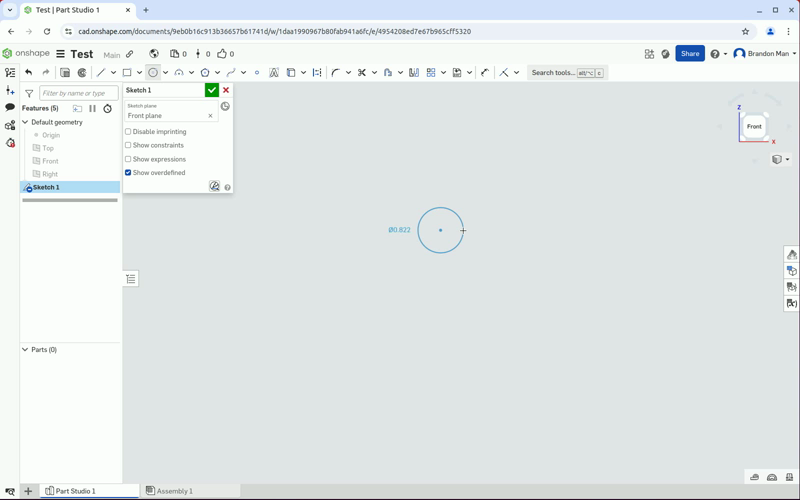
scroll(-6)
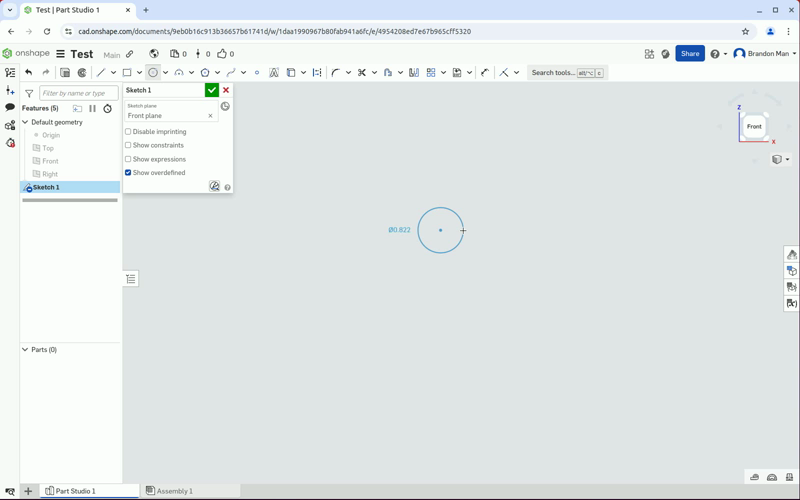
scroll(-6)
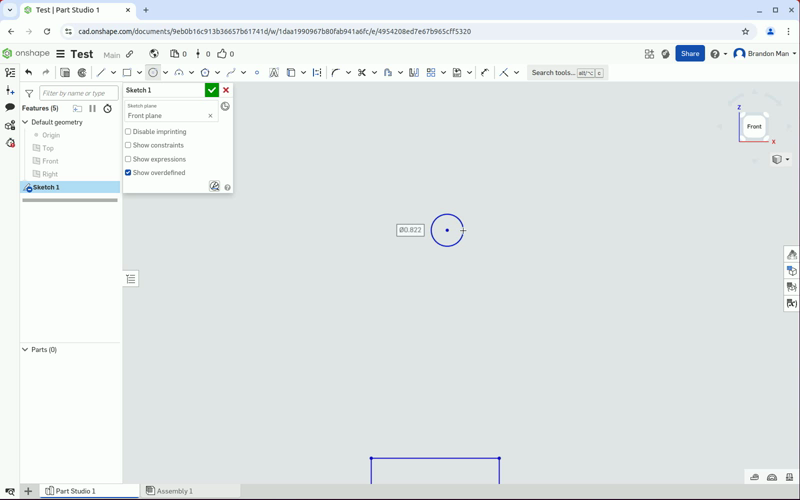
scroll(-6)
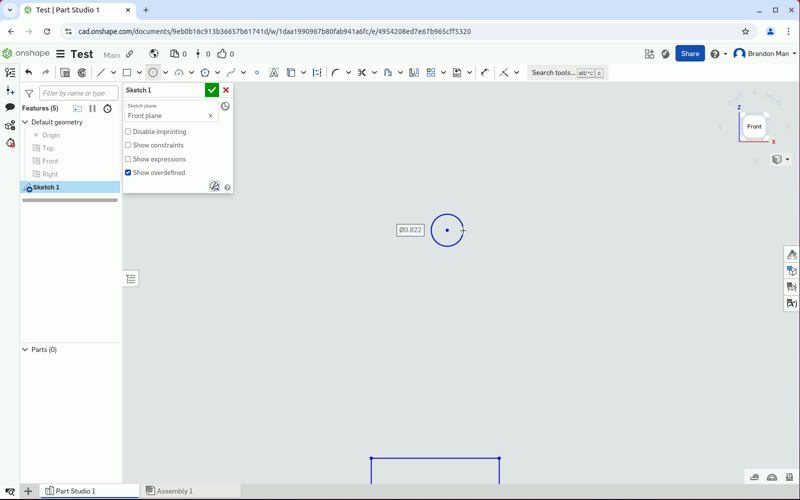
scroll(-6)
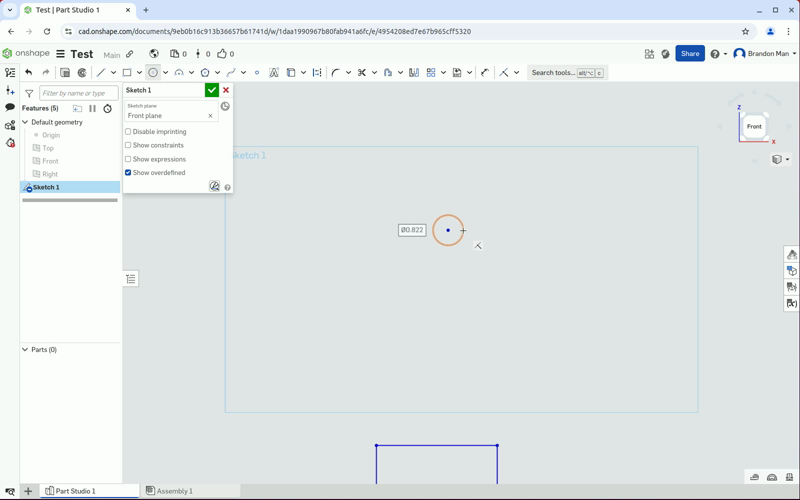
scroll(-6)
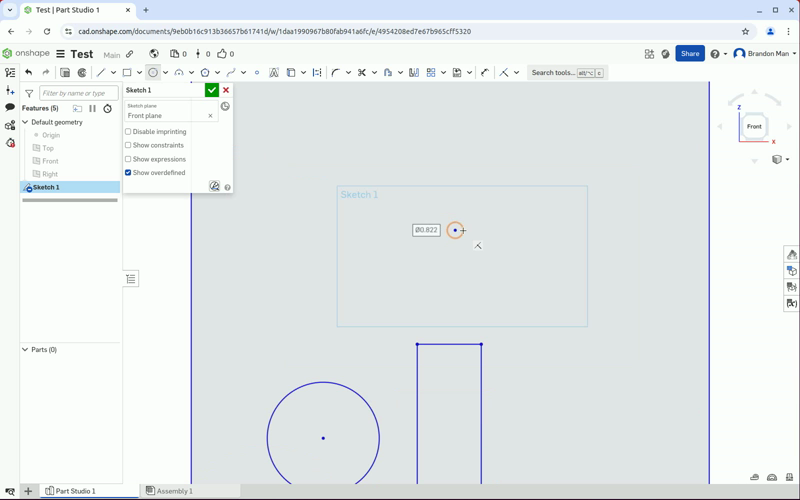
scroll(-6)
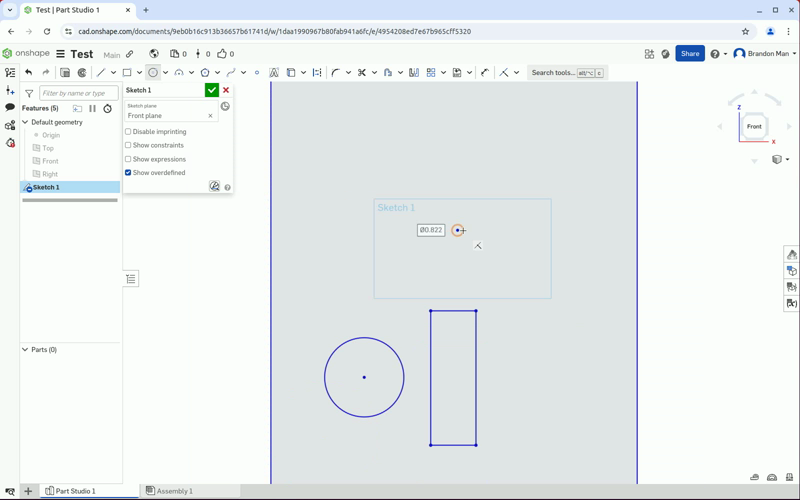
scroll(-6)
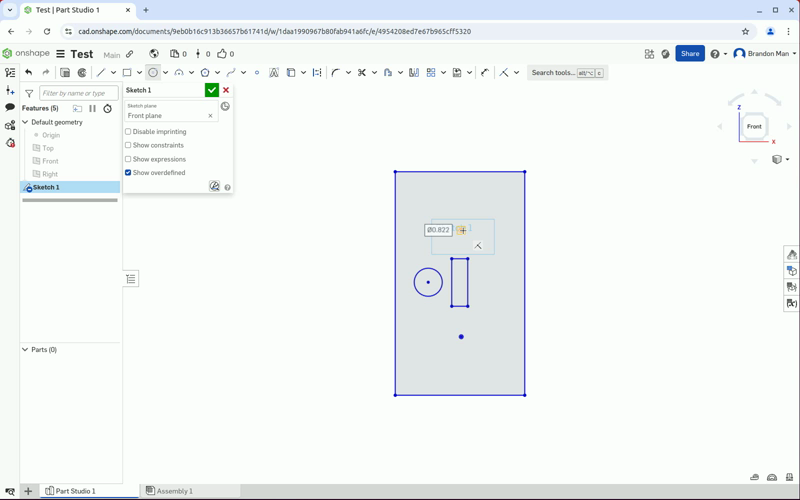
key(esc)
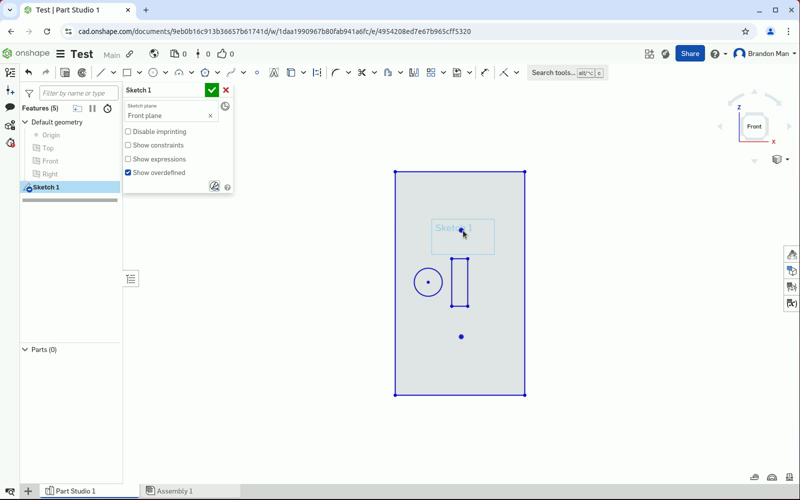
key(c)
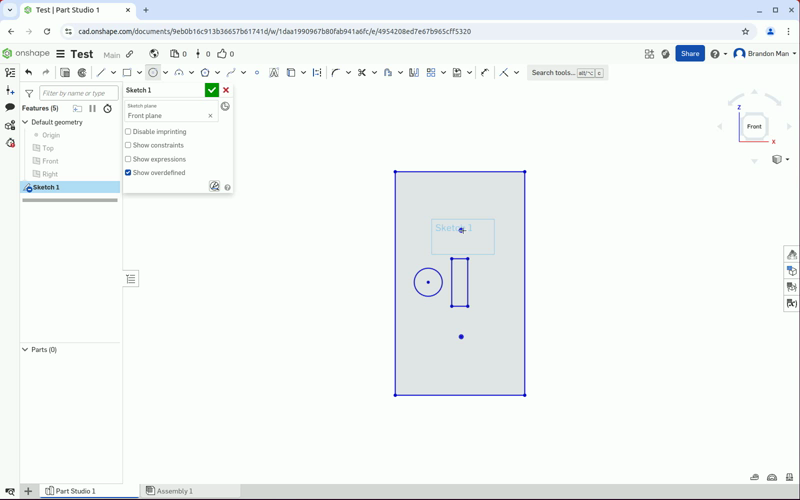
key_down(shift)
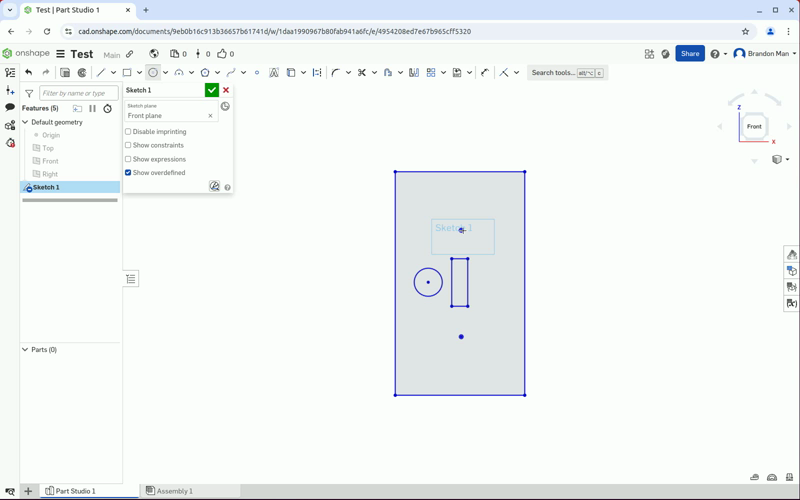
mouse_move(489, 282)
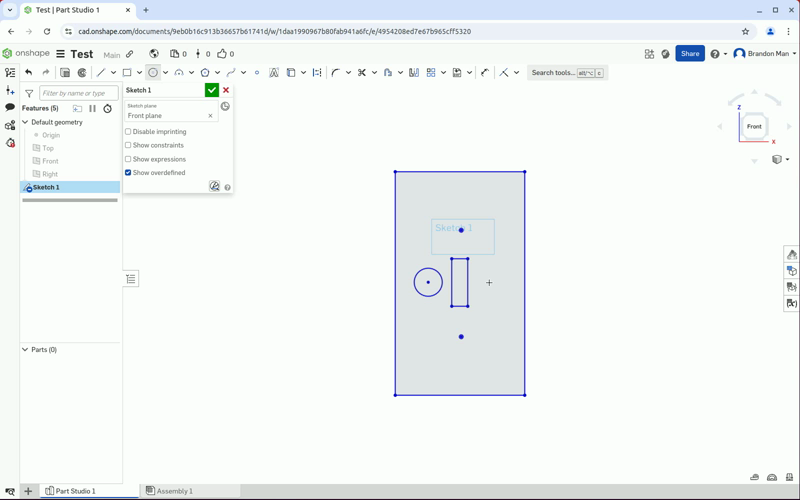
click(489, 282)
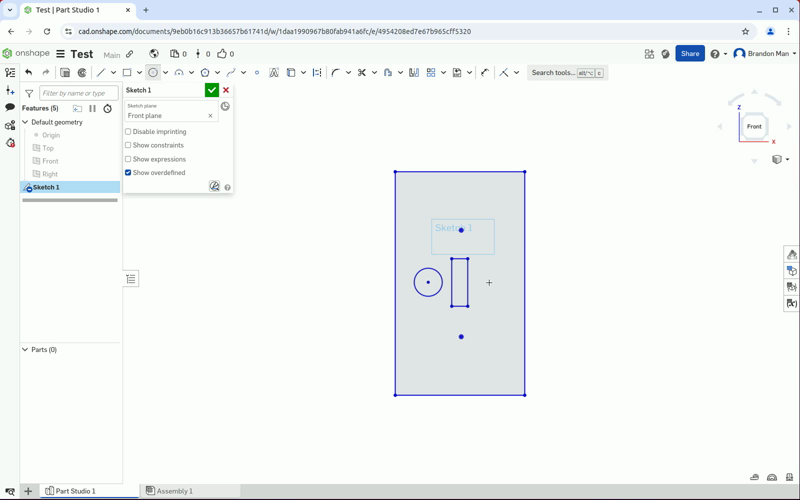
key_up(shift)
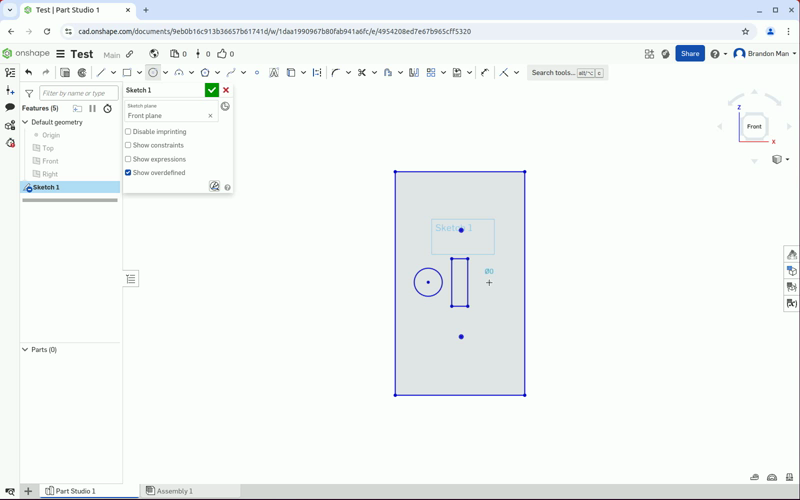
mouse_move(503, 282)
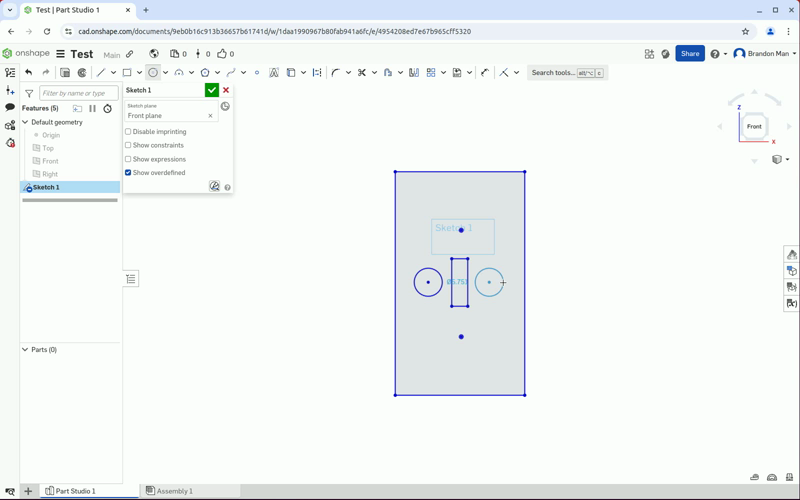
click(503, 282)
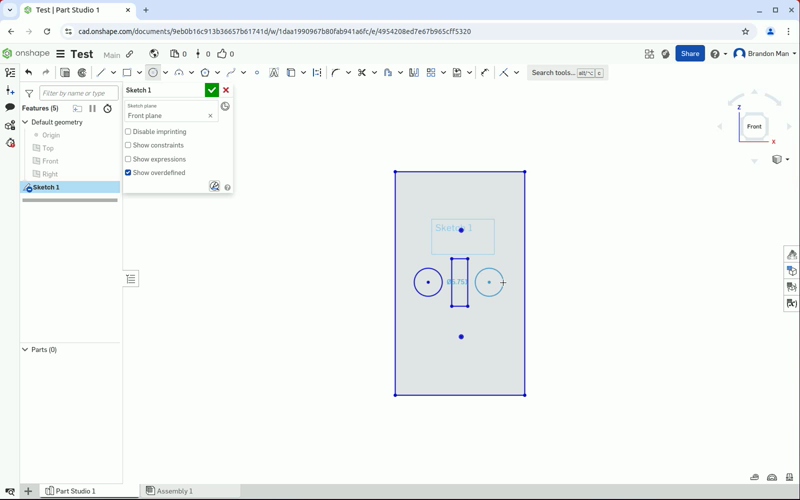
key(esc)
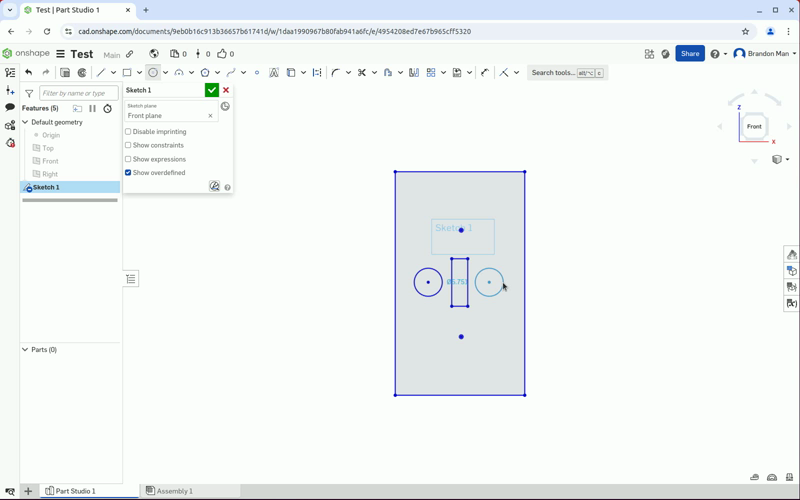
mouse_move(493, 319)
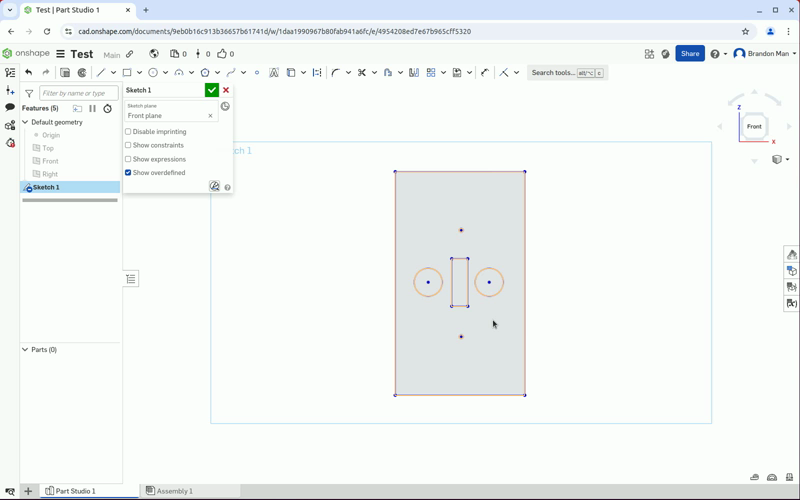
click(493, 319)
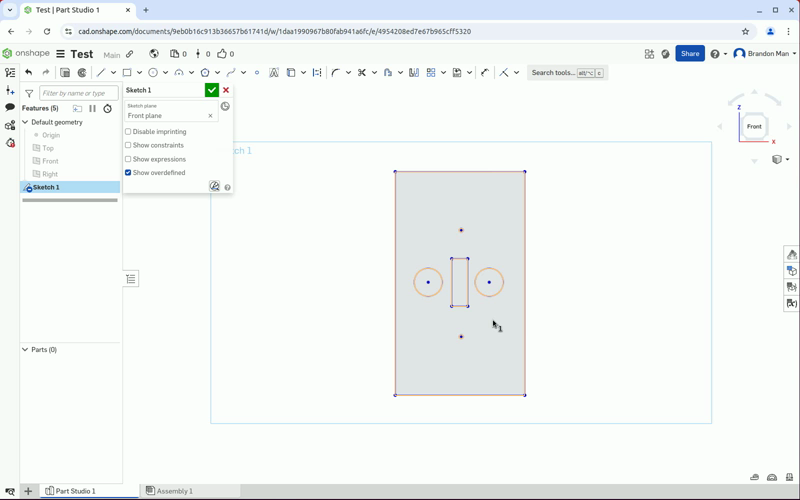
mouse_move(73, 352)
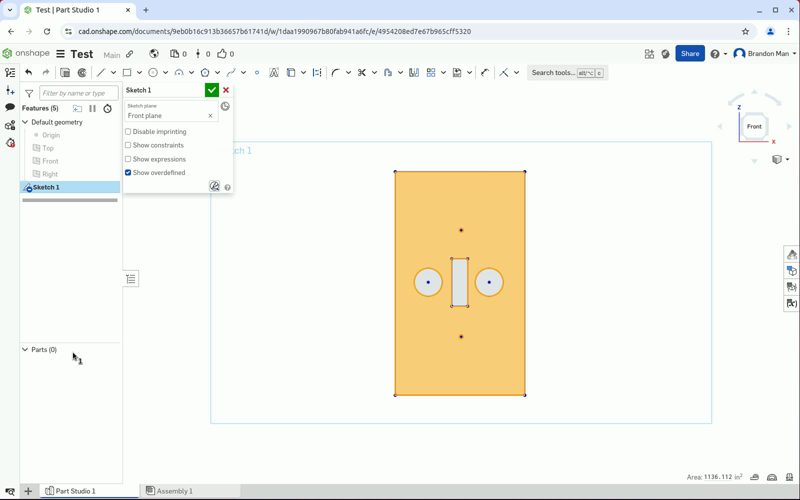
key(shift+y)
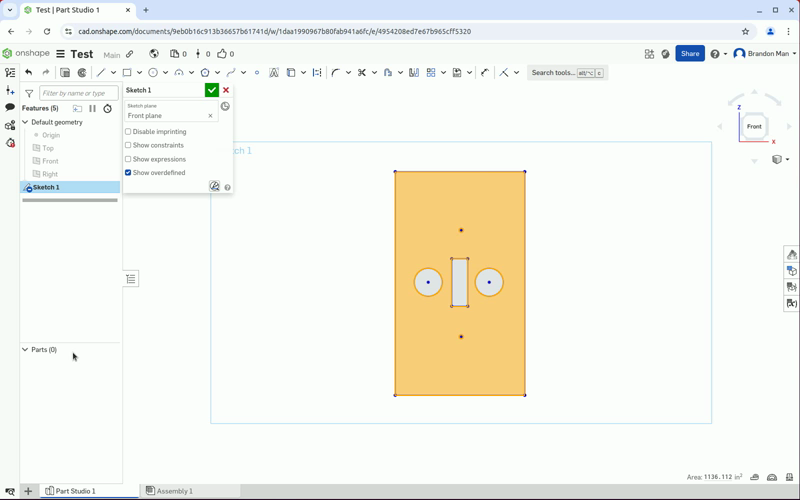
key(shift+e)
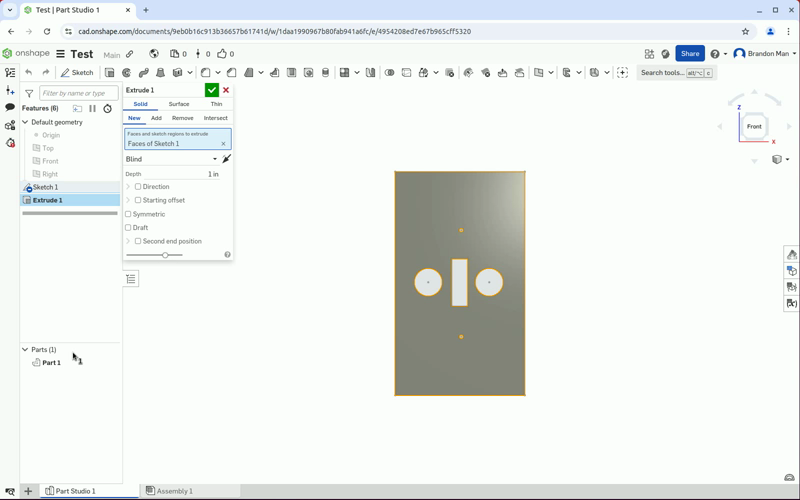
mouse_move(143, 106)
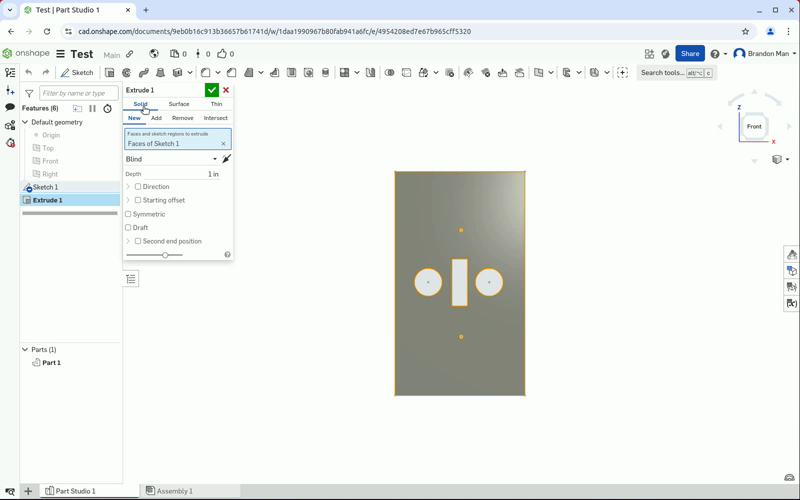
click(143, 106)
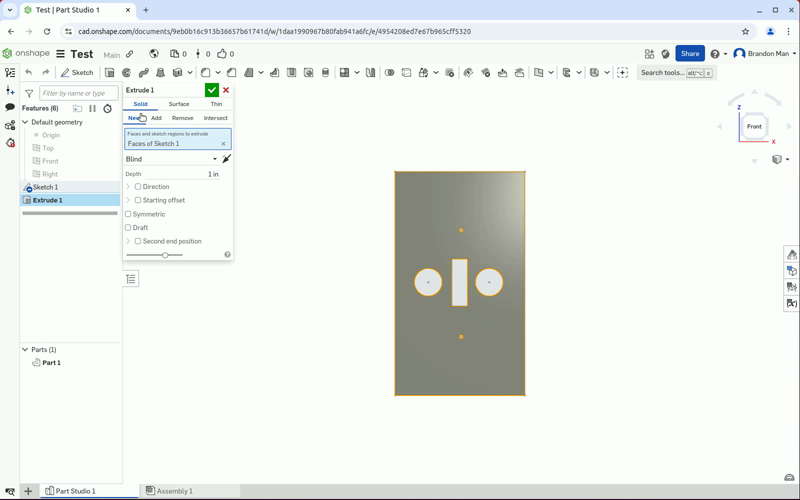
mouse_move(137, 120)
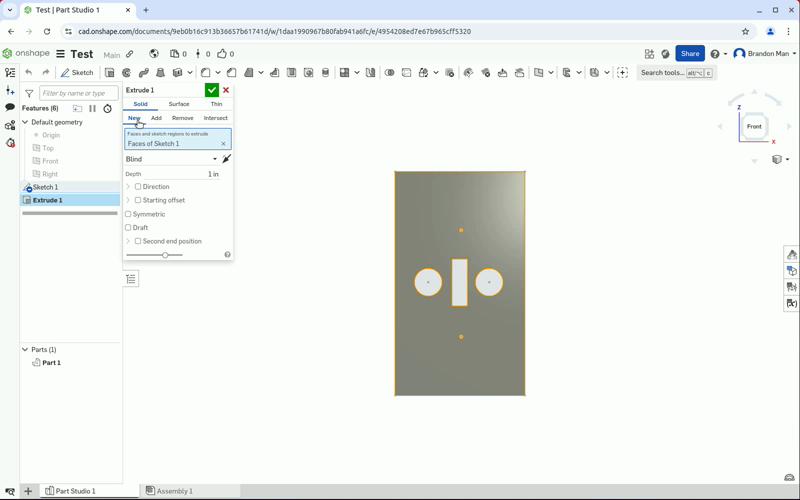
click(137, 120)
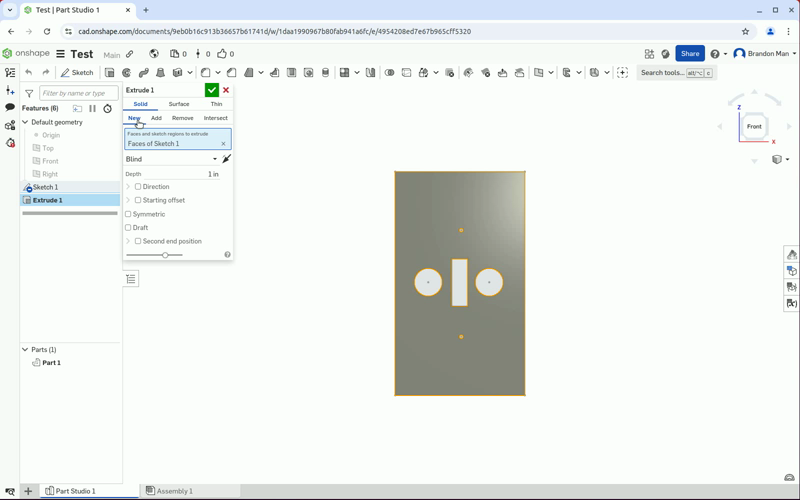
key(tab, 4)
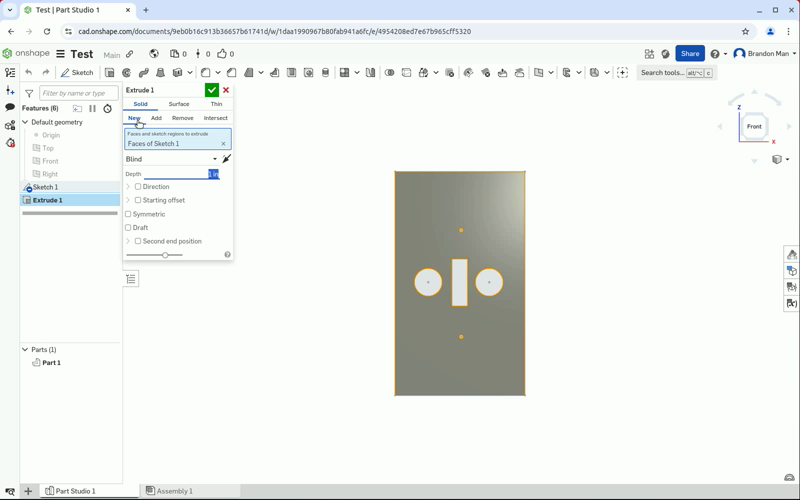
text(2.407)
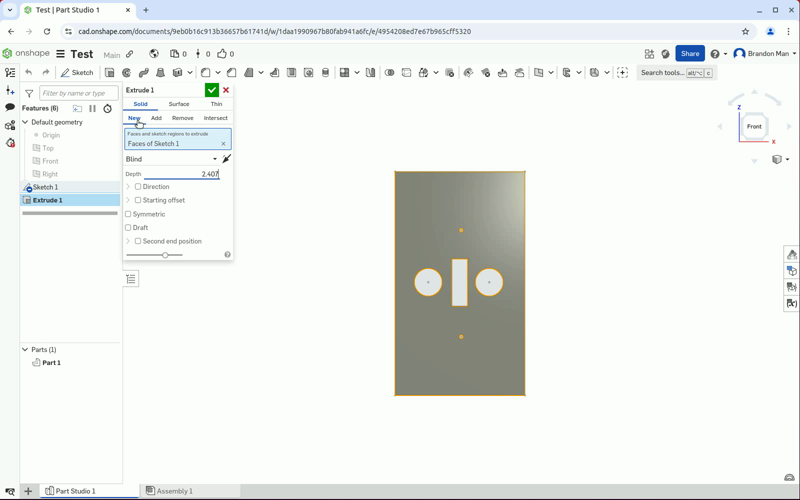
key(enter)
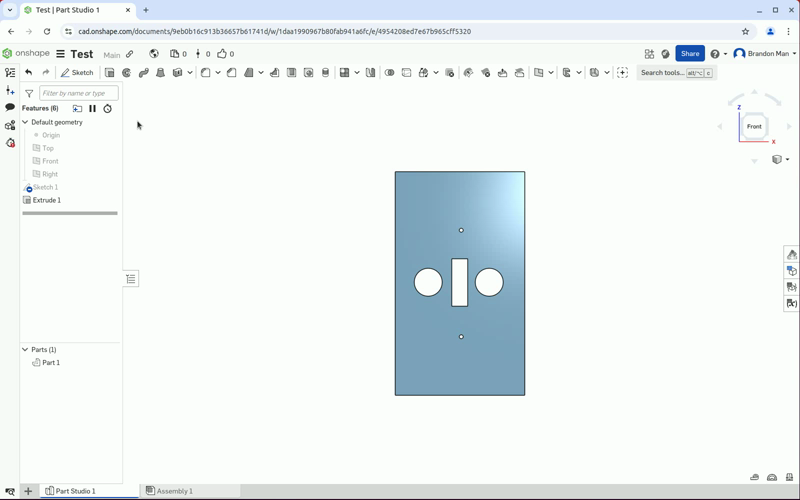
key(shift+h)
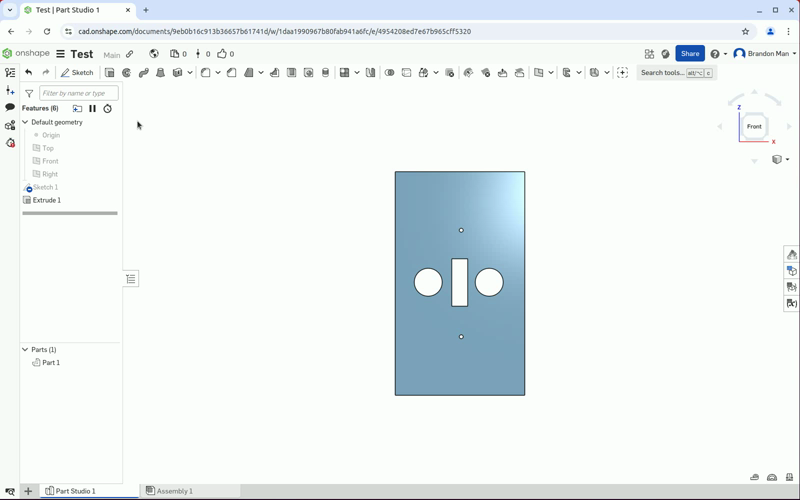
key(shift+h)
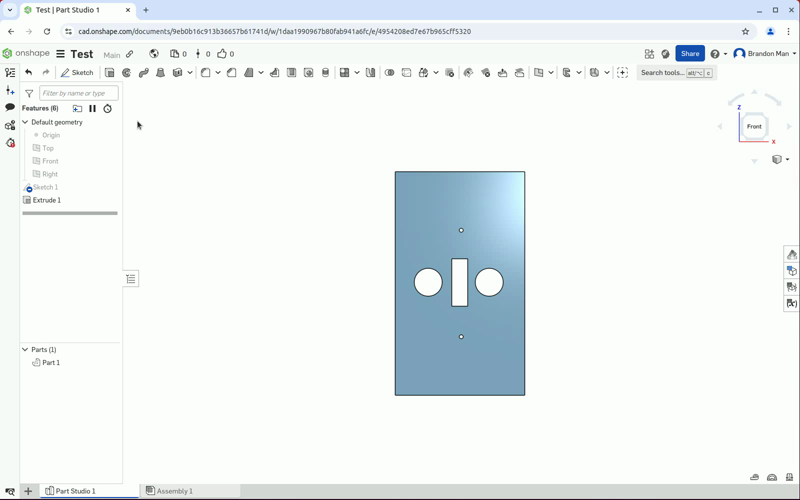
mouse_move(73, 189)
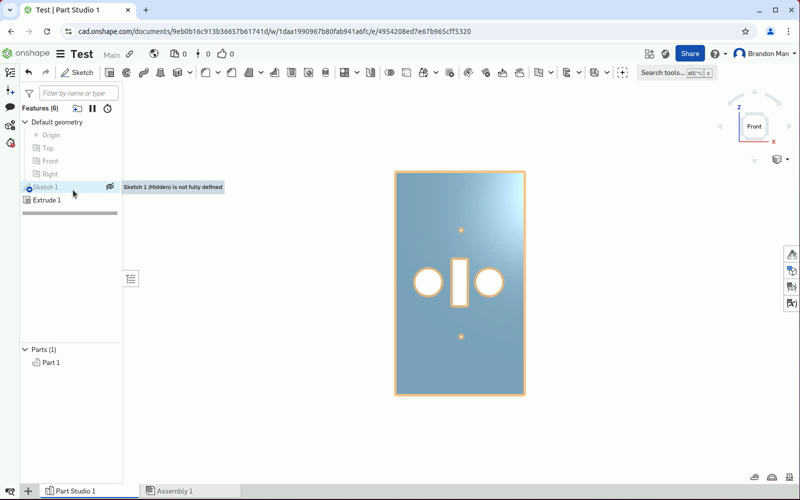
click(73, 189)
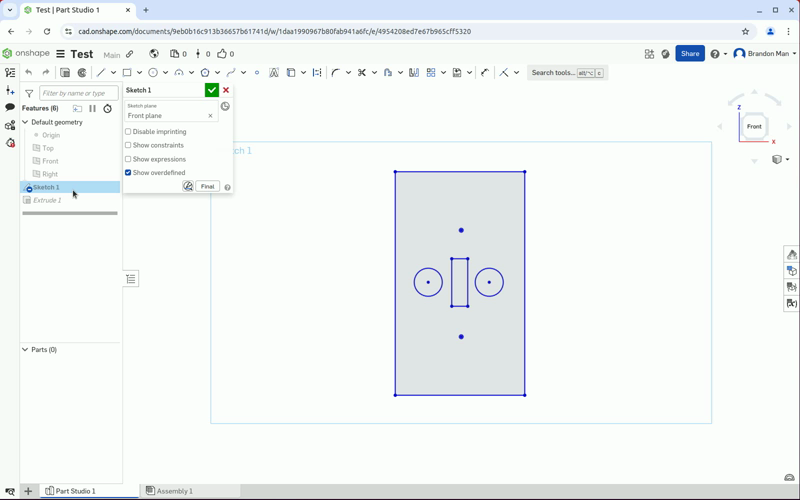
mouse_move(229, 92)
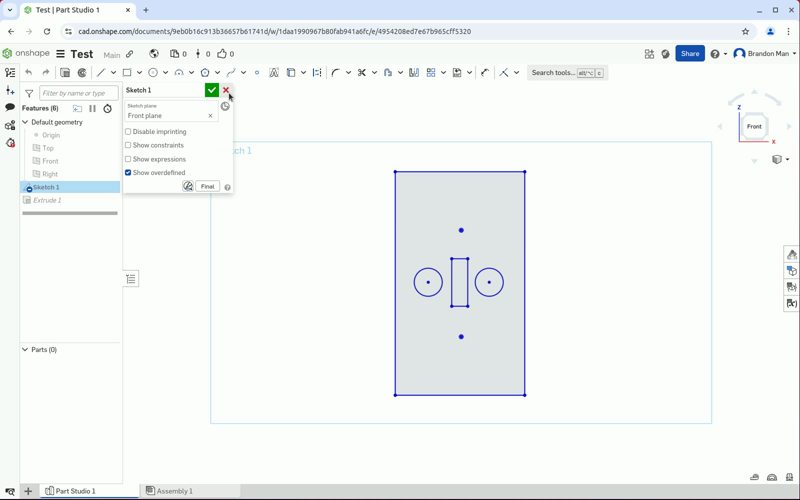
click(229, 92)
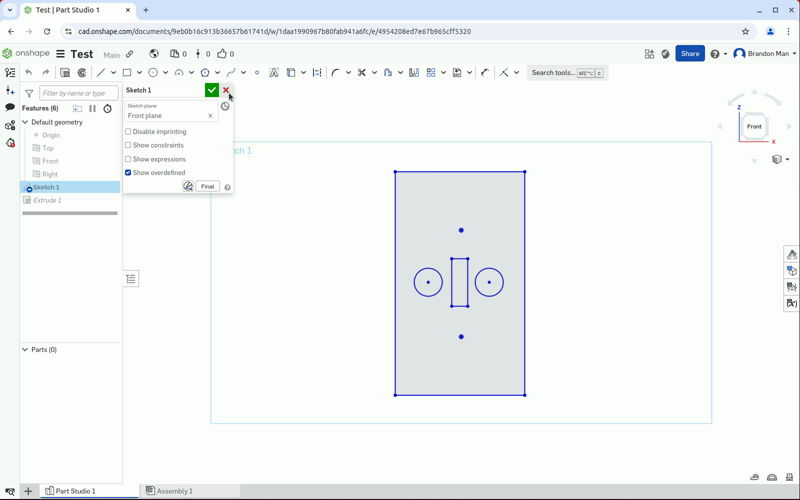
key(shift+s)
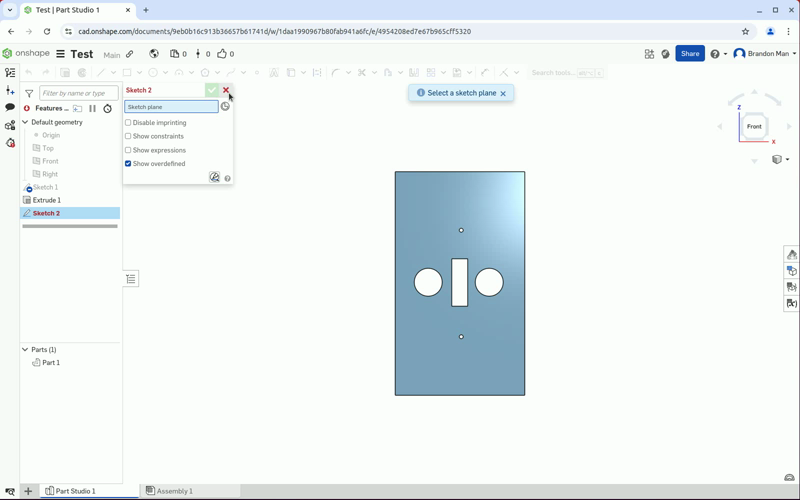
mouse_move(73, 163)
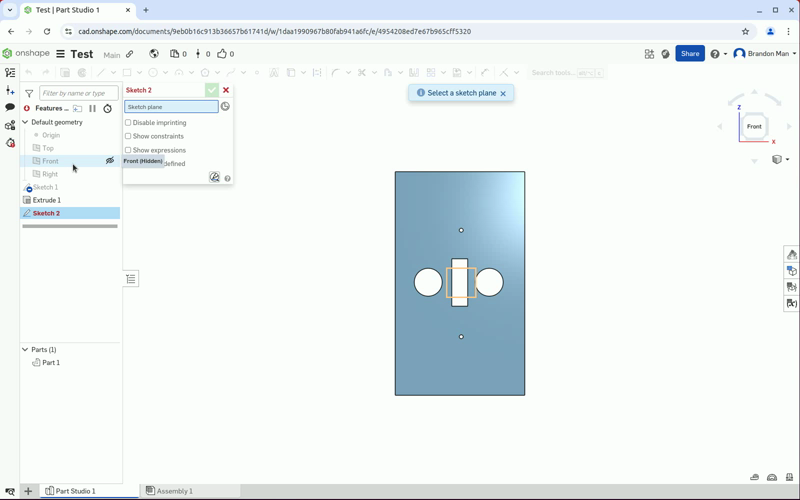
click(73, 163)
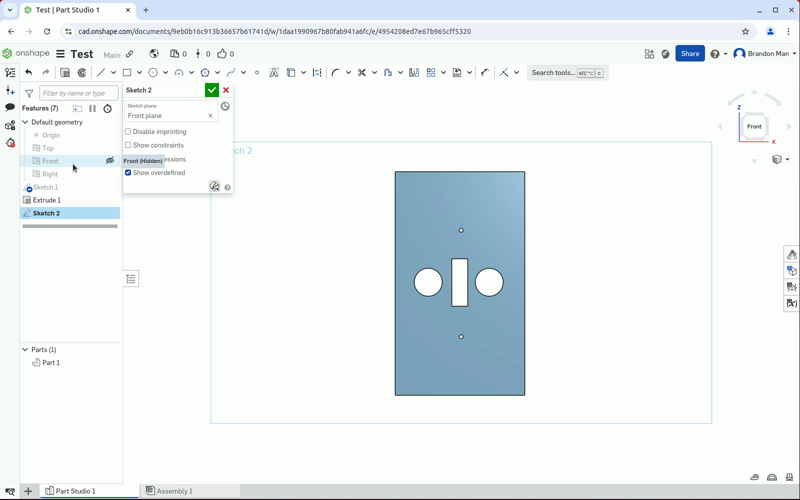
mouse_move(73, 352)
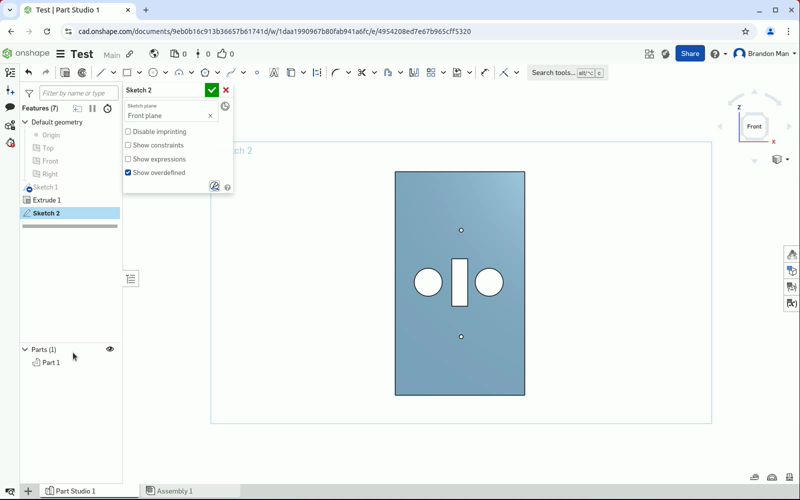
key(y)
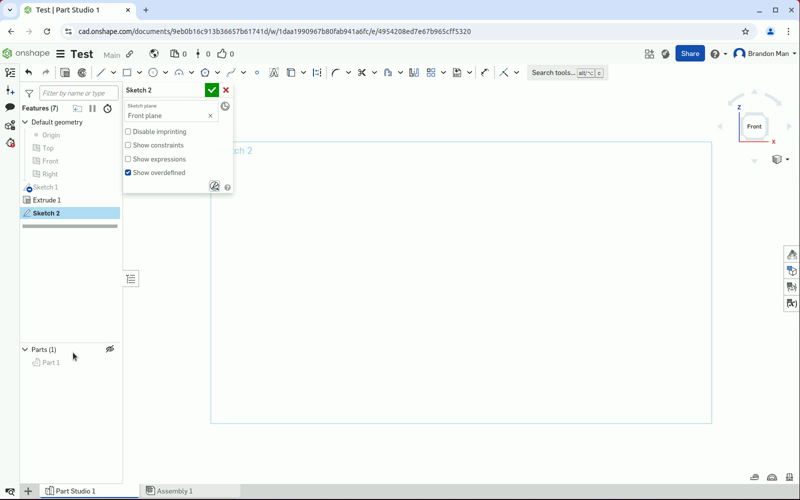
key(c)
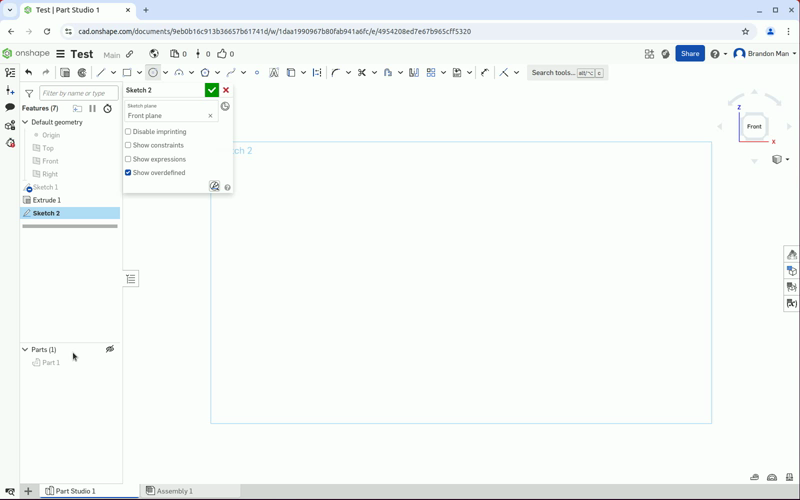
key_down(shift)
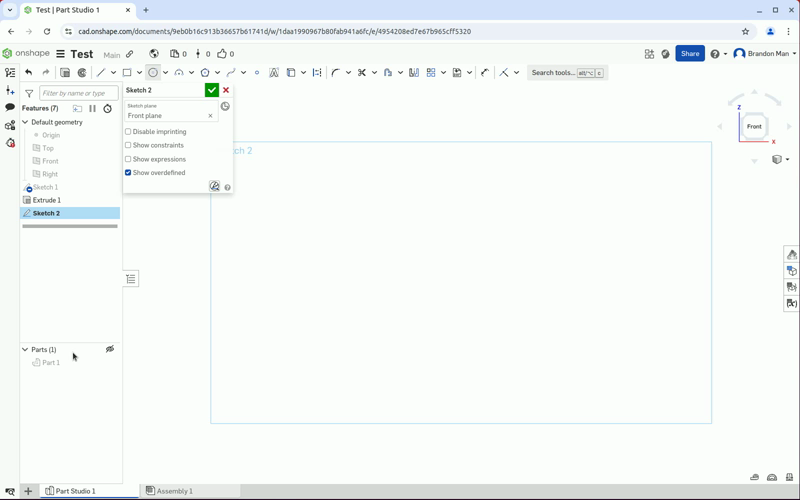
mouse_move(430, 282)
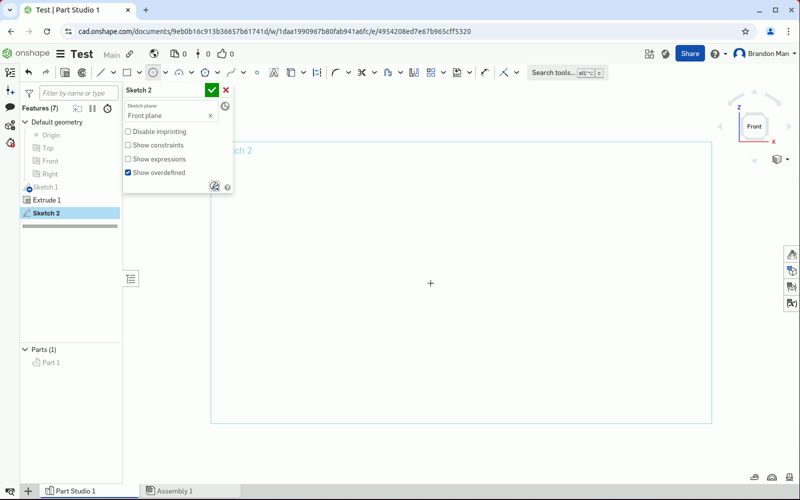
click(430, 282)
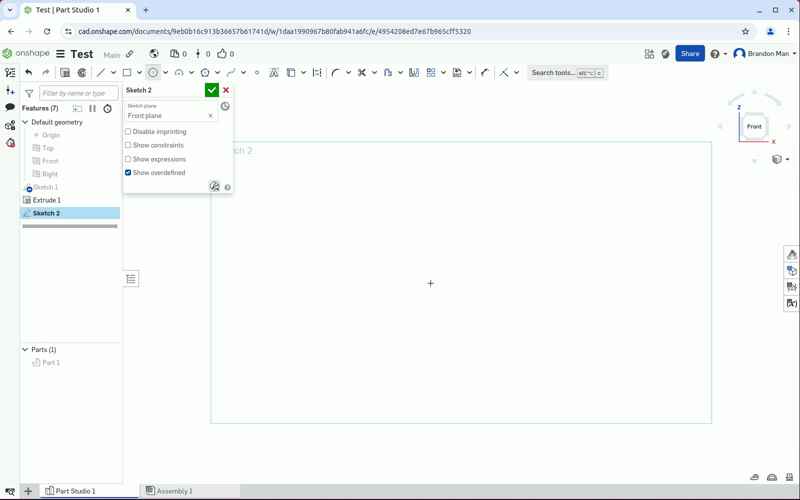
key_up(shift)
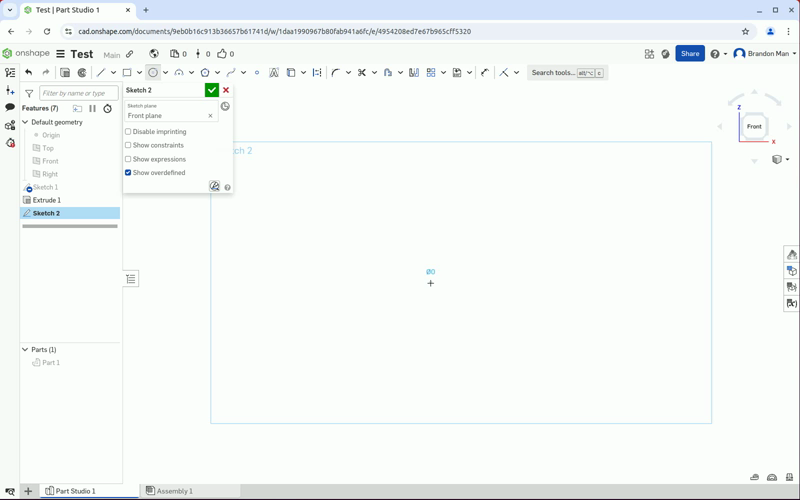
mouse_move(446, 282)
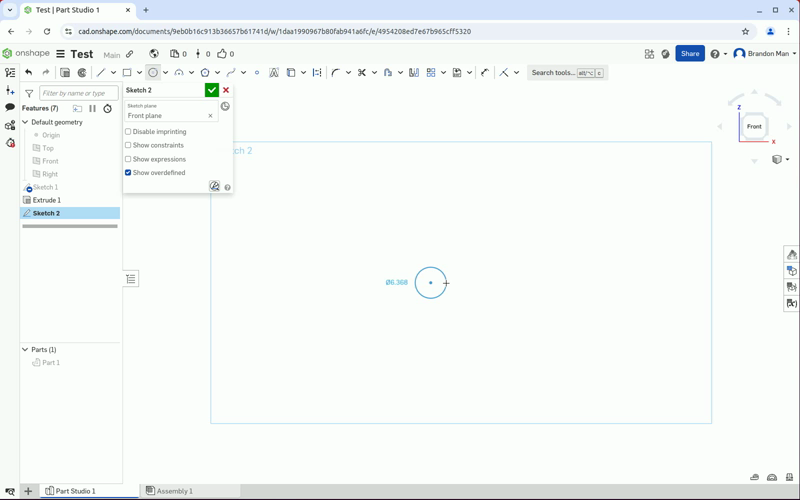
click(446, 282)
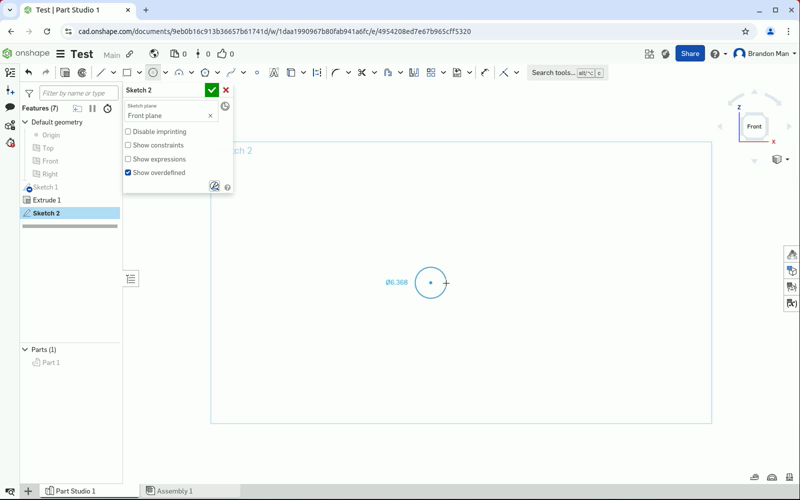
key(esc)
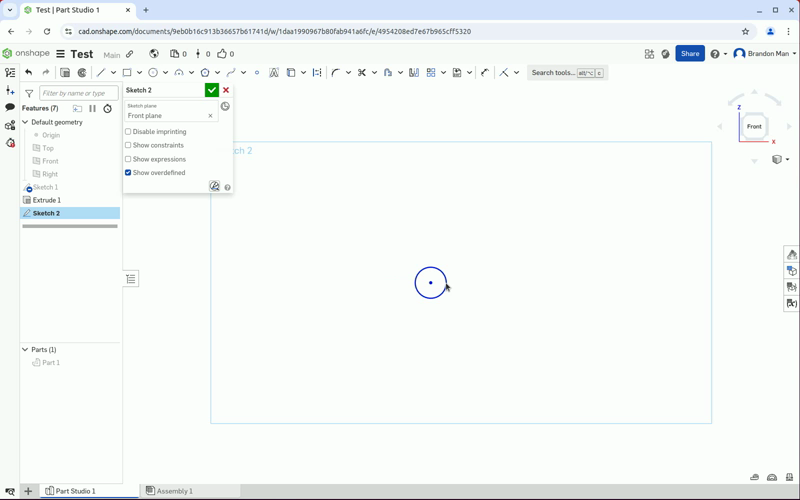
key(c)
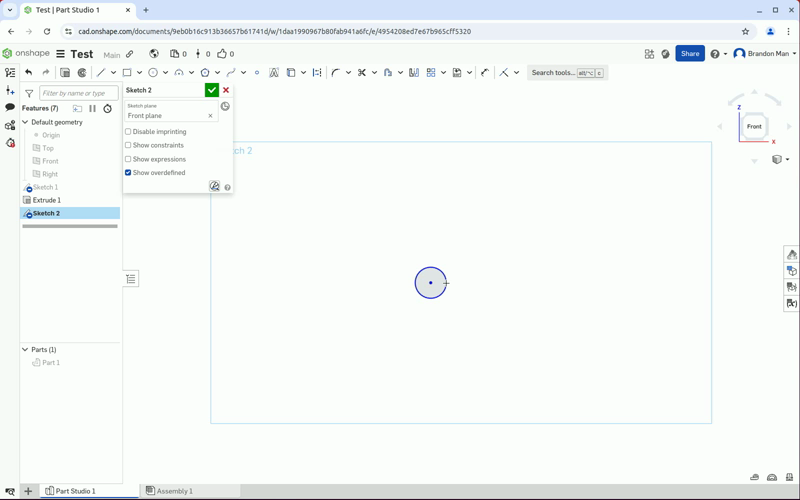
key_down(shift)
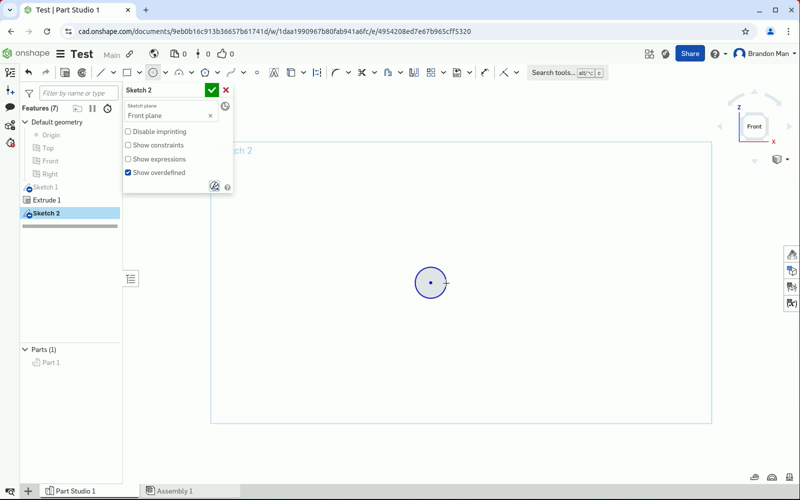
mouse_move(430, 282)
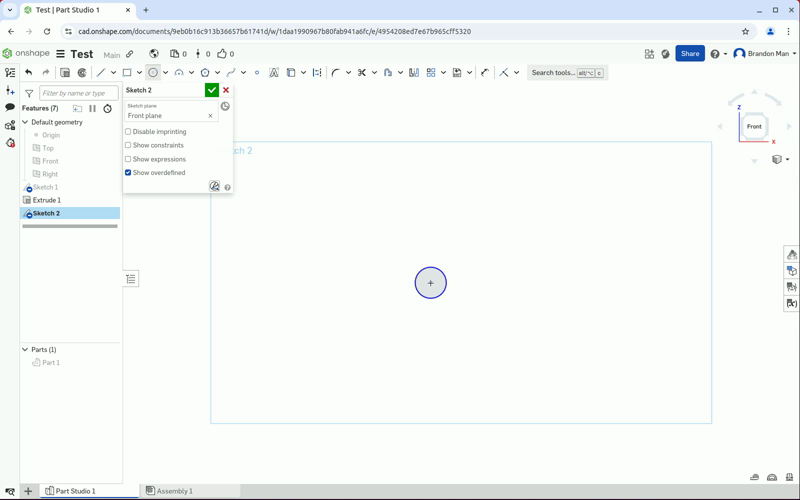
click(430, 282)
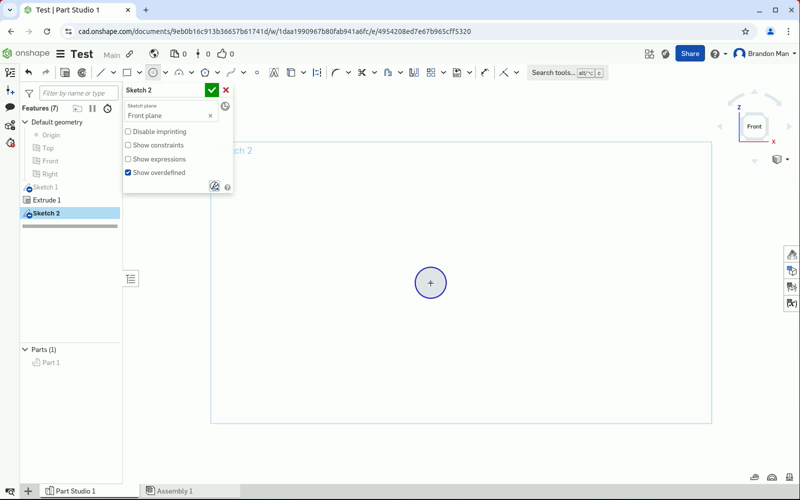
key_up(shift)
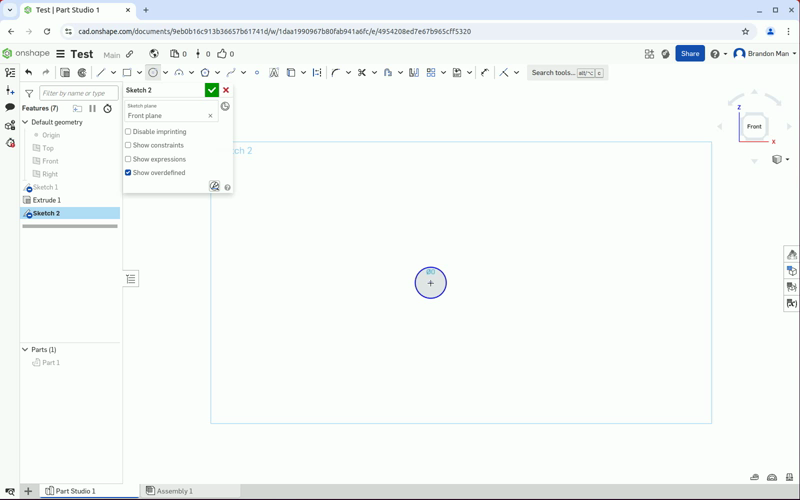
mouse_move(433, 282)
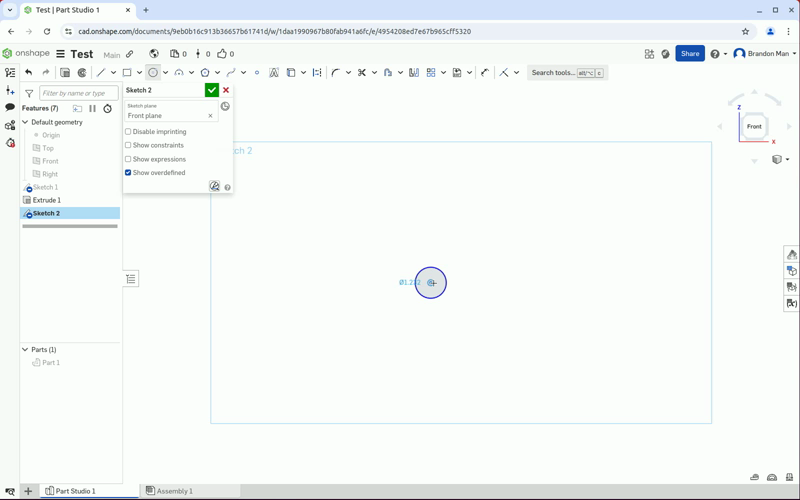
scroll(6)
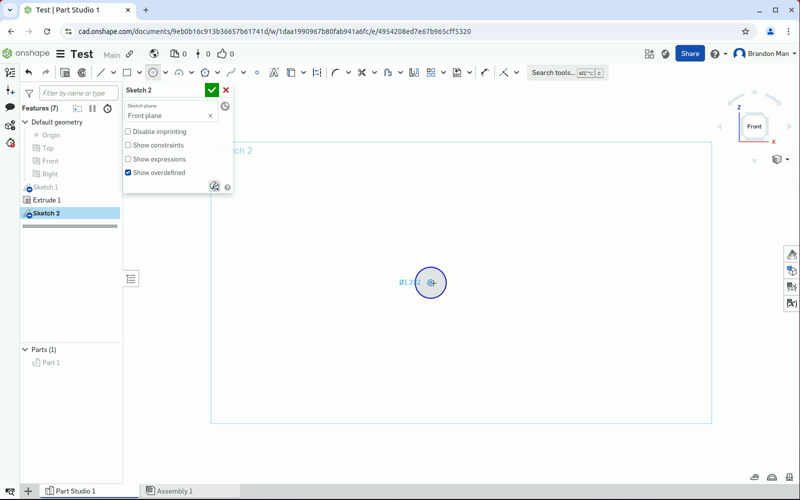
scroll(6)
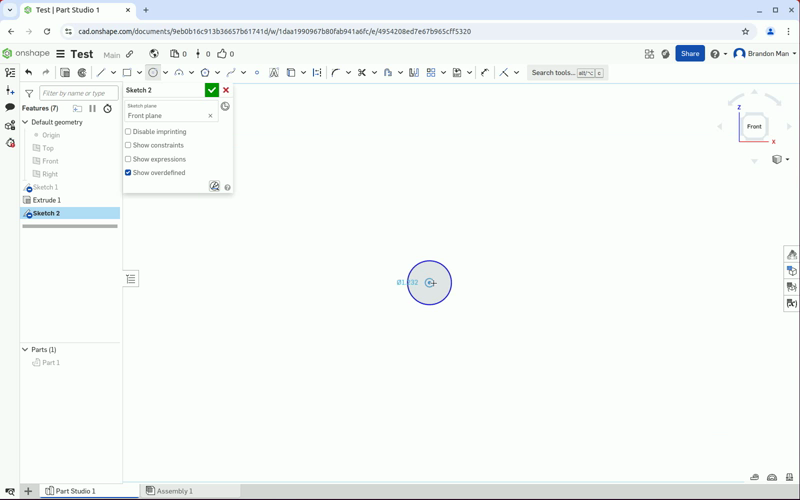
scroll(6)
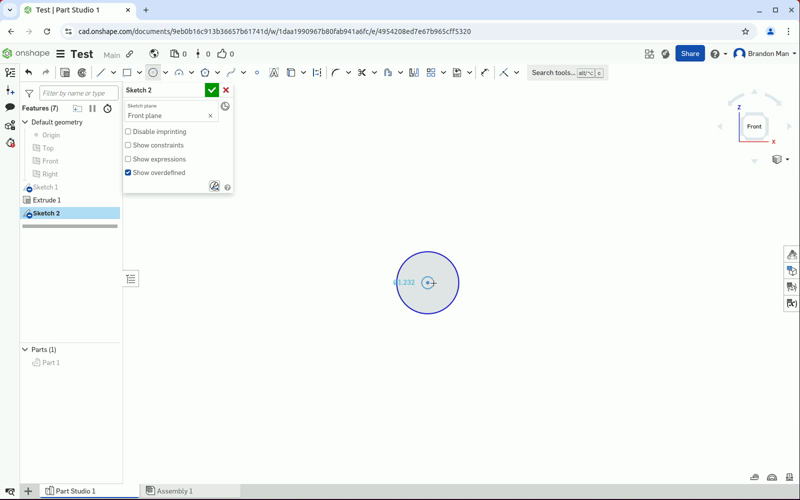
scroll(6)
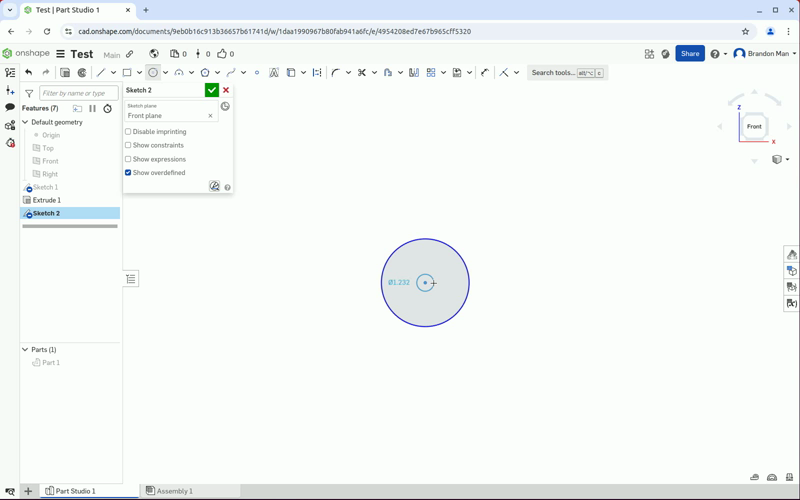
scroll(6)
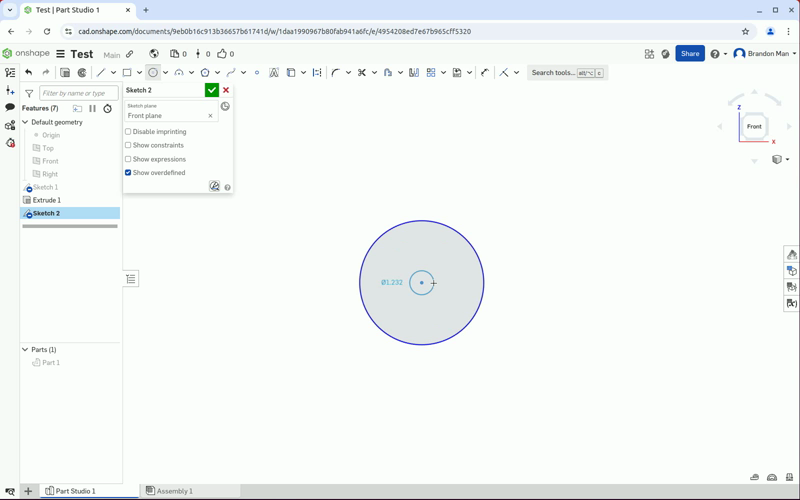
scroll(6)
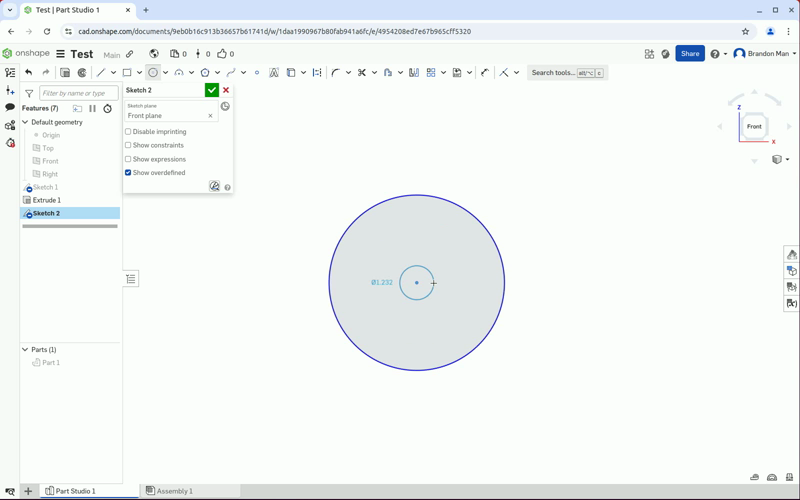
scroll(6)
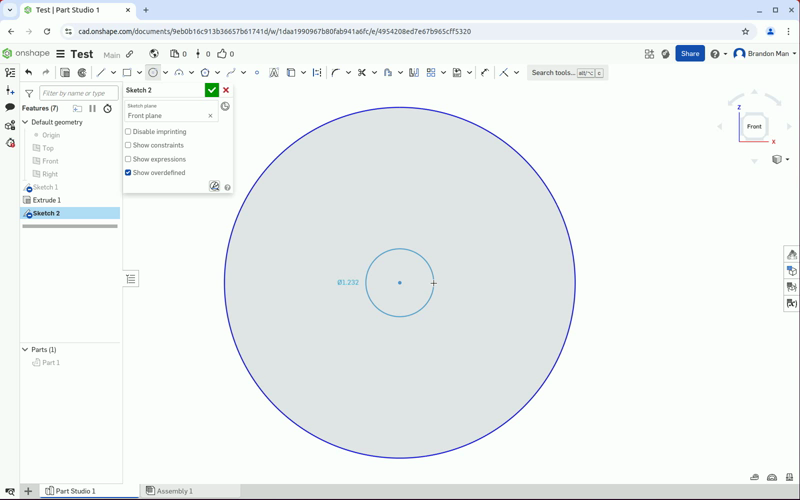
click(433, 282)
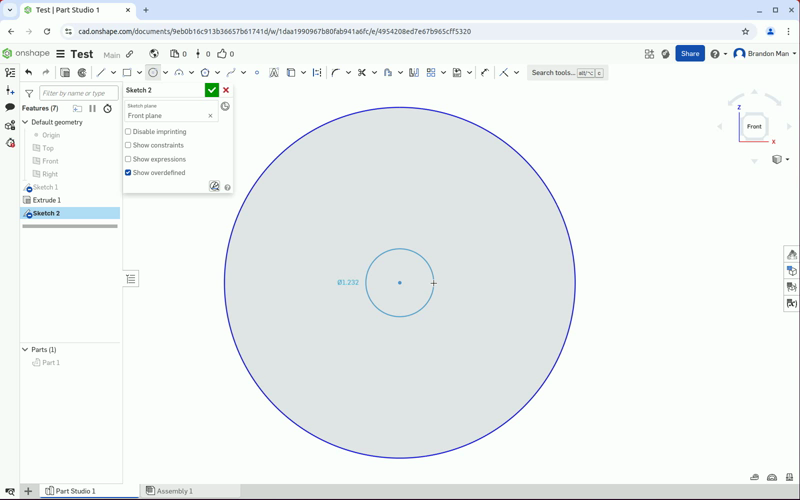
scroll(-6)
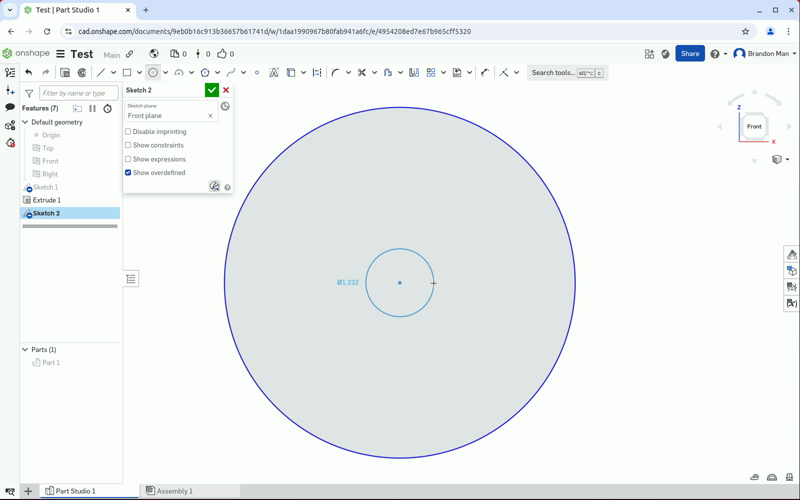
scroll(-6)
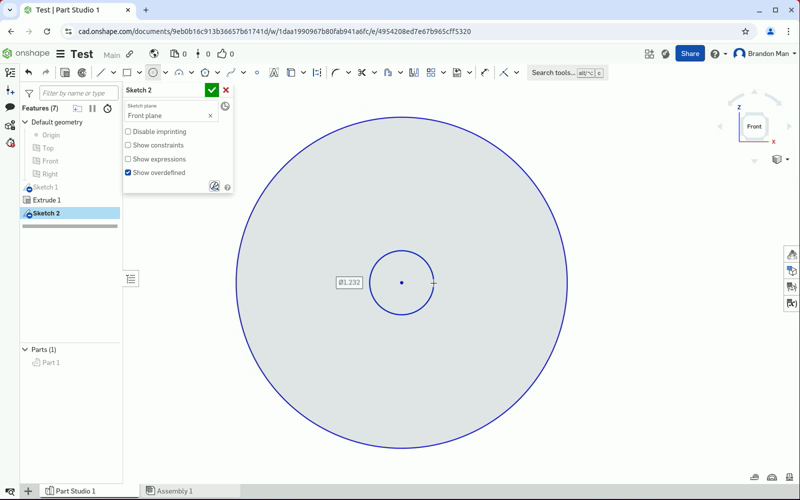
scroll(-6)
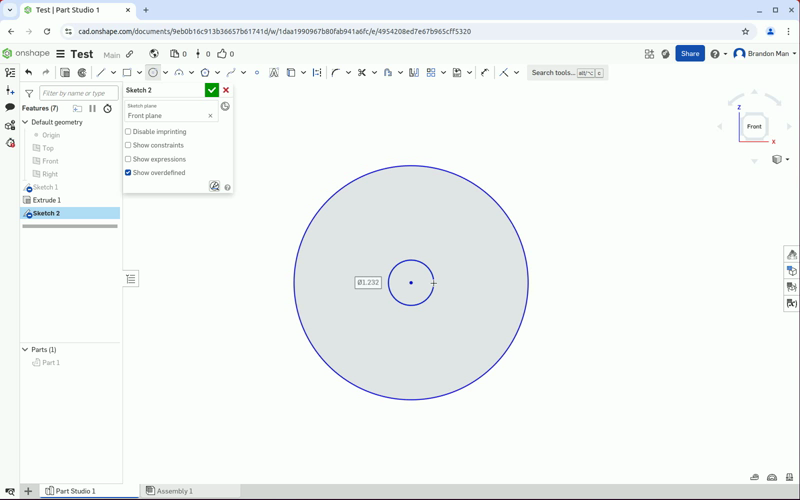
scroll(-6)
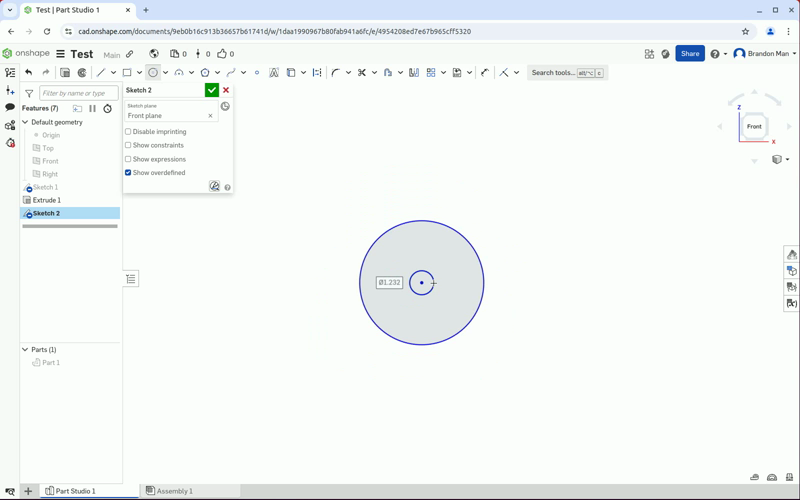
scroll(-6)
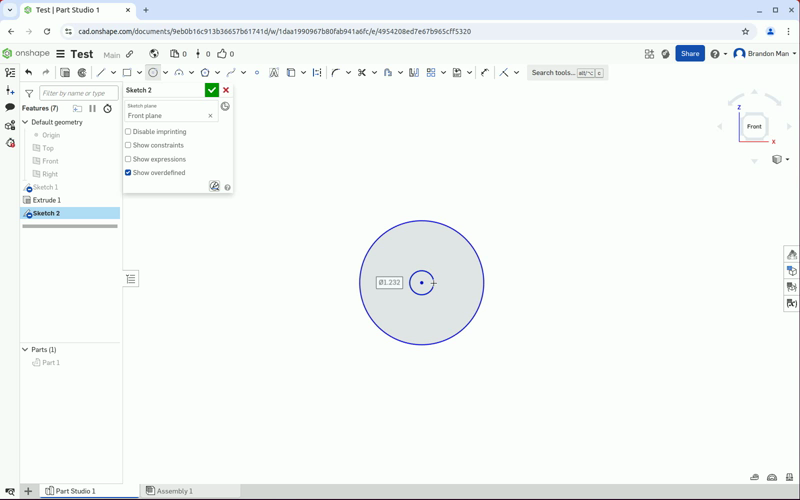
scroll(-6)
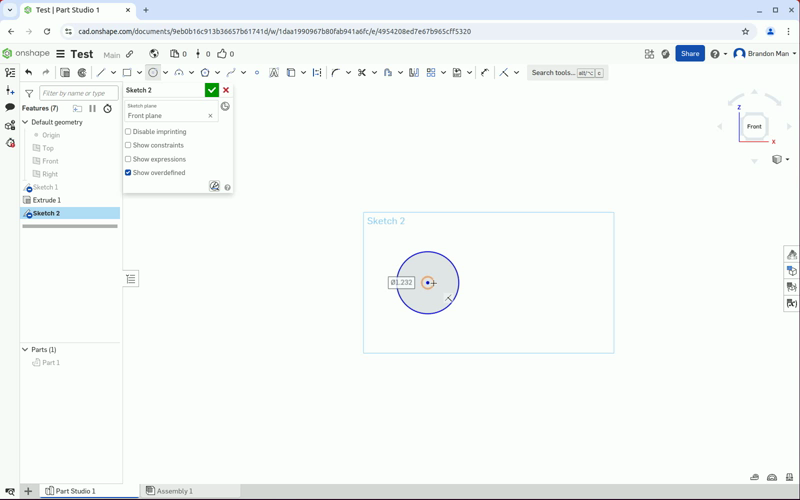
scroll(-6)
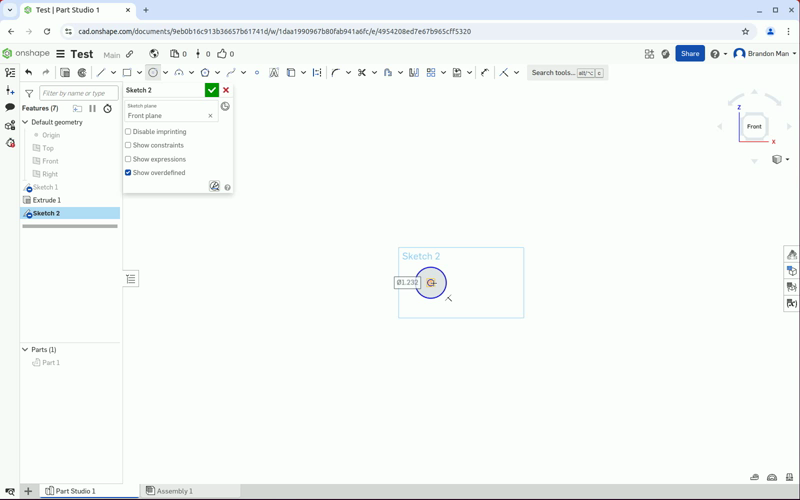
key(esc)
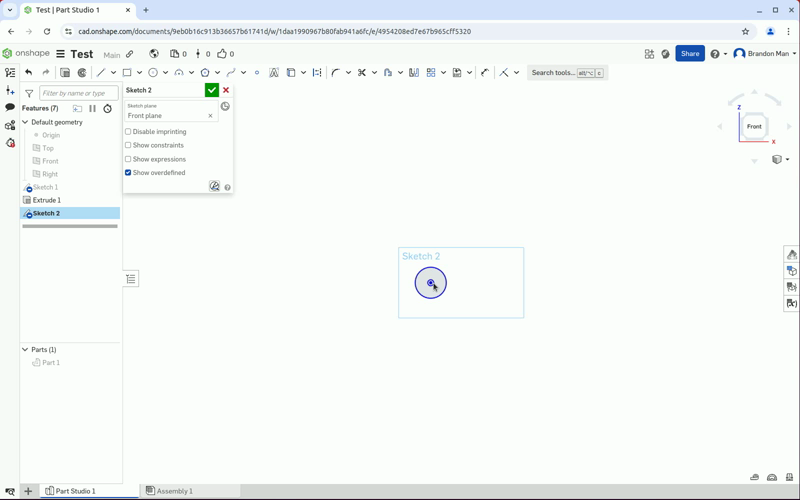
mouse_move(441, 289)
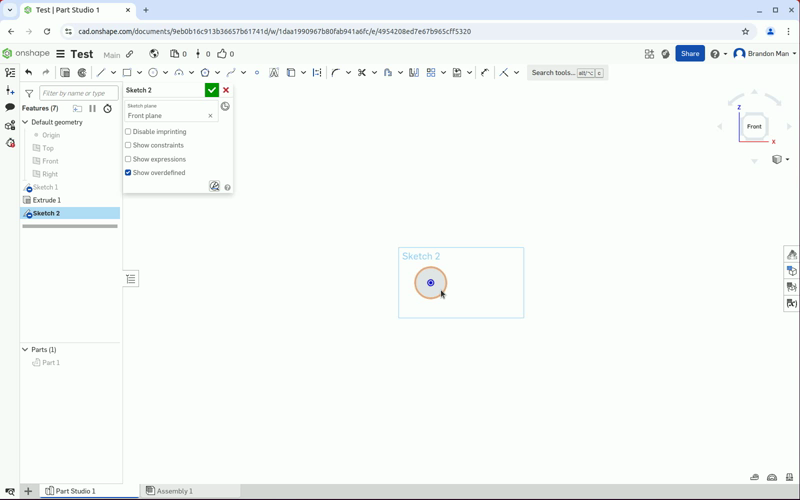
scroll(6)
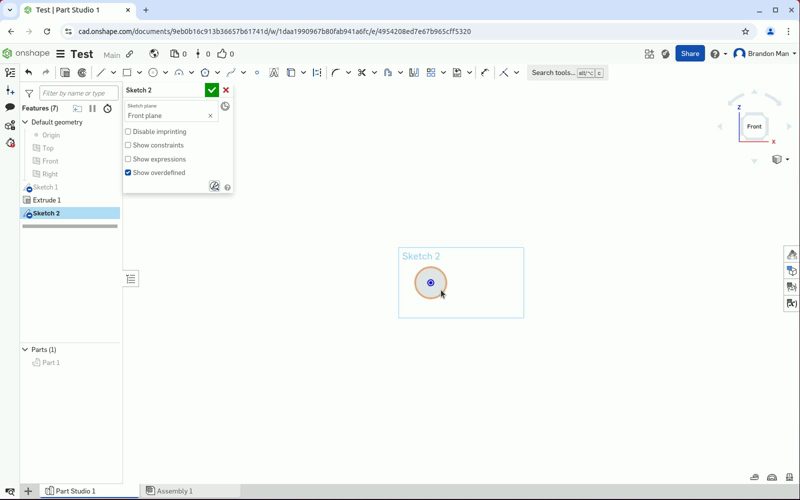
scroll(6)
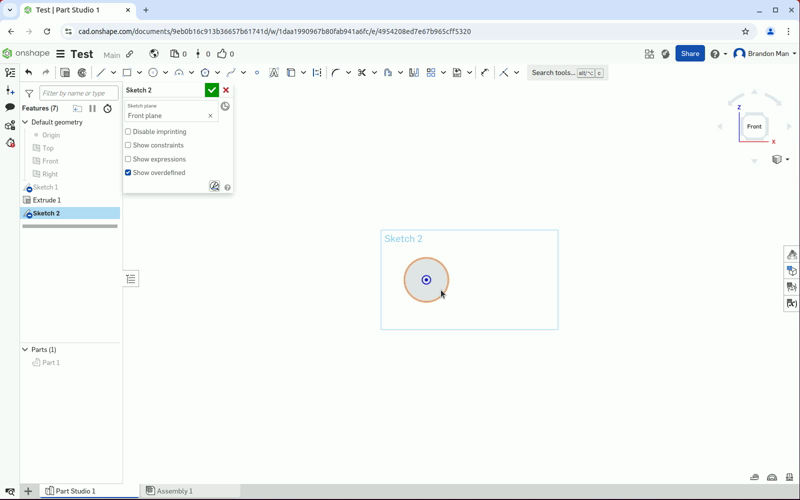
scroll(6)
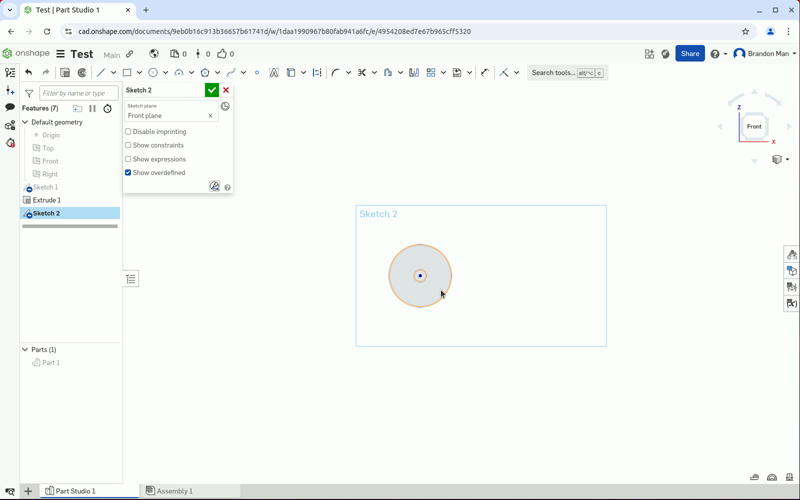
scroll(6)
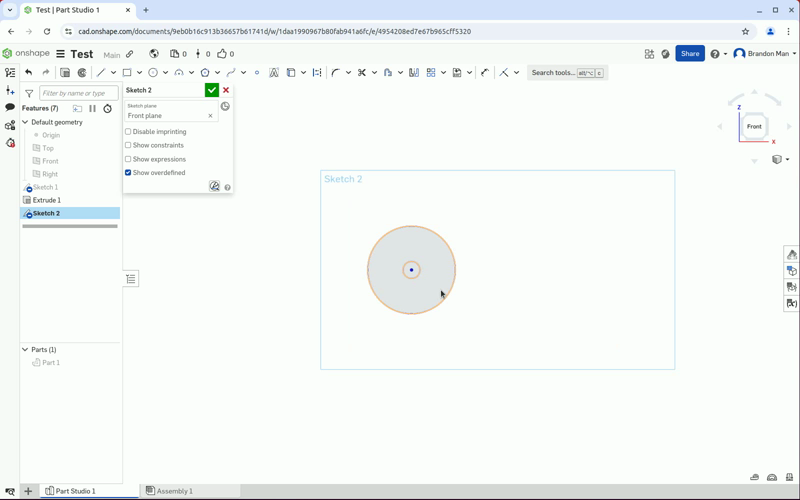
scroll(6)
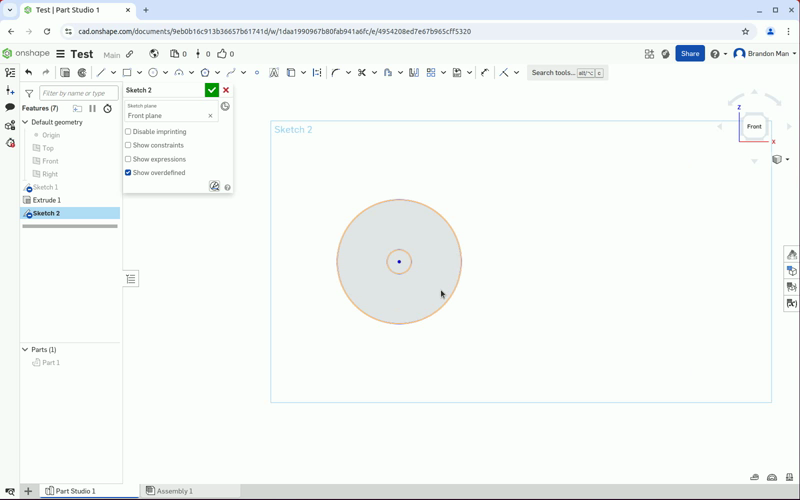
scroll(6)
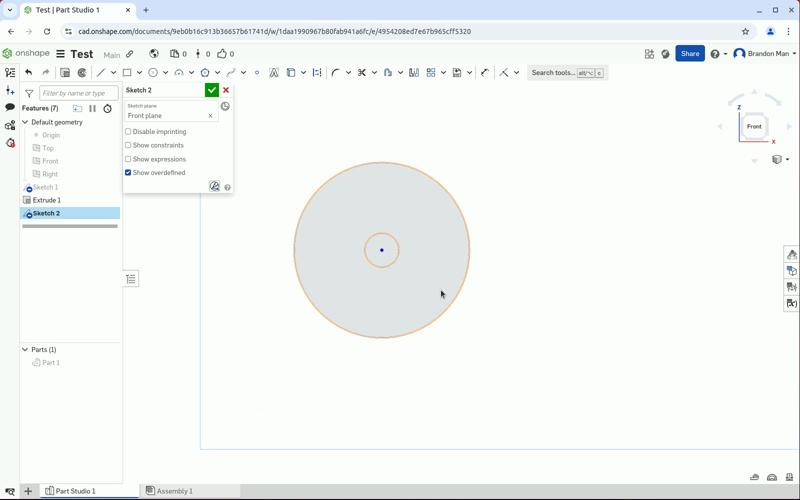
scroll(6)
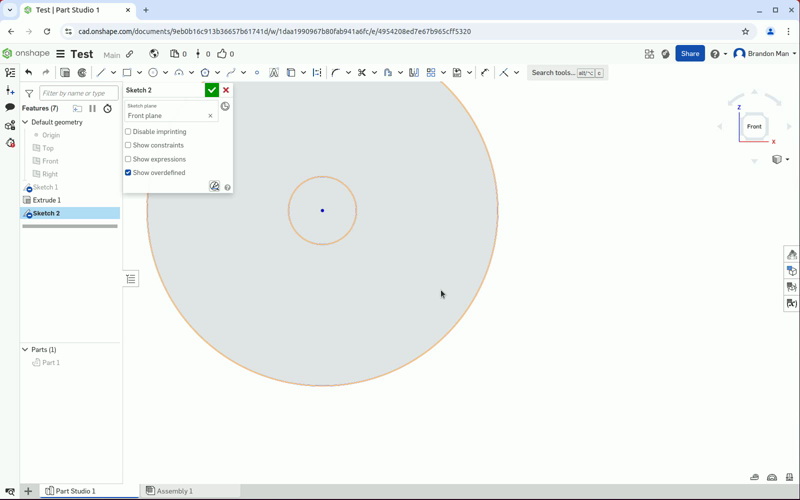
click(441, 289)
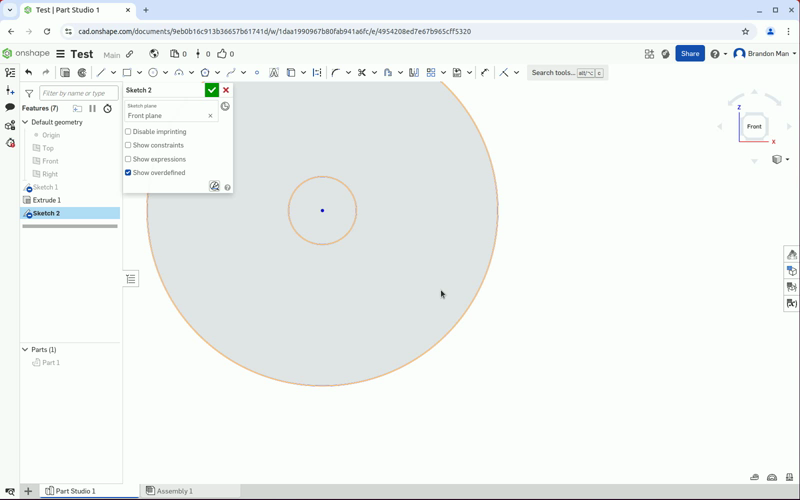
scroll(-6)
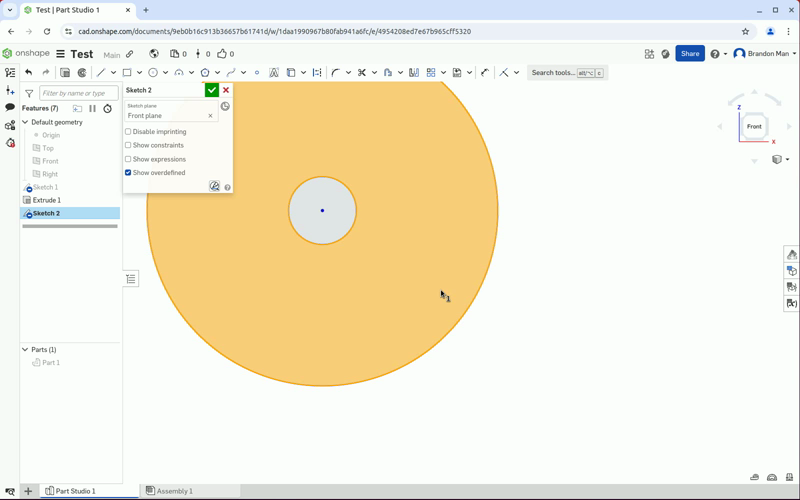
scroll(-6)
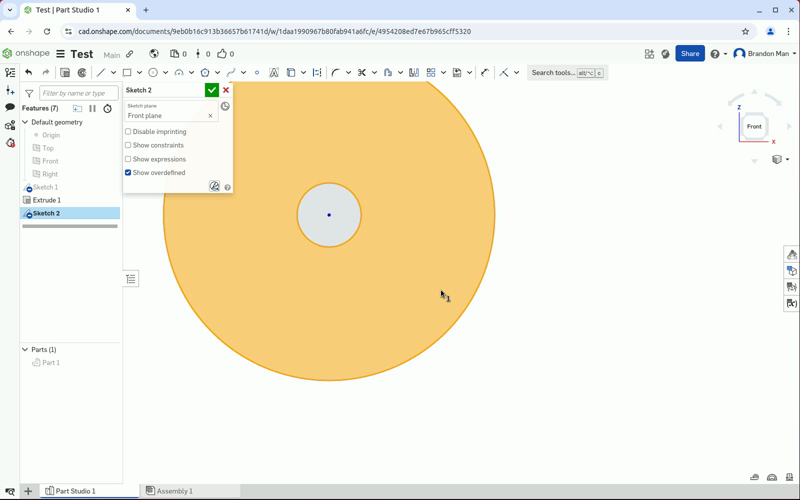
scroll(-6)
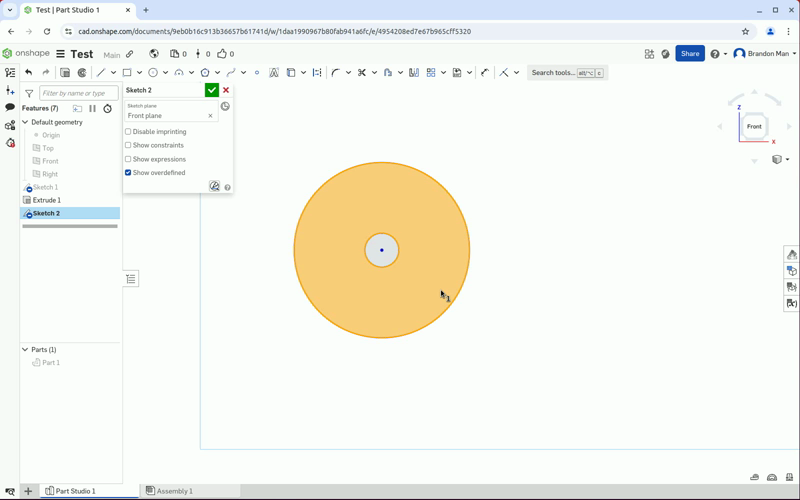
scroll(-6)
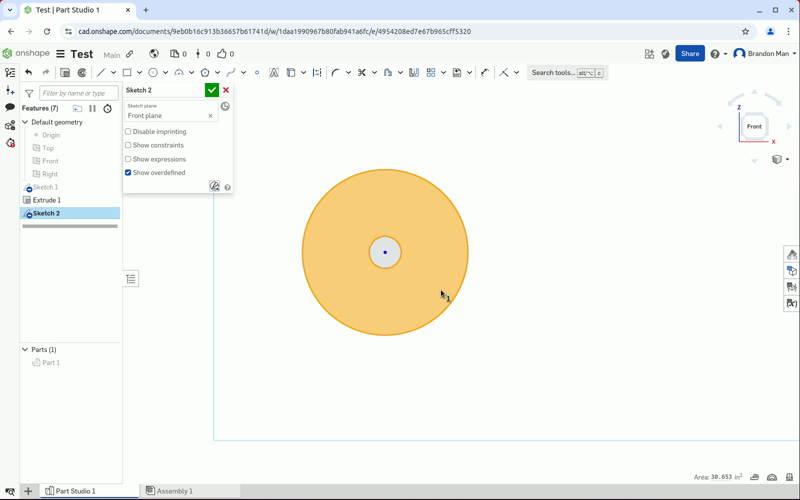
scroll(-6)
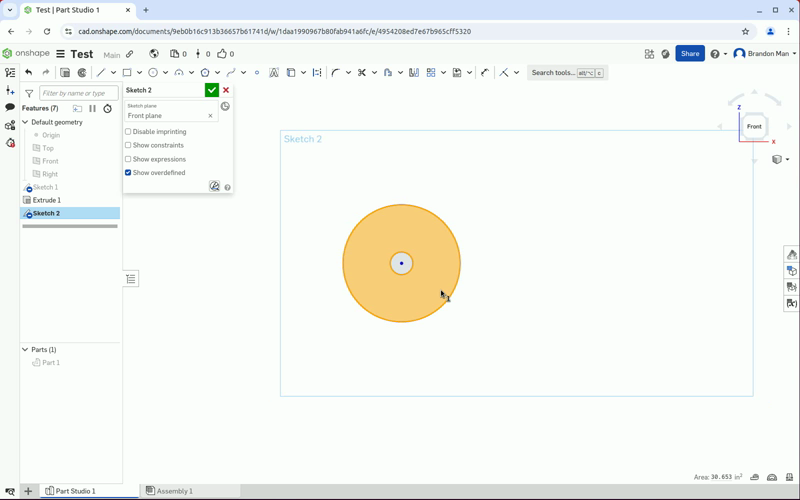
scroll(-6)
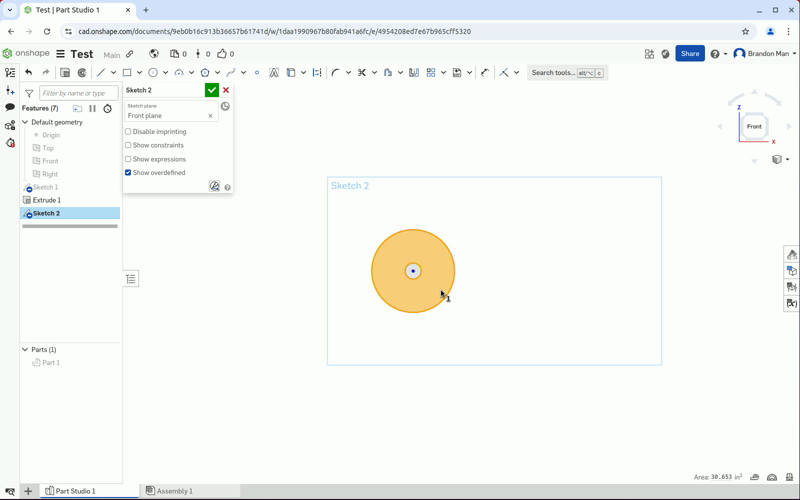
scroll(-6)
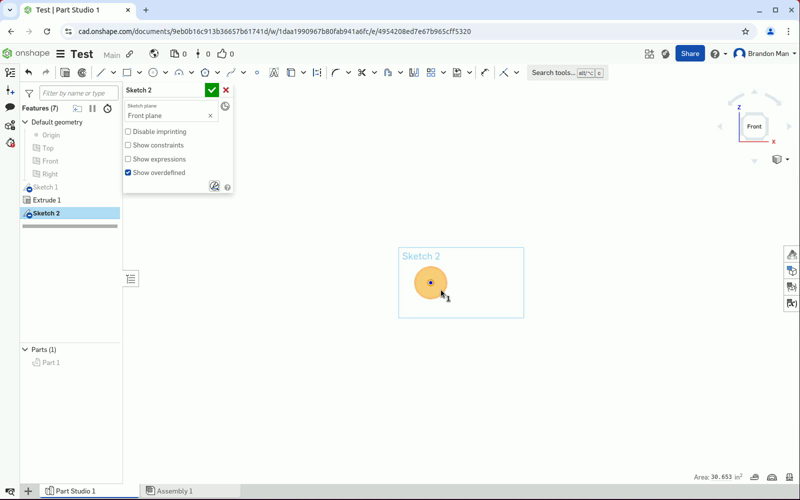
mouse_move(73, 352)
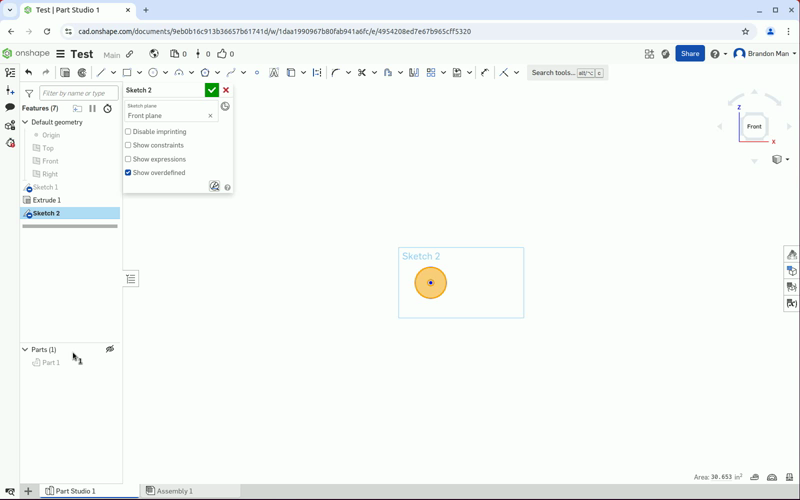
key(shift+y)
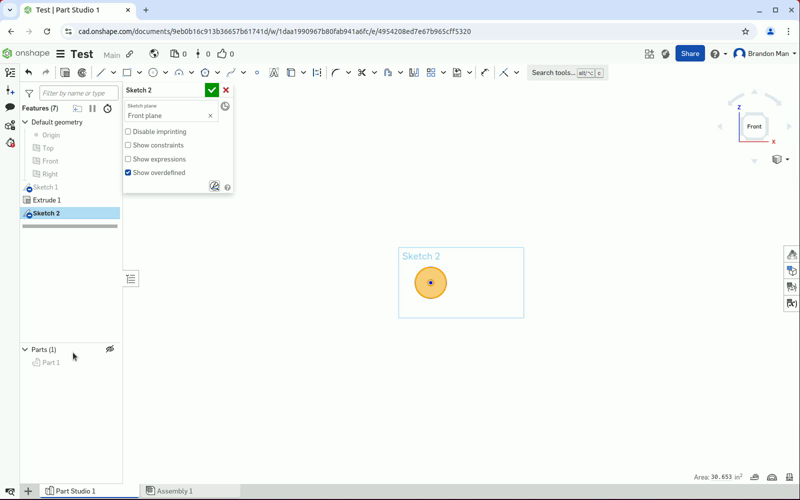
key(shift+e)
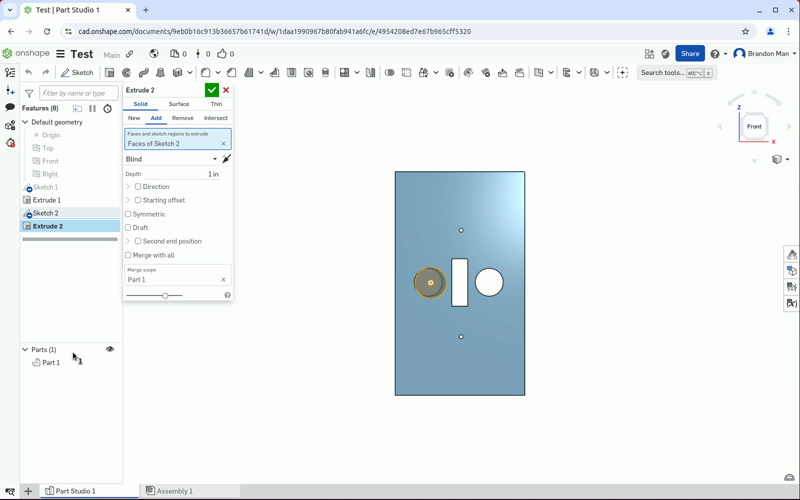
mouse_move(143, 106)
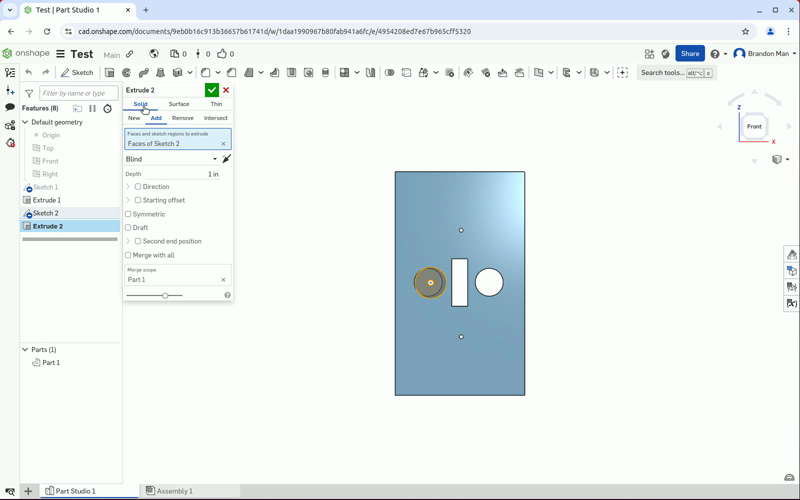
click(143, 106)
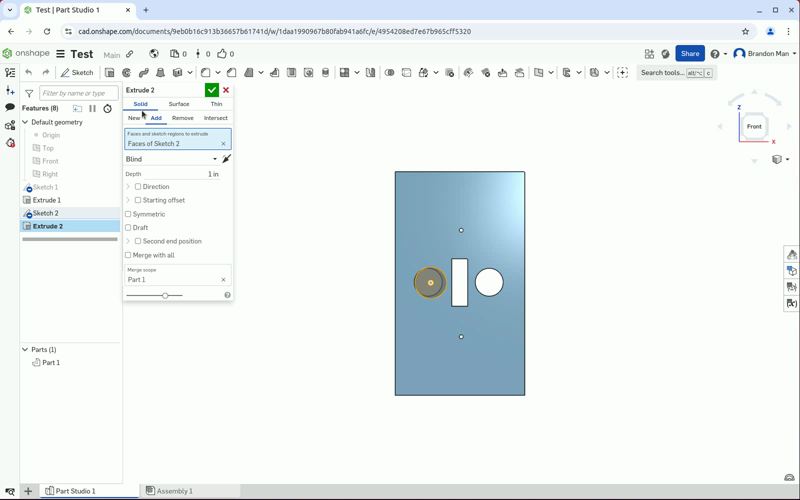
mouse_move(137, 120)
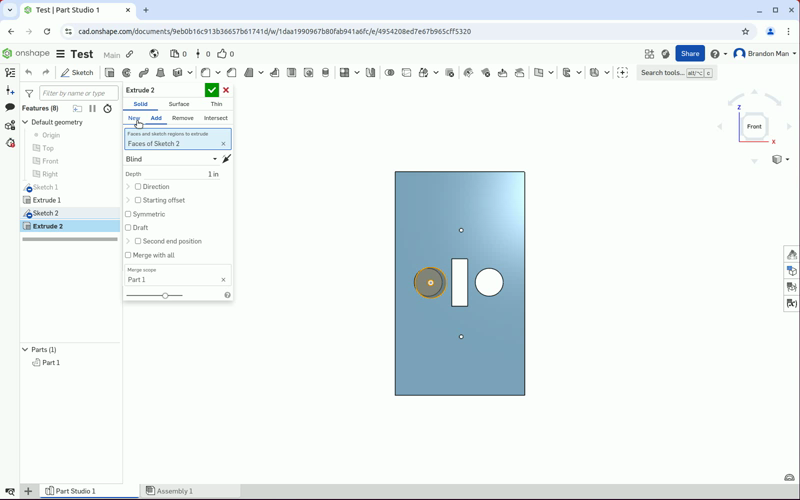
click(137, 120)
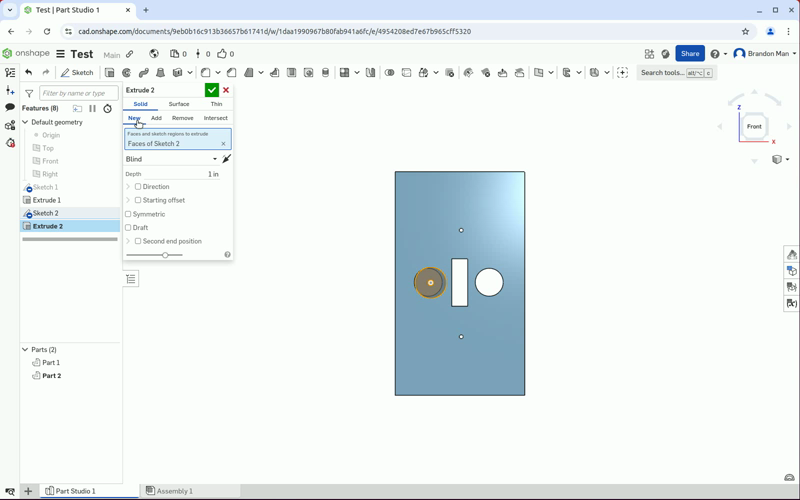
key(tab, 4)
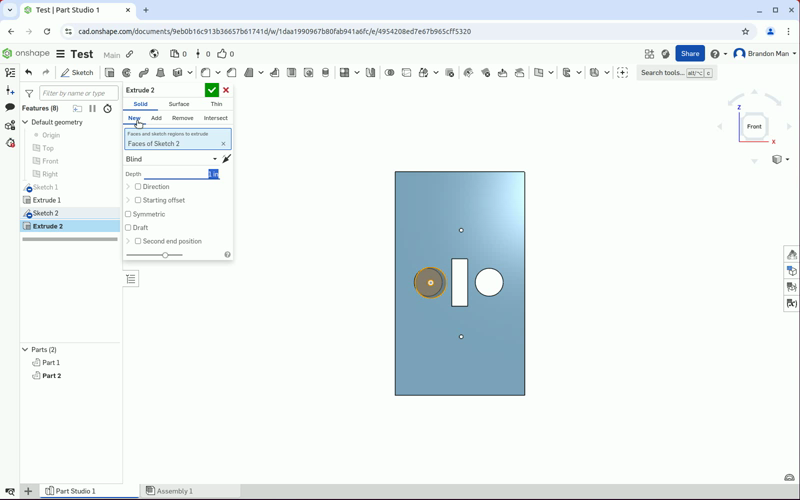
text(4.814)
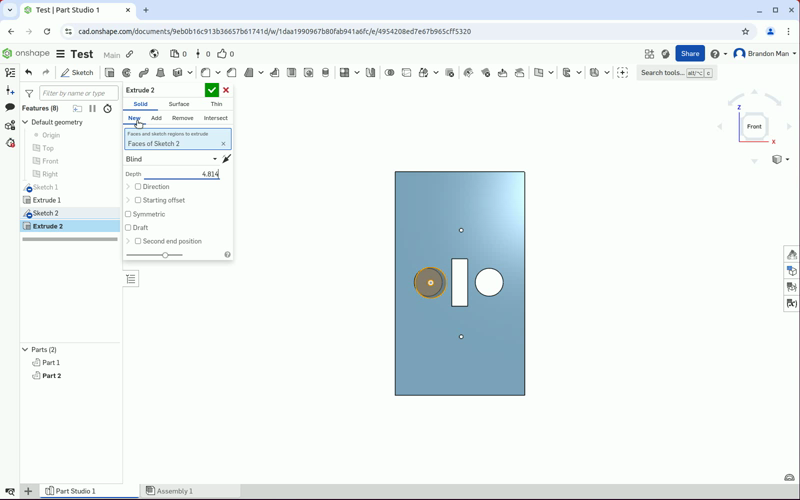
key(enter)
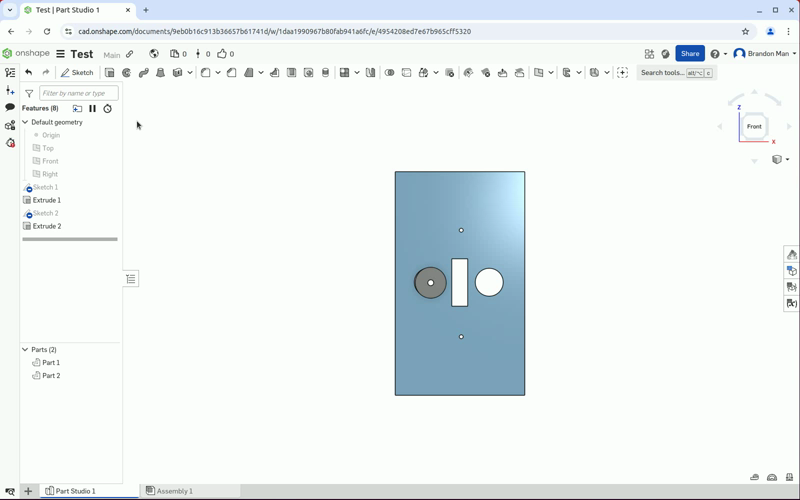
key(shift+h)
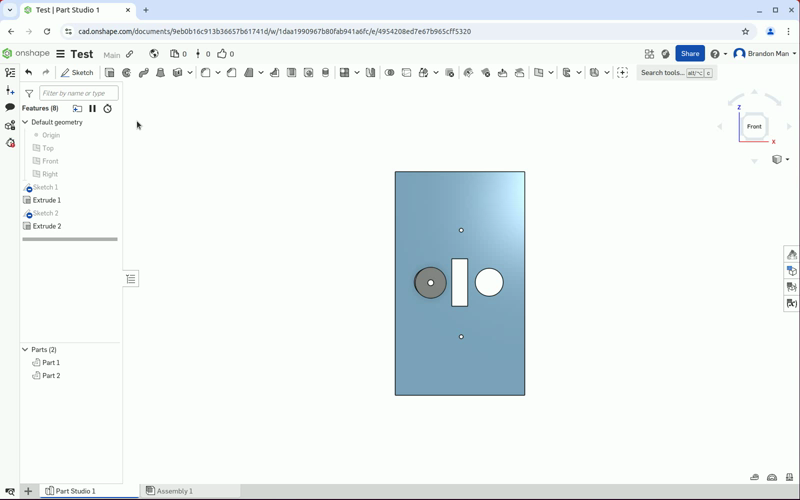
key(shift+h)
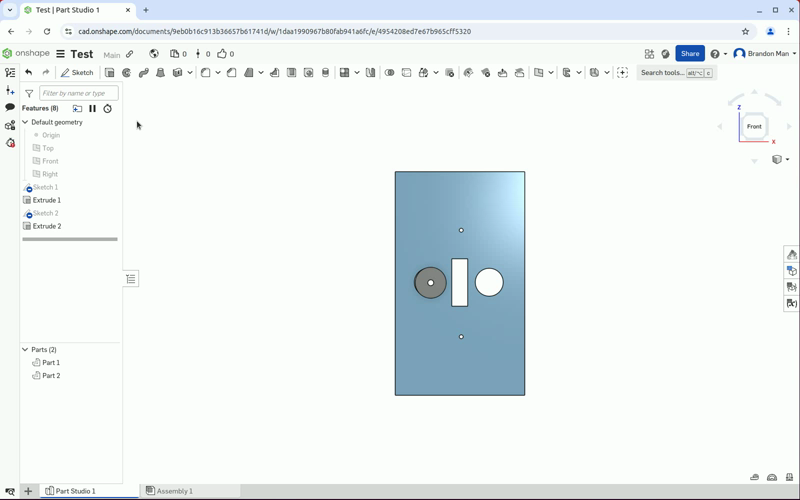
mouse_move(73, 189)
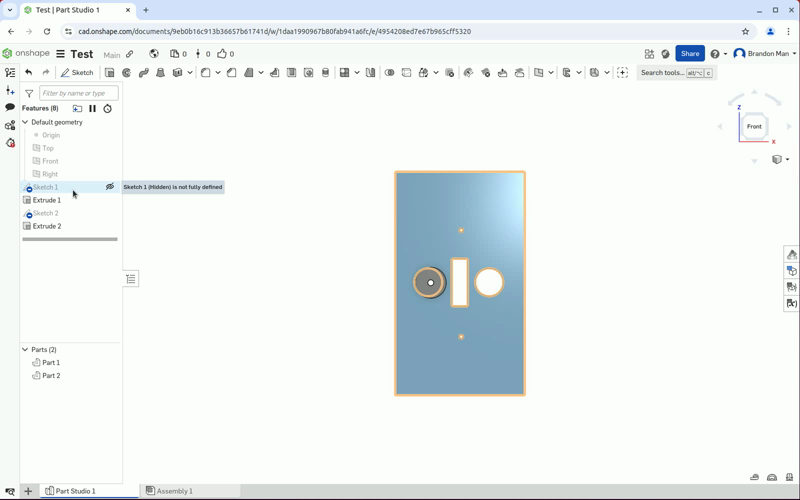
click(73, 189)
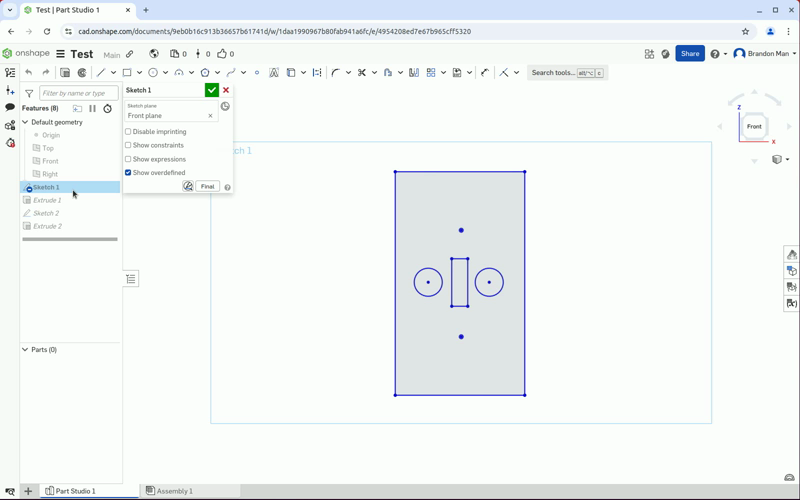
mouse_move(229, 92)
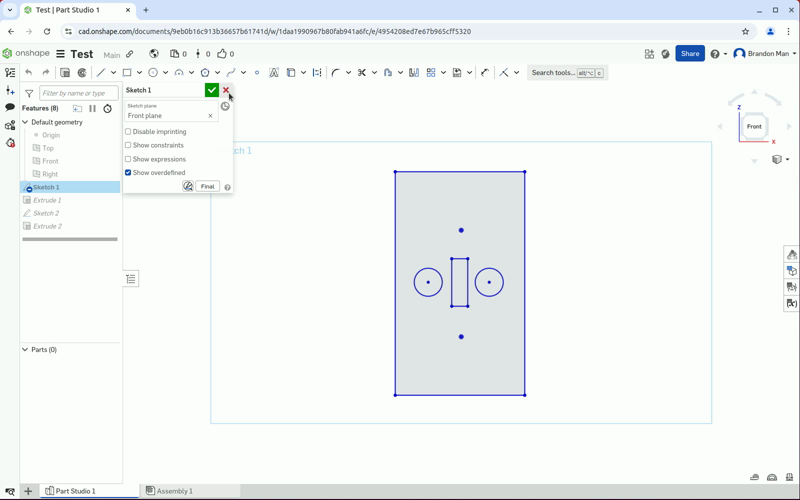
click(229, 92)
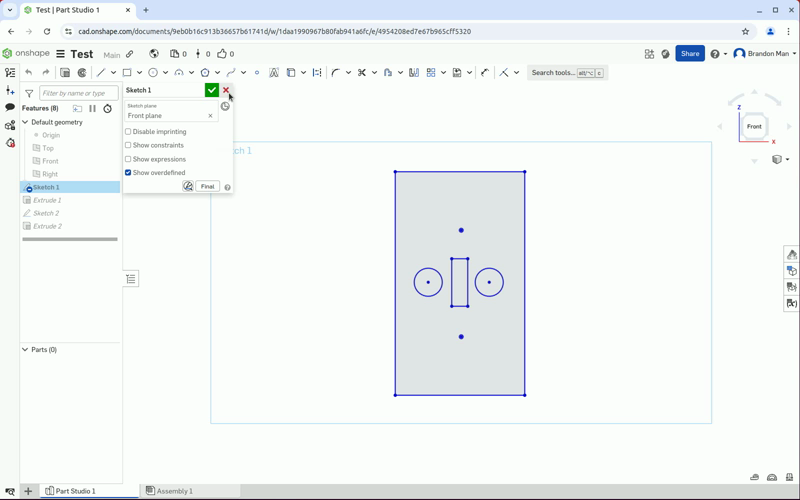
key(shift+s)
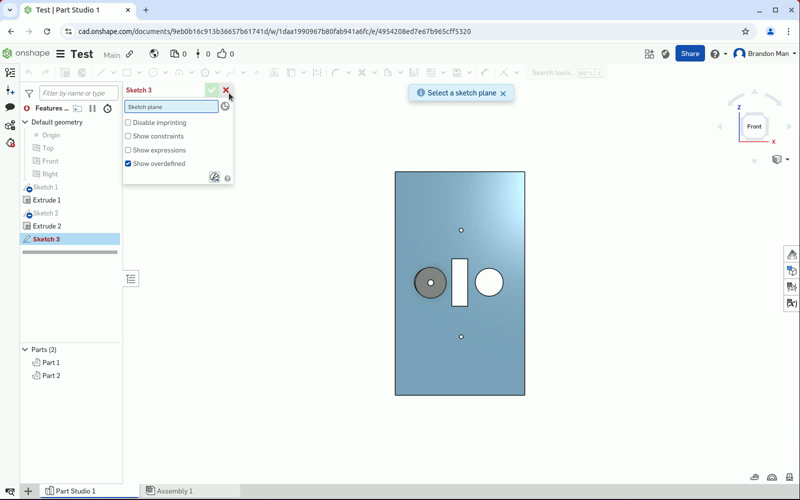
mouse_move(73, 163)
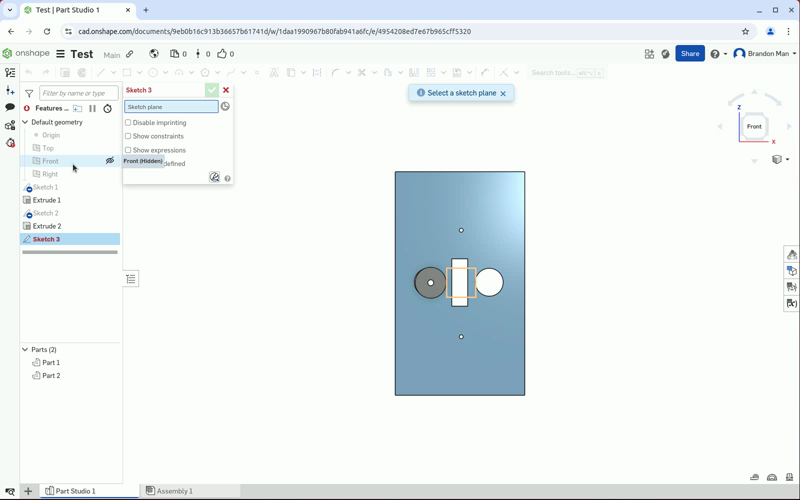
click(73, 163)
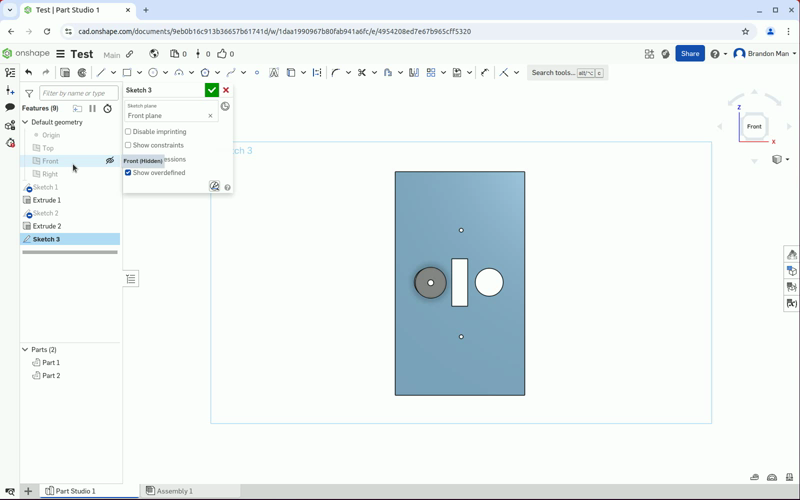
mouse_move(73, 352)
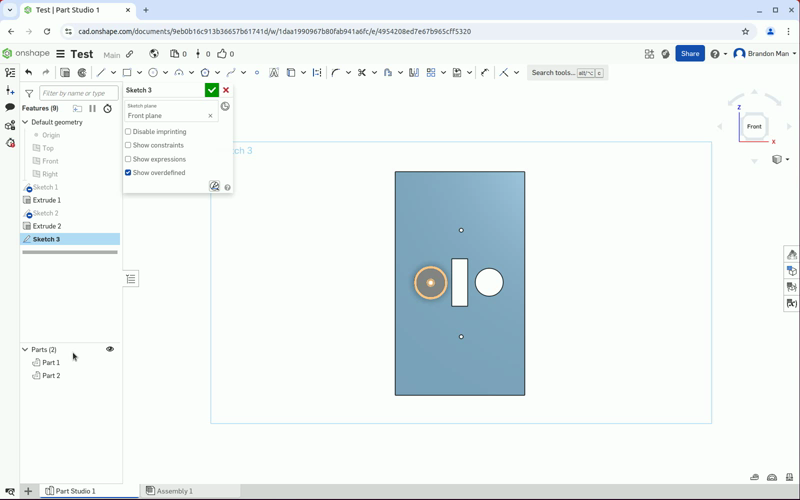
key(y)
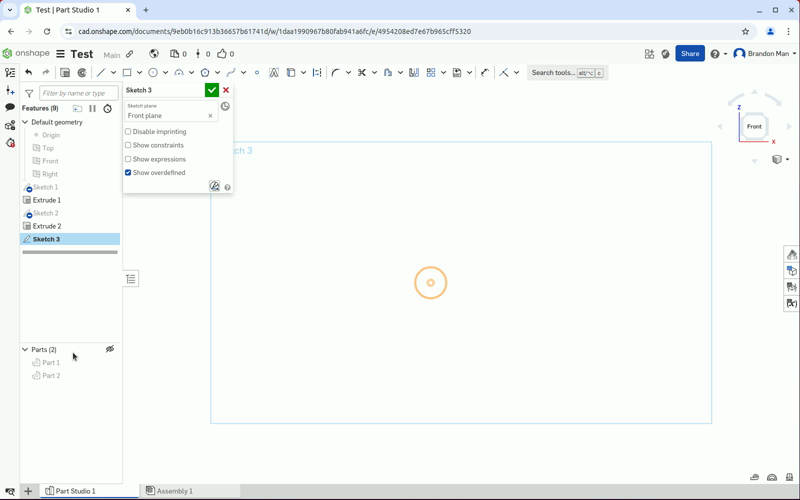
key(c)
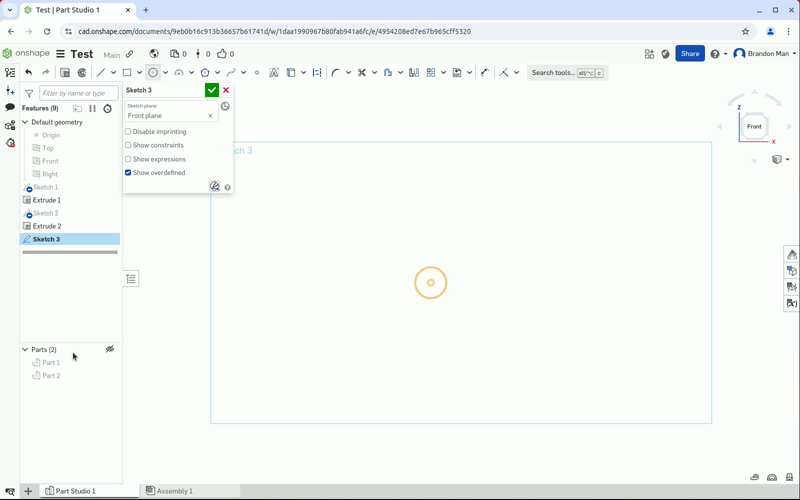
key_down(shift)
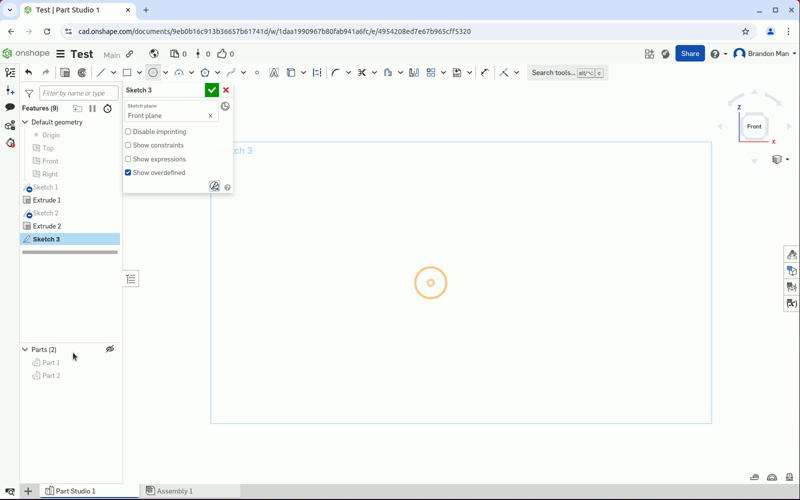
mouse_move(492, 282)
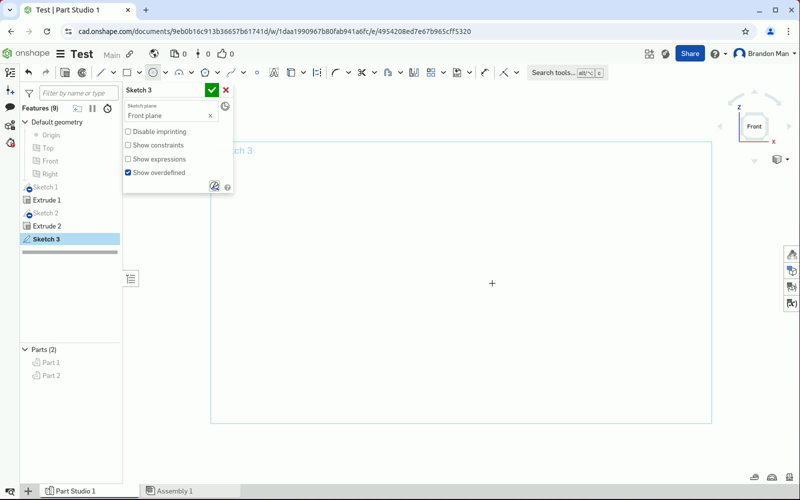
click(492, 282)
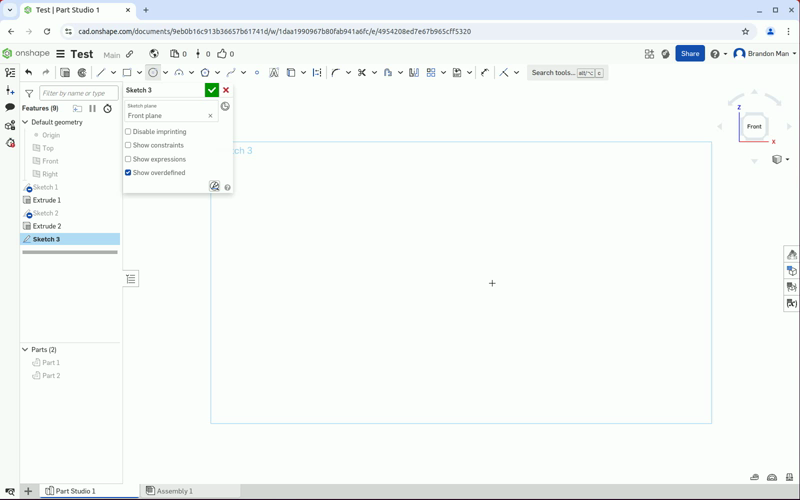
key_up(shift)
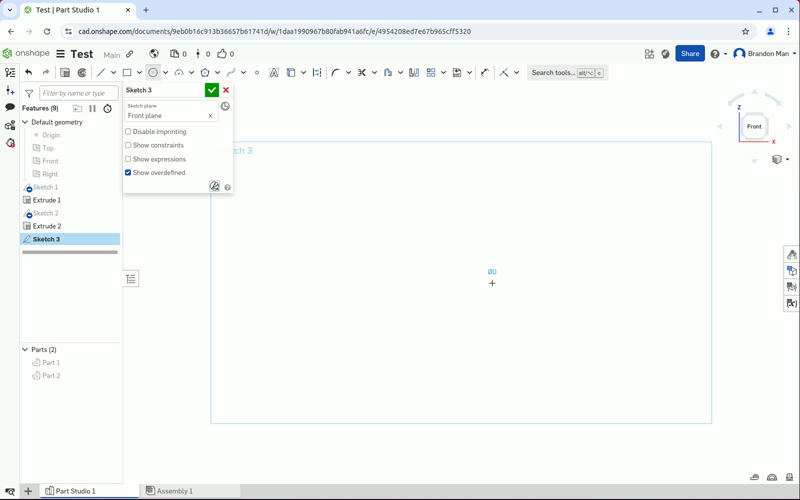
mouse_move(507, 282)
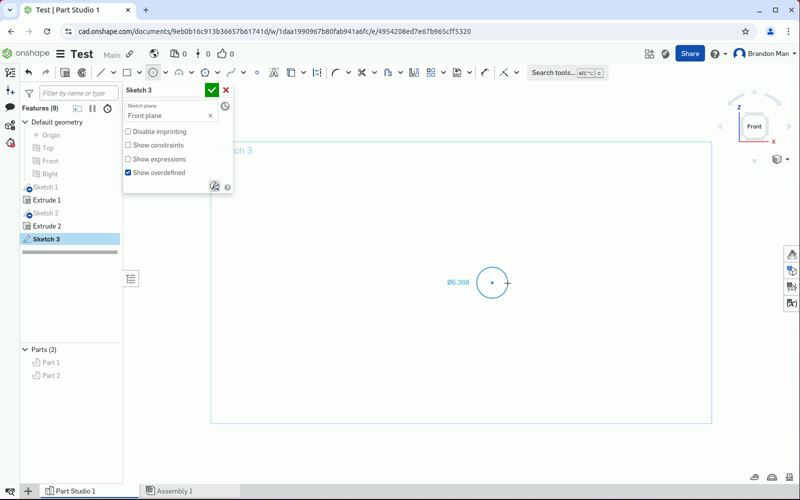
click(507, 282)
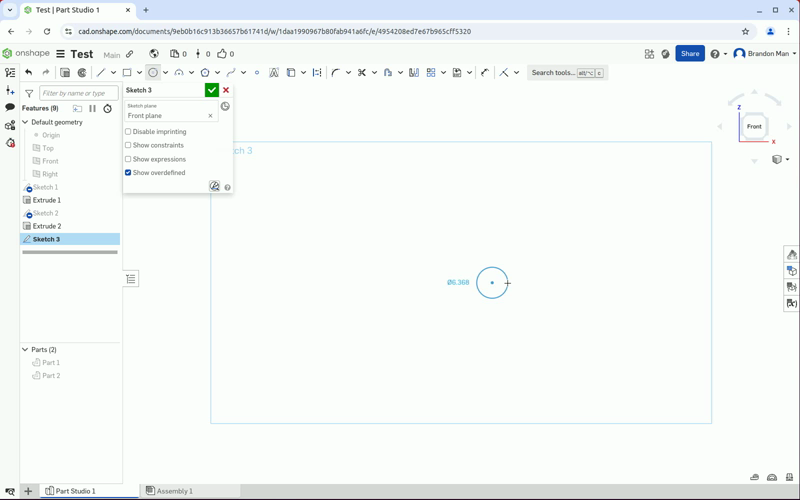
key(esc)
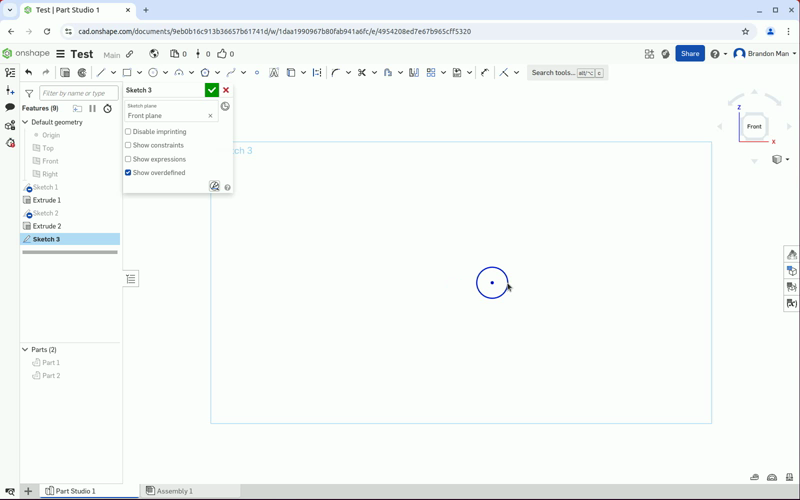
key(c)
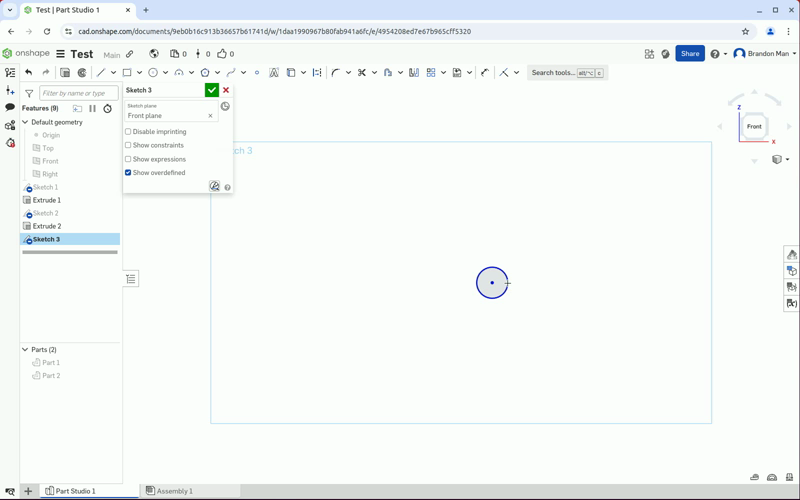
key_down(shift)
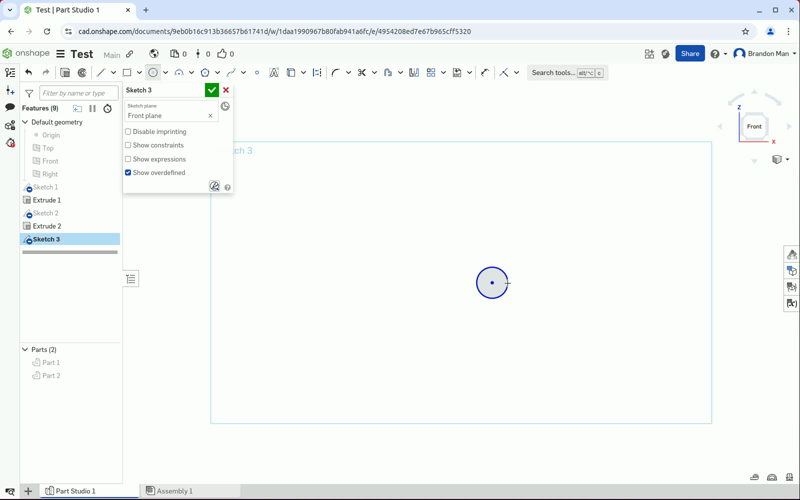
mouse_move(492, 282)
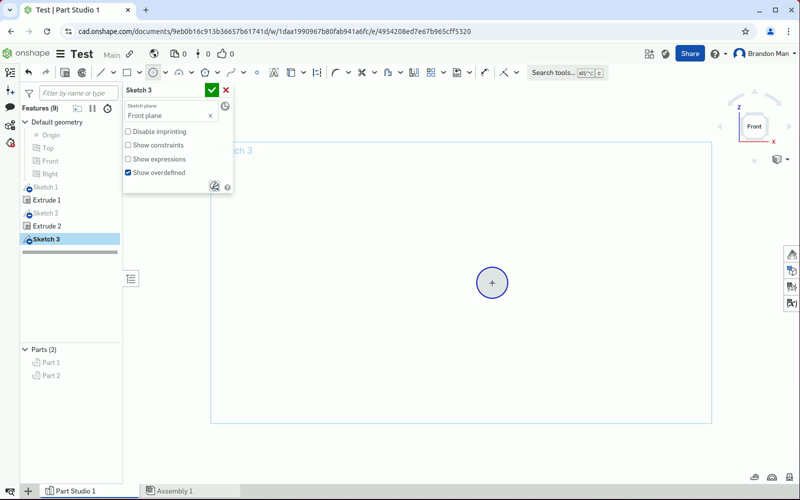
click(492, 282)
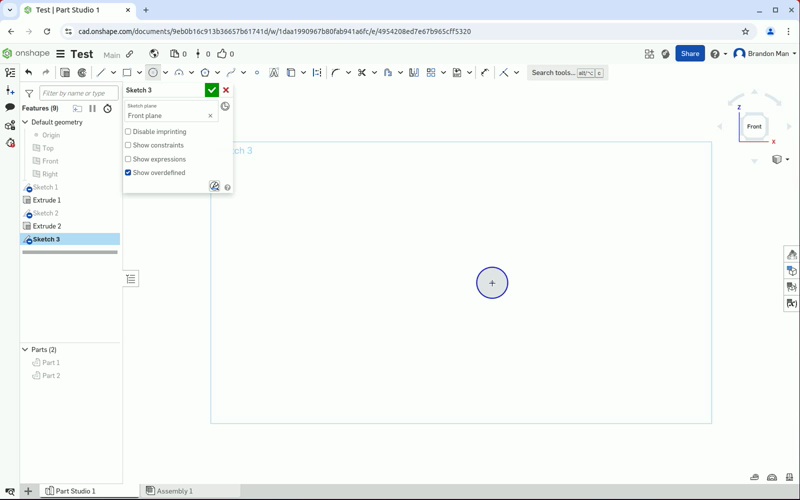
key_up(shift)
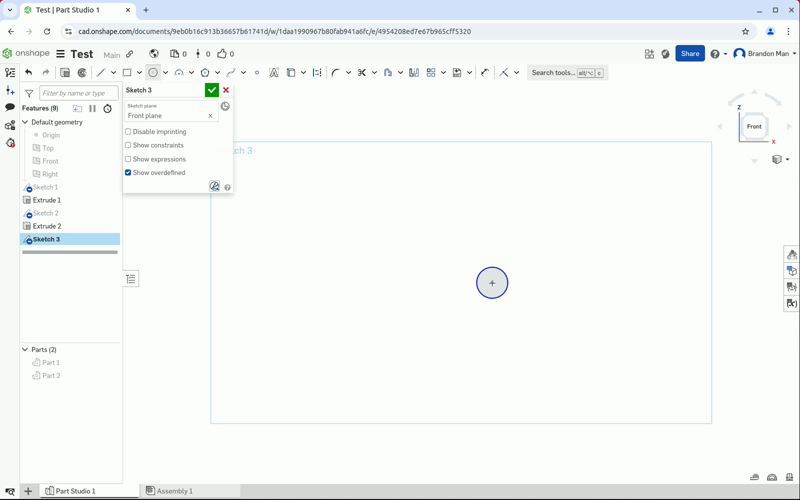
mouse_move(495, 282)
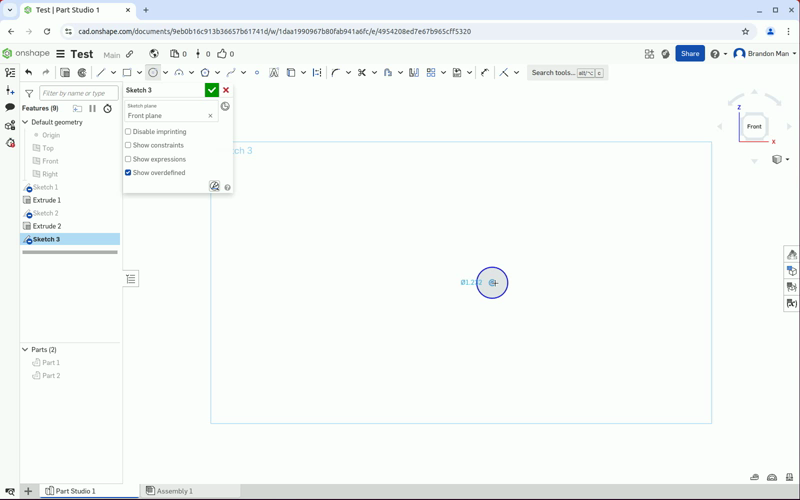
scroll(6)
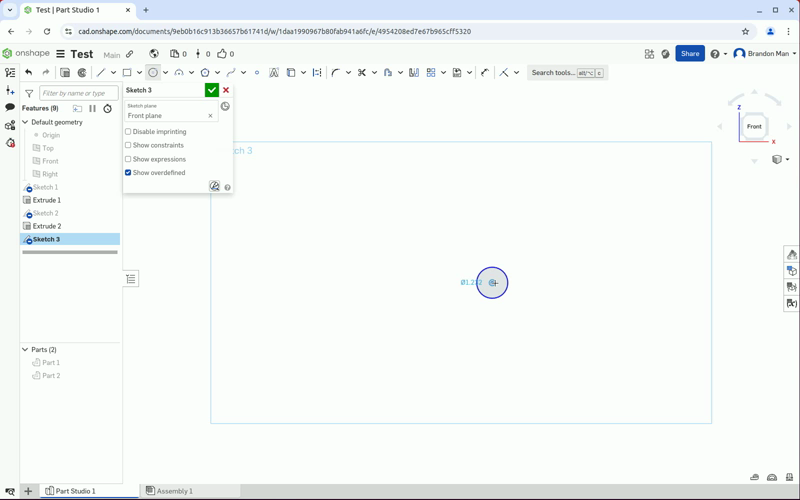
scroll(6)
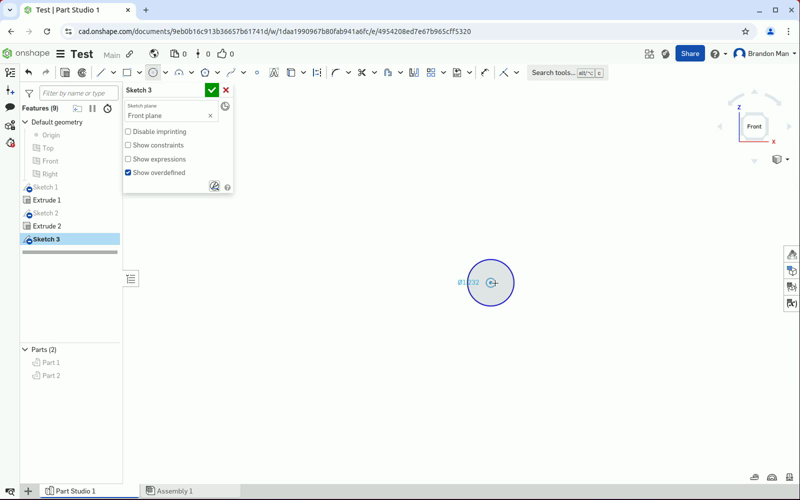
scroll(6)
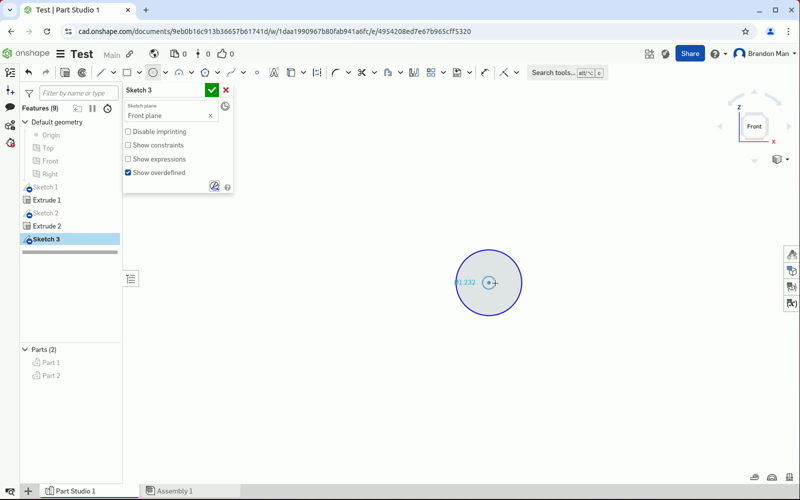
scroll(6)
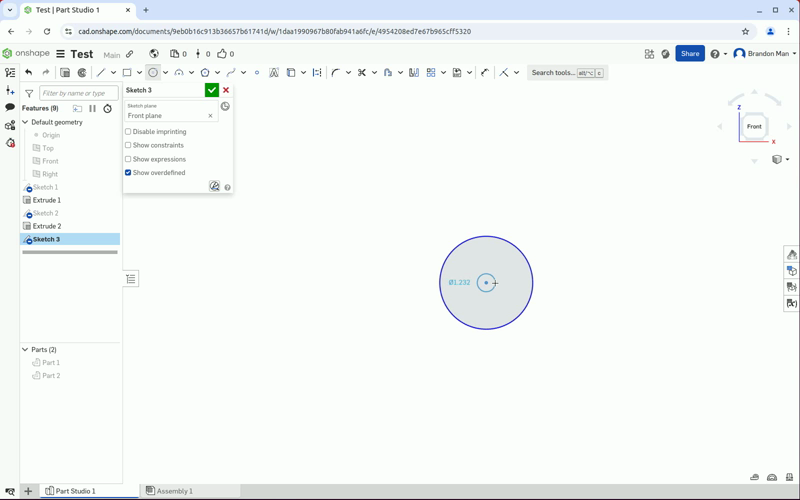
scroll(6)
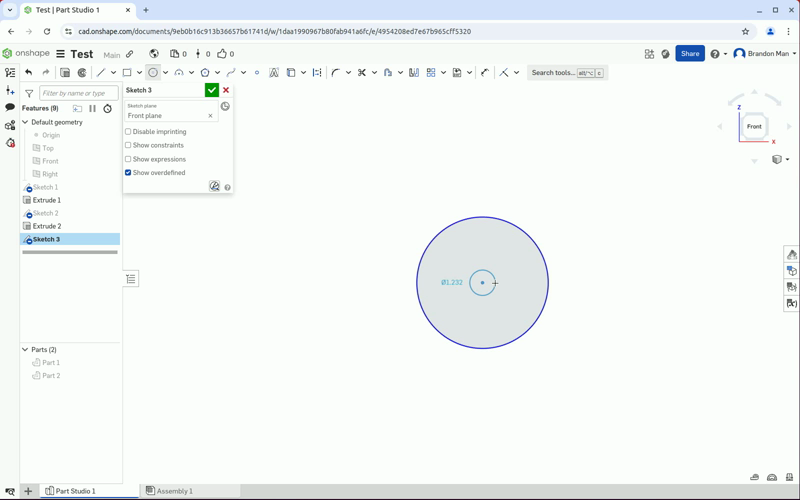
scroll(6)
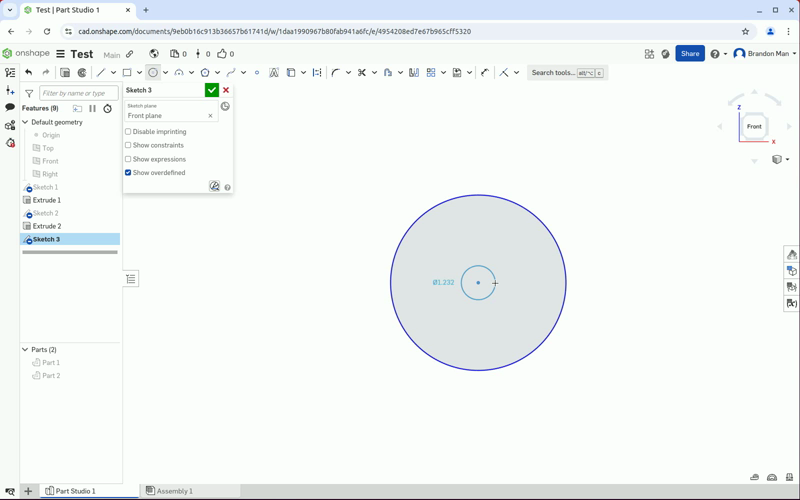
scroll(6)
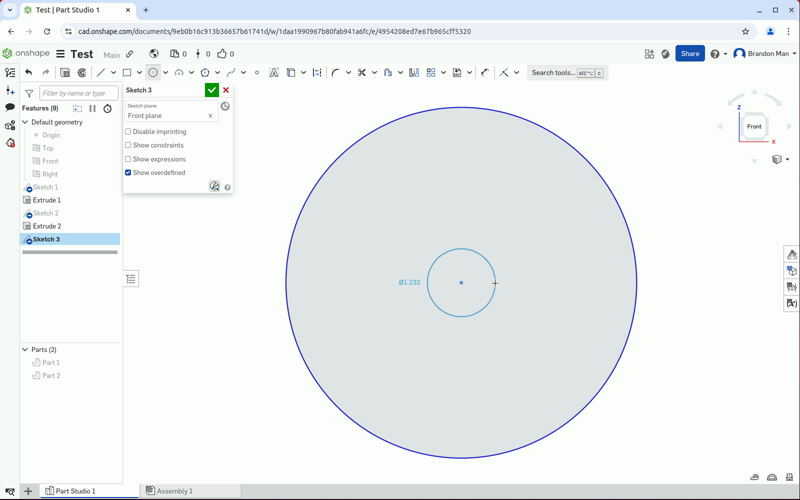
click(495, 282)
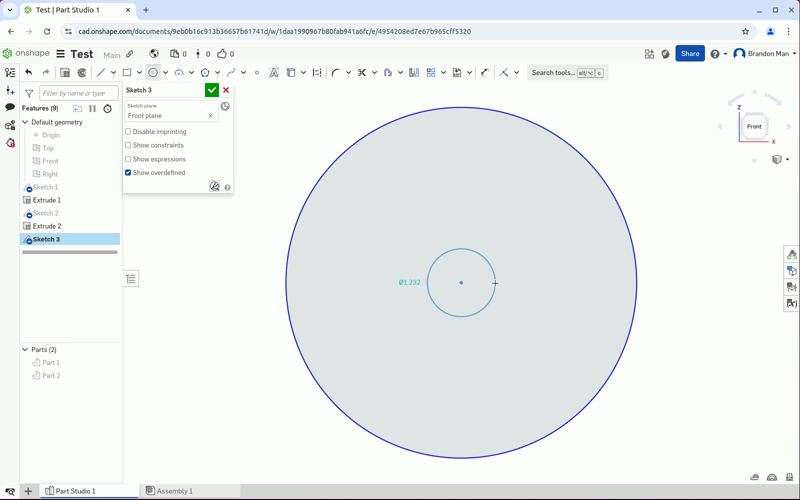
scroll(-6)
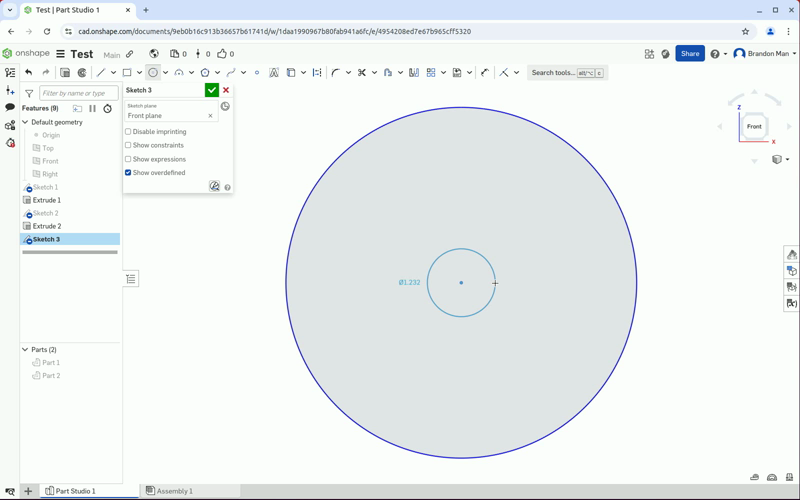
scroll(-6)
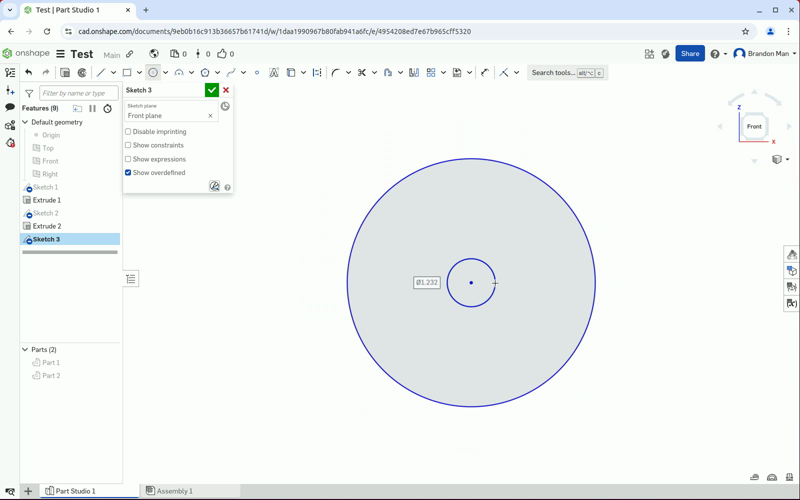
scroll(-6)
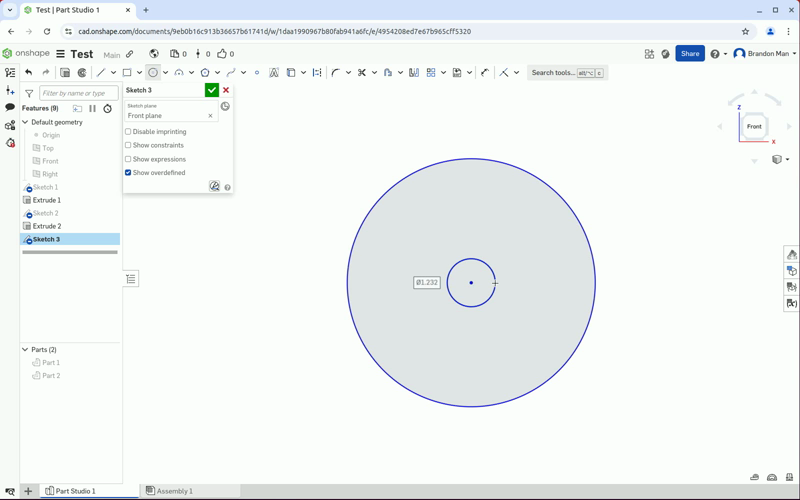
scroll(-6)
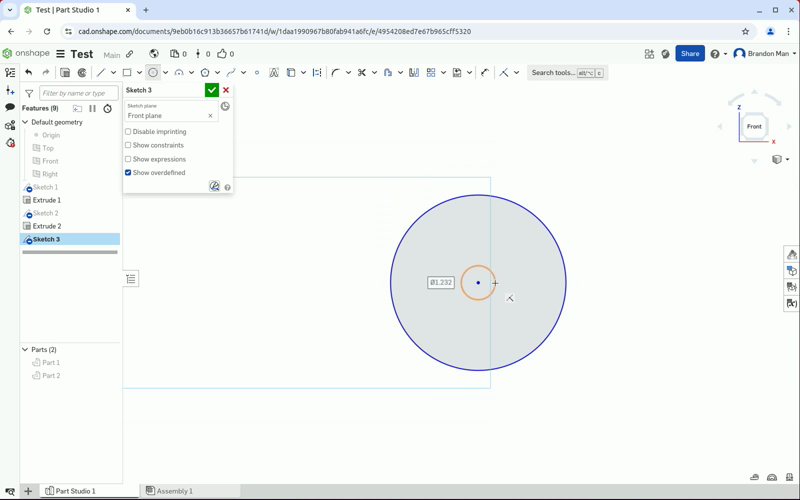
scroll(-6)
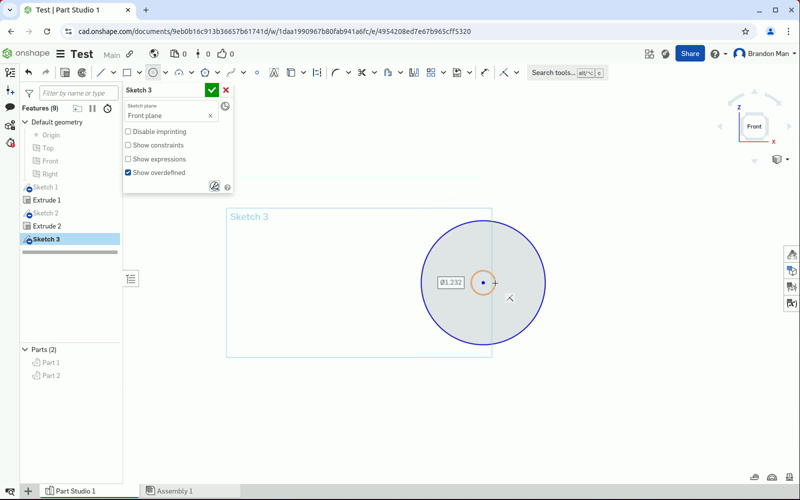
scroll(-6)
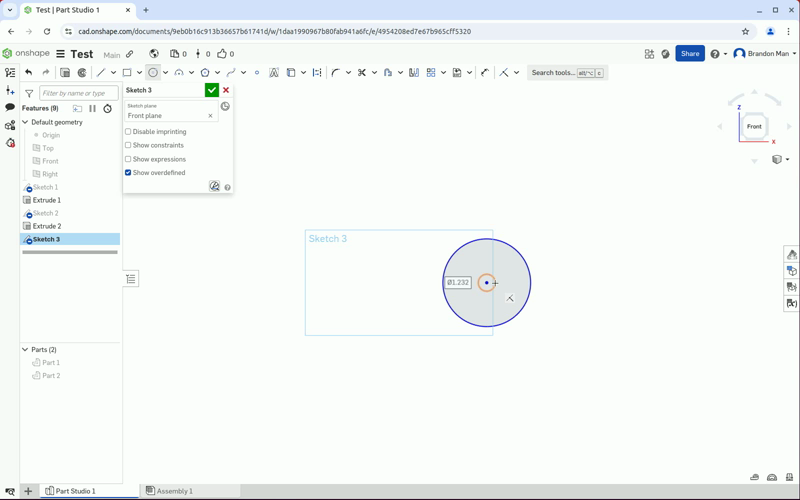
scroll(-6)
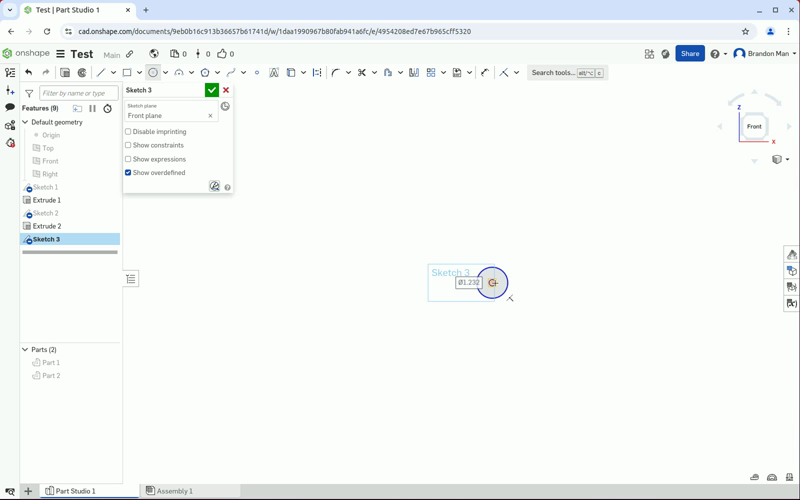
key(esc)
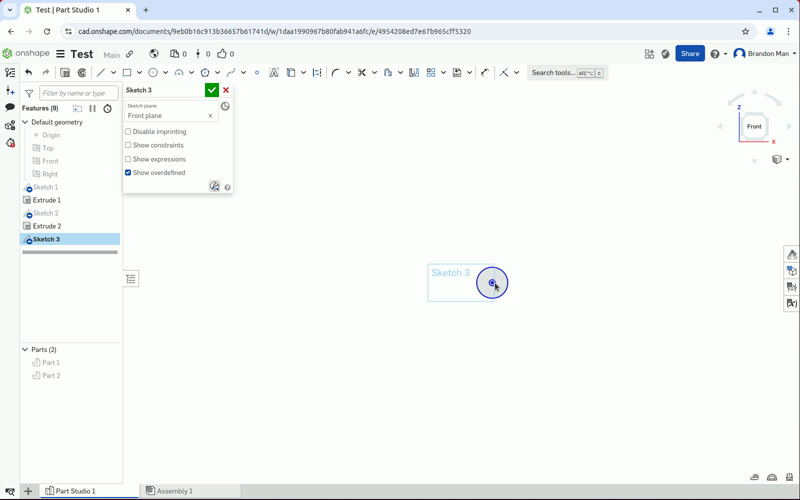
mouse_move(495, 292)
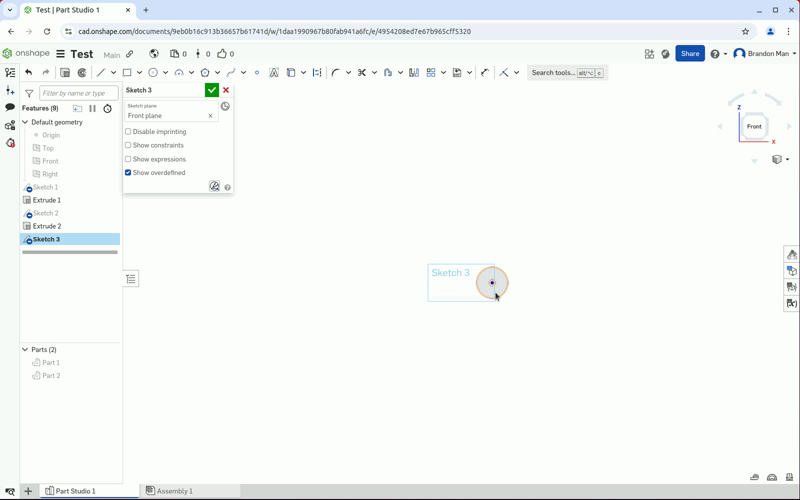
scroll(6)
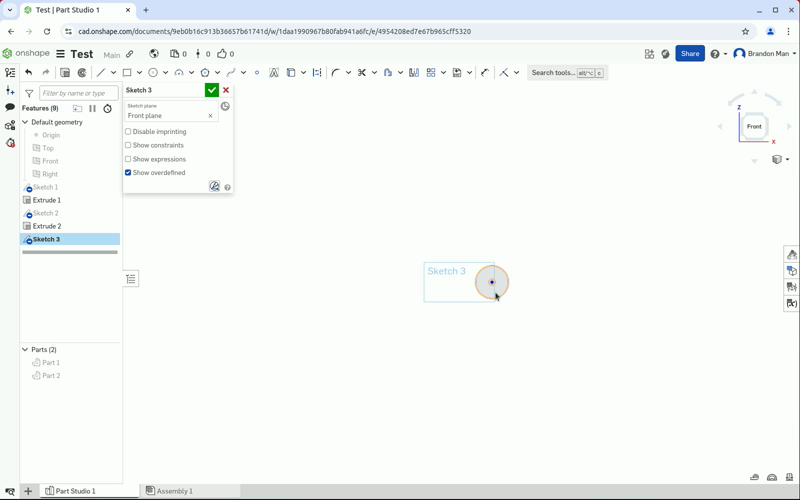
scroll(6)
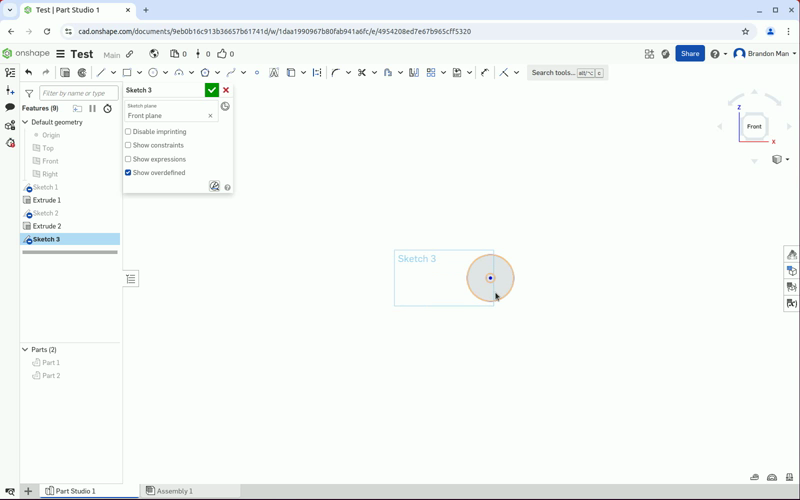
scroll(6)
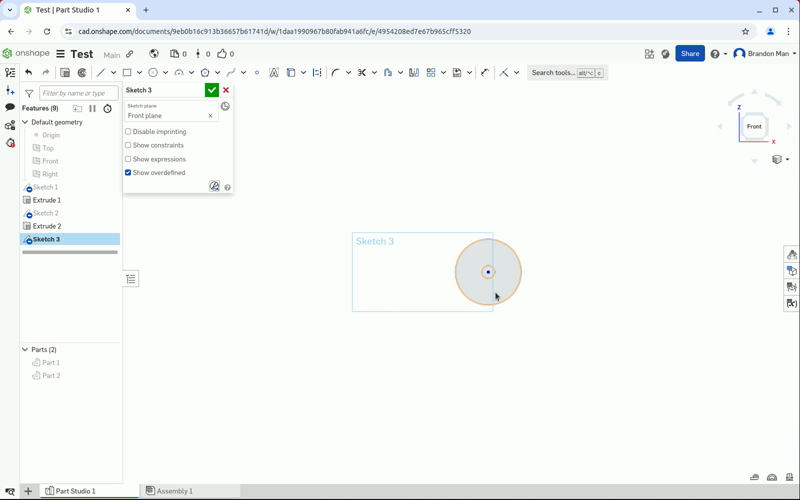
scroll(6)
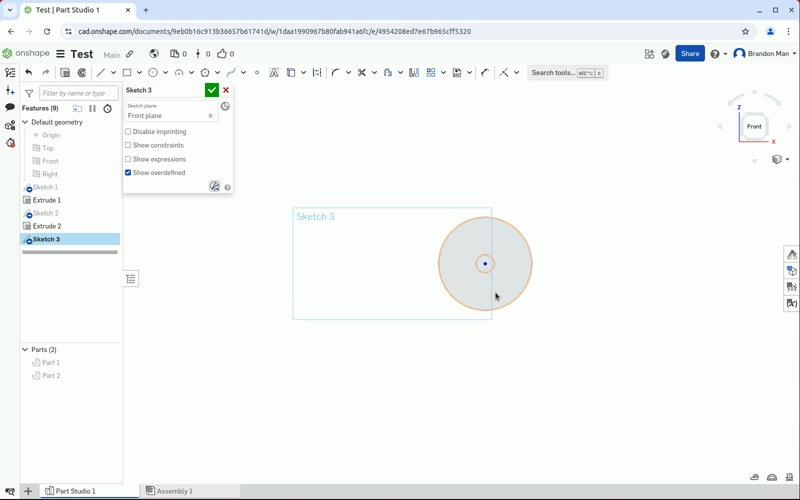
scroll(6)
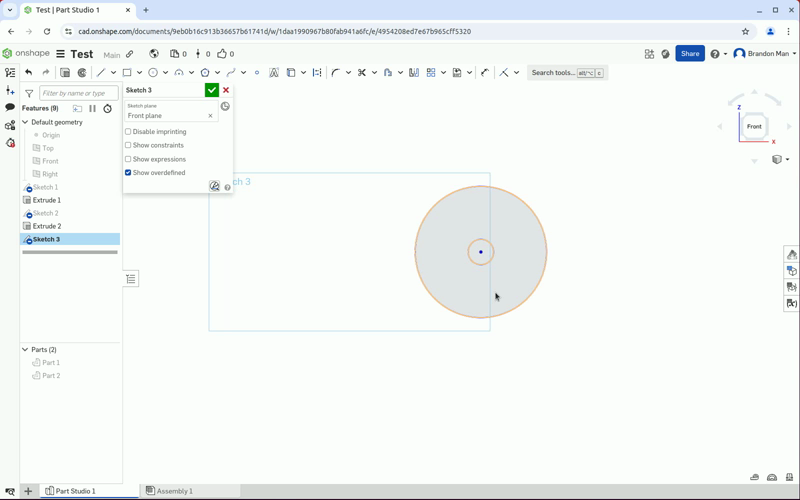
scroll(6)
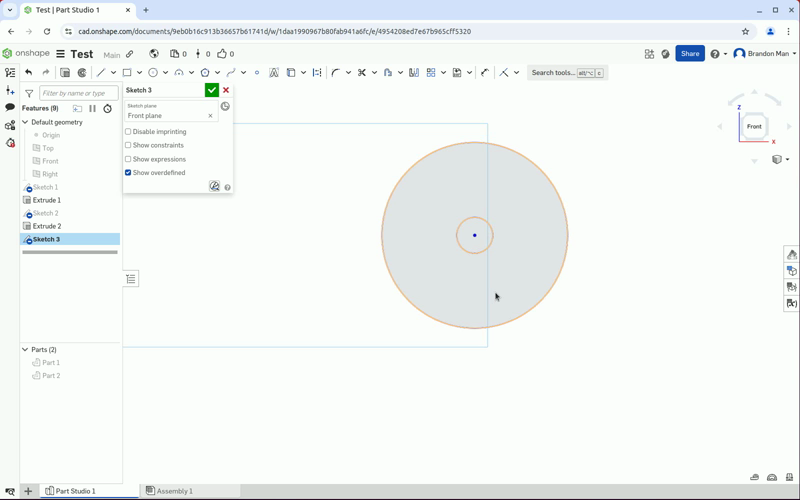
scroll(6)
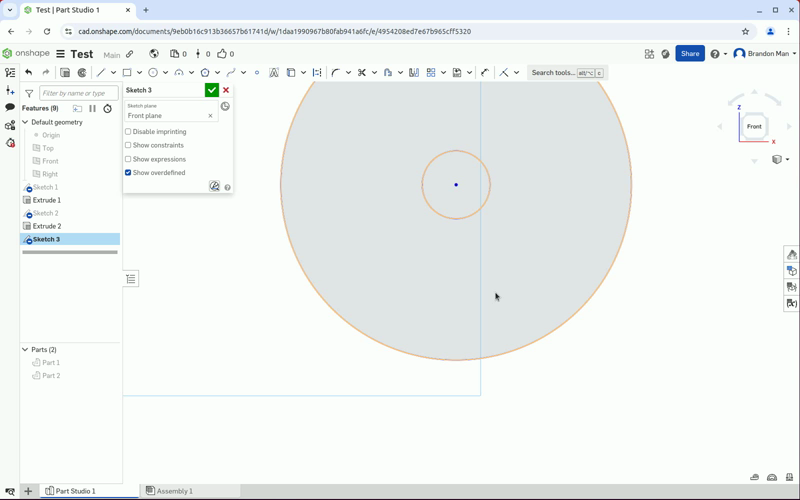
click(495, 292)
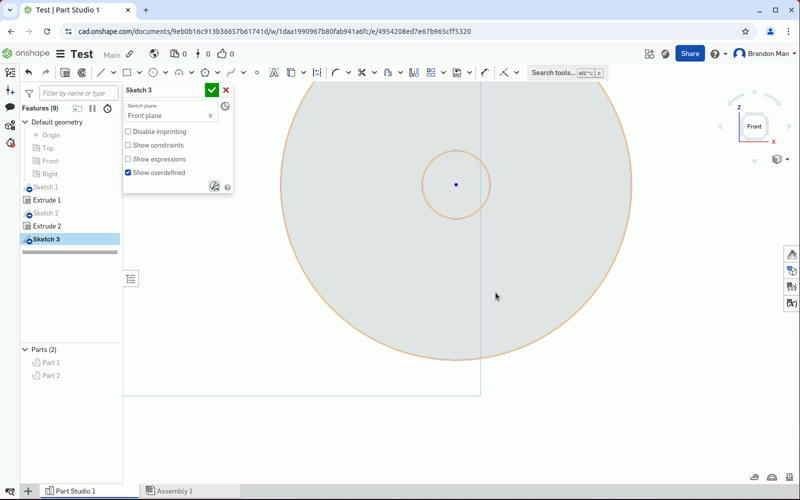
scroll(-6)
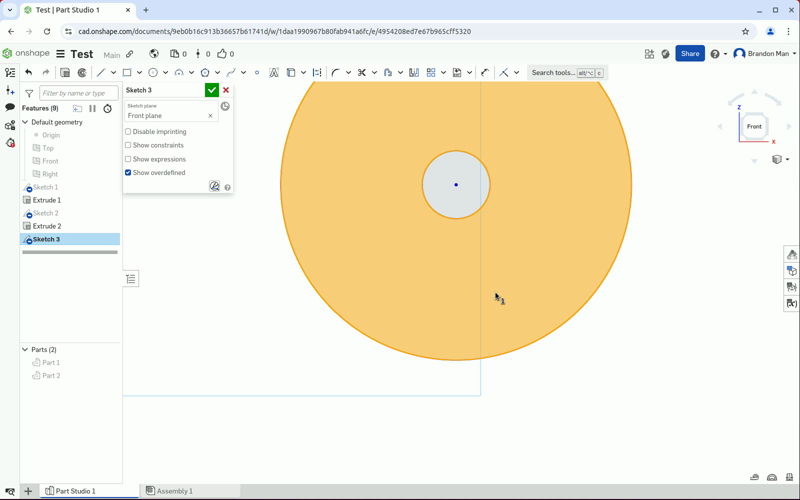
scroll(-6)
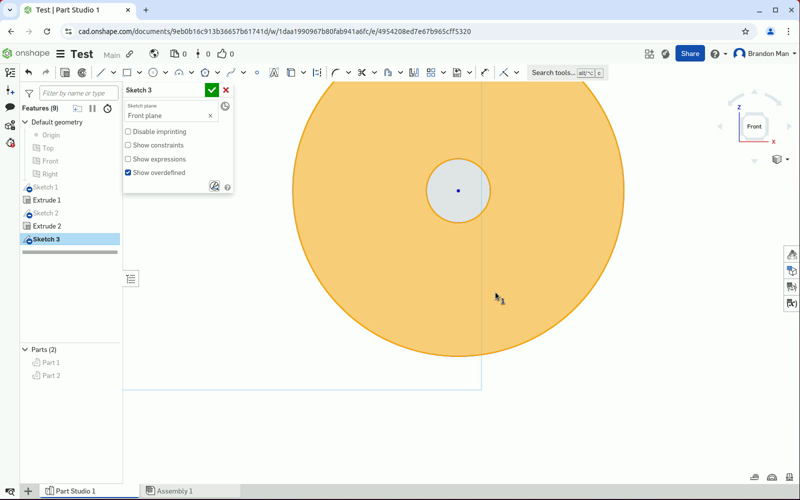
scroll(-6)
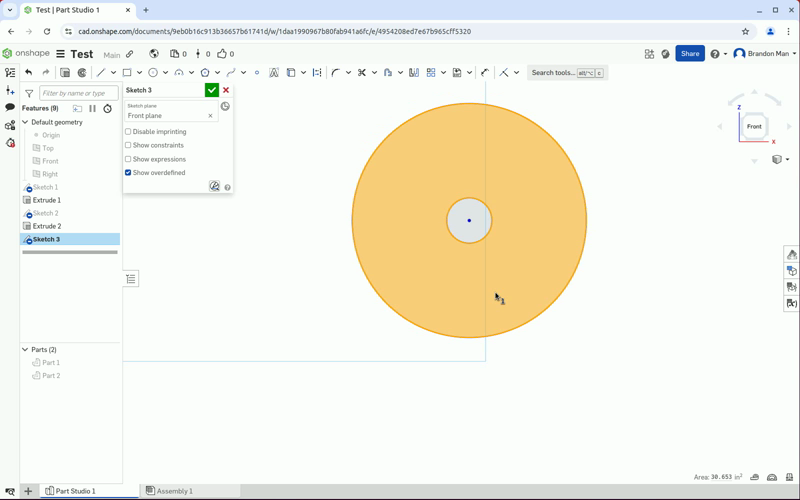
scroll(-6)
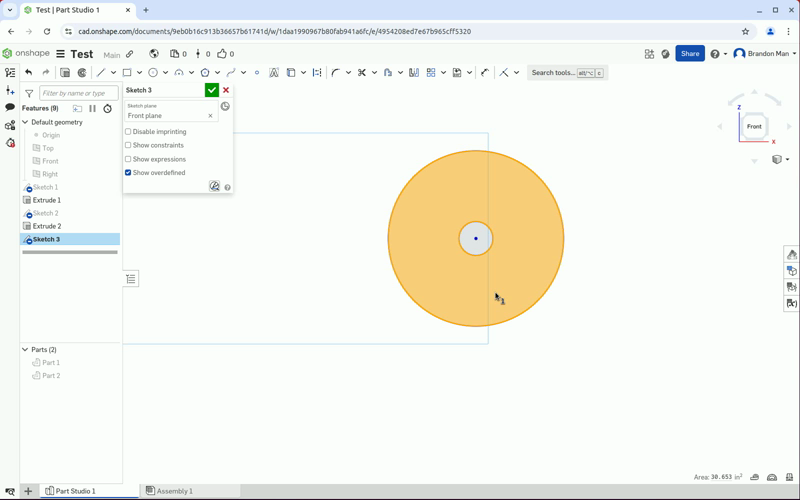
scroll(-6)
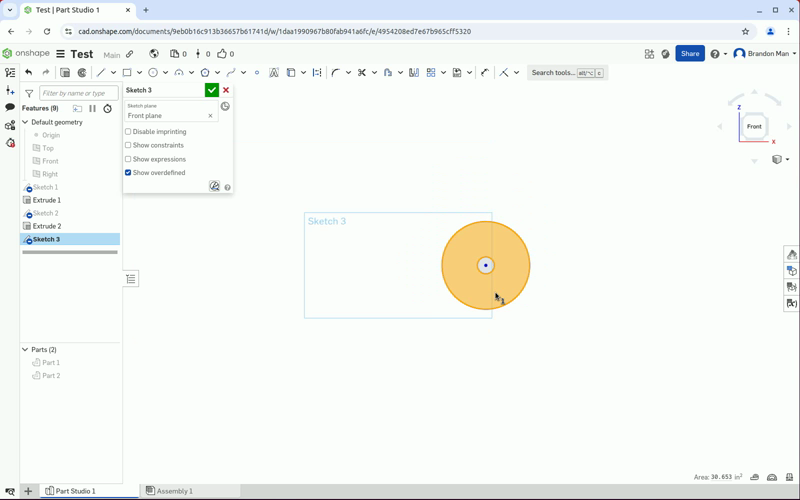
scroll(-6)
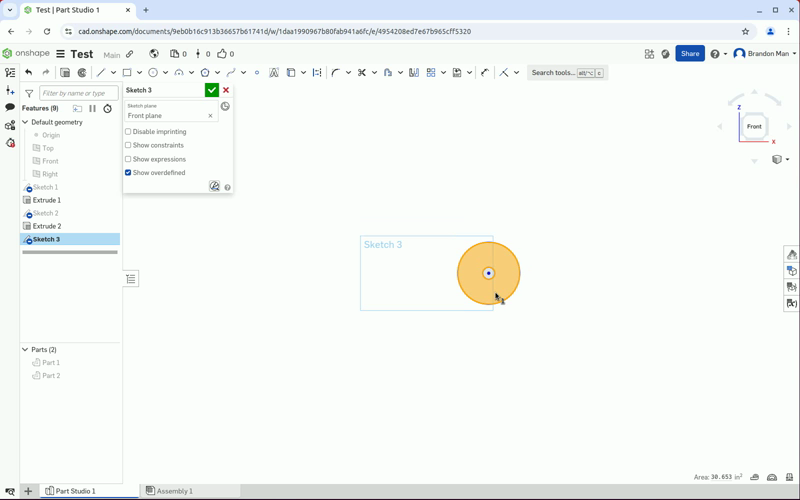
scroll(-6)
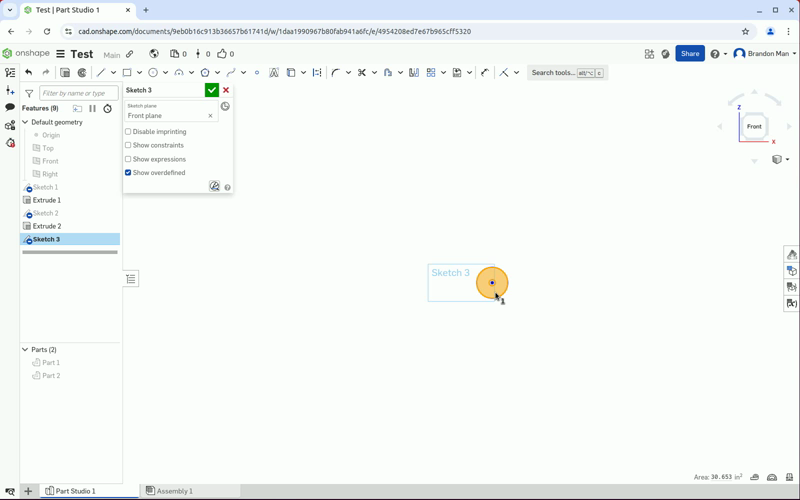
mouse_move(73, 352)
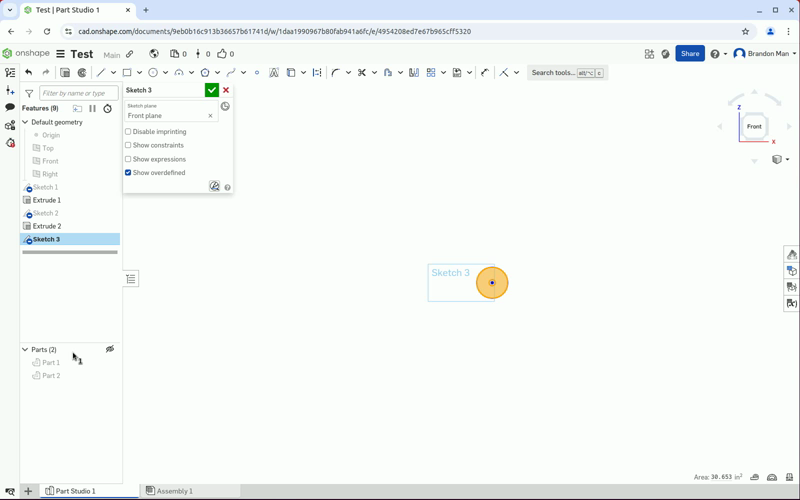
key(shift+y)
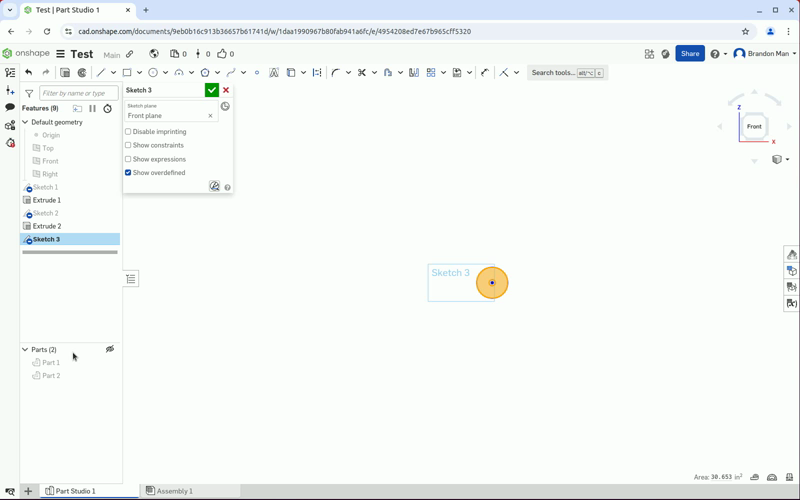
key(shift+e)
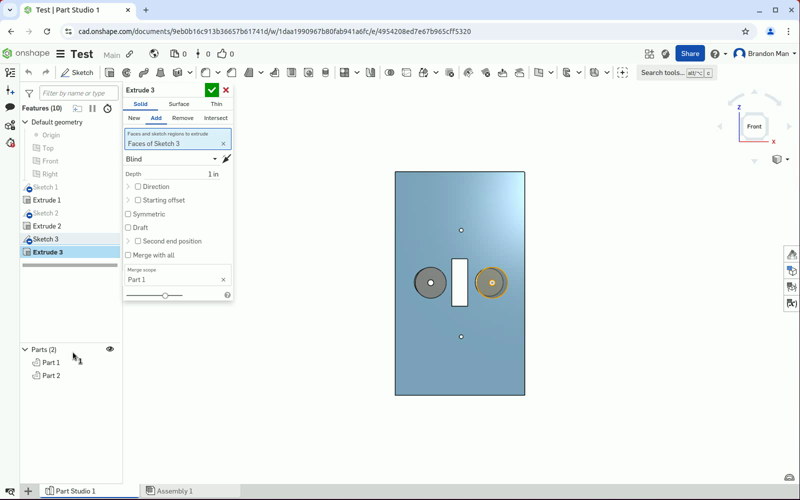
mouse_move(143, 106)
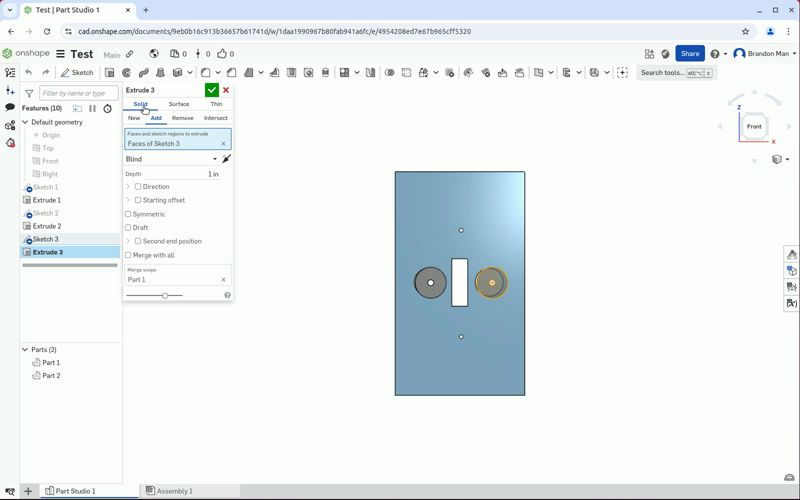
click(143, 106)
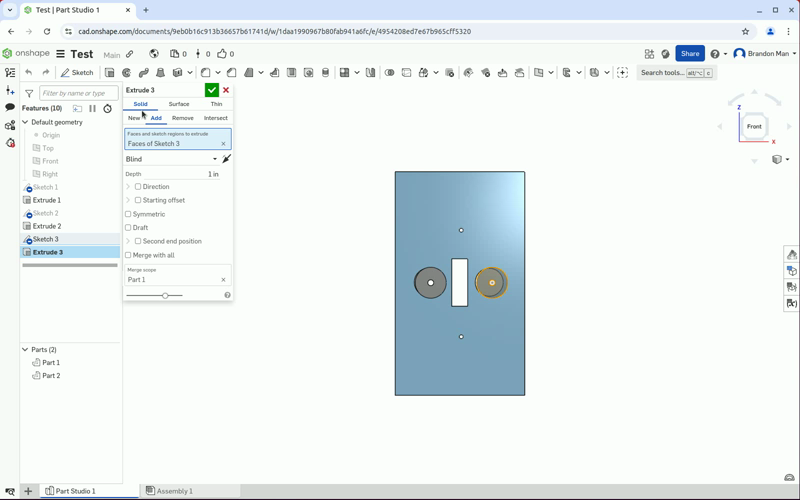
mouse_move(137, 120)
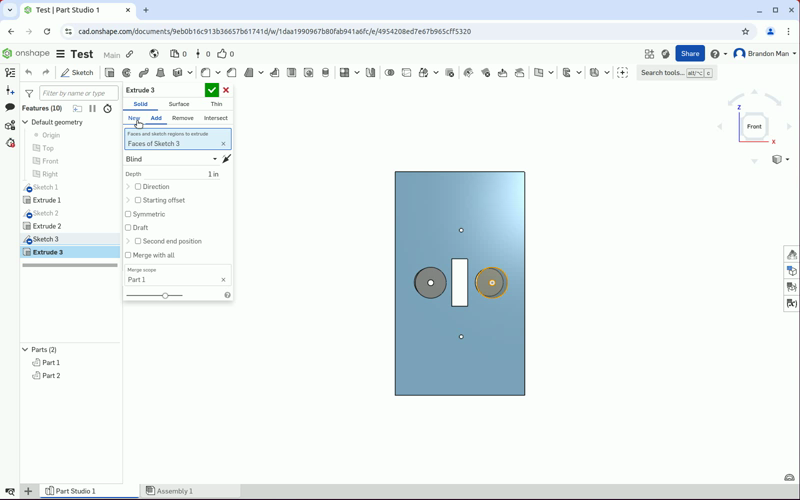
click(137, 120)
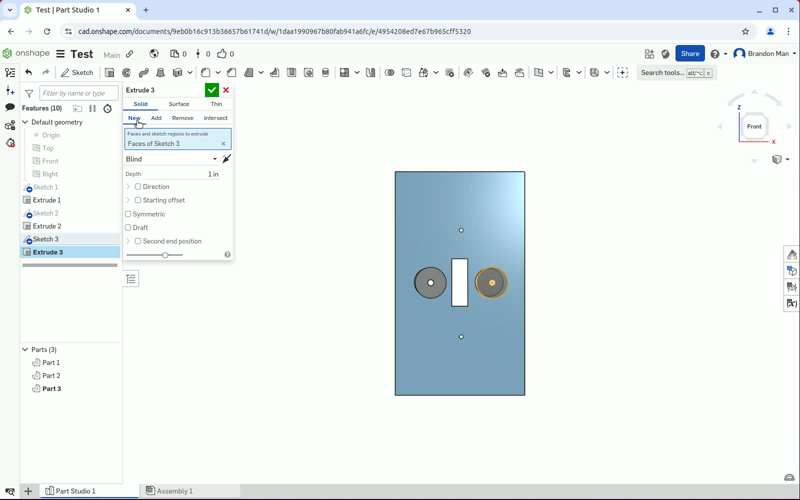
key(tab, 4)
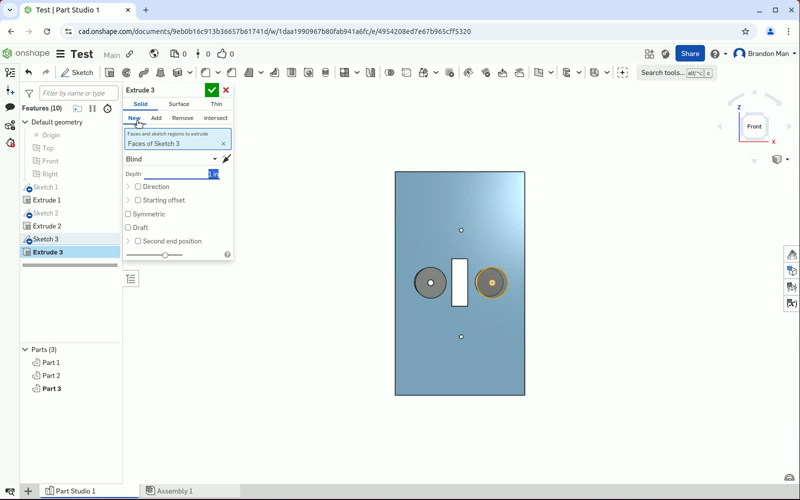
text(4.814)
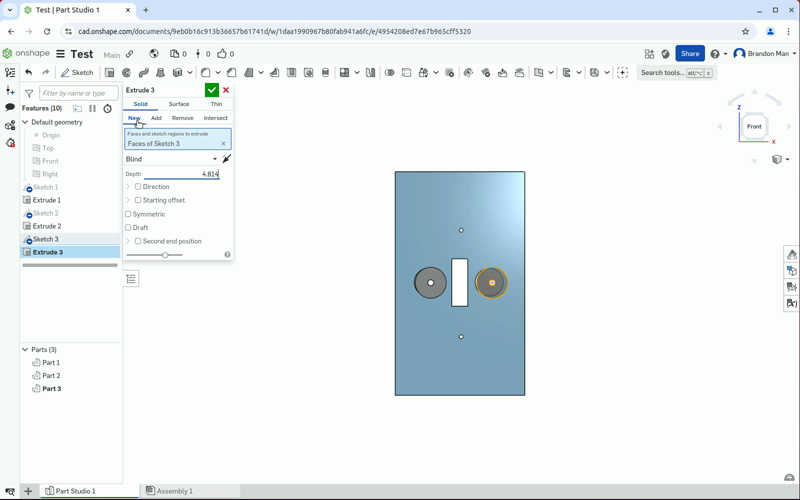
key(enter)
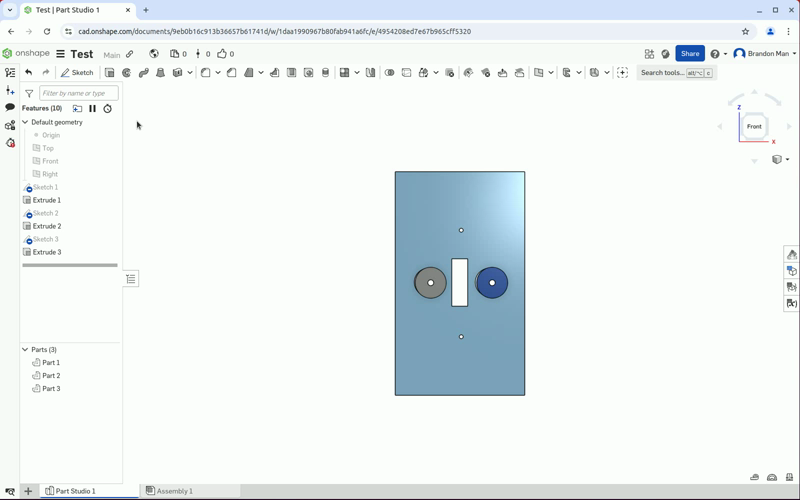
key(shift+h)
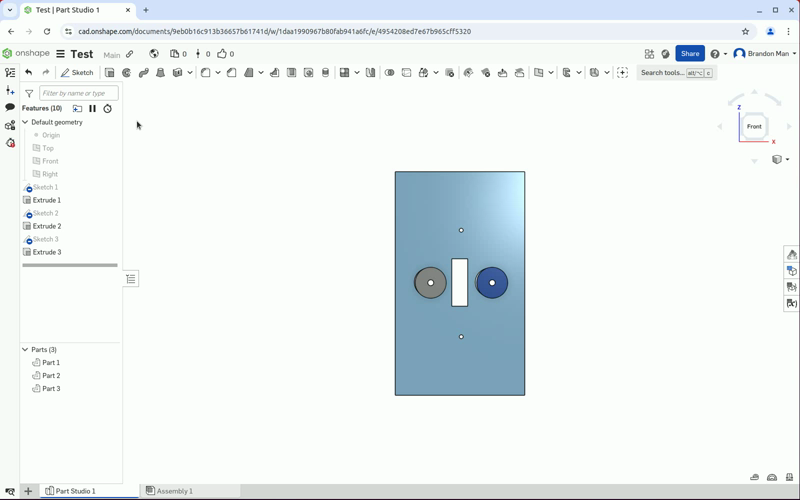
key(shift+h)
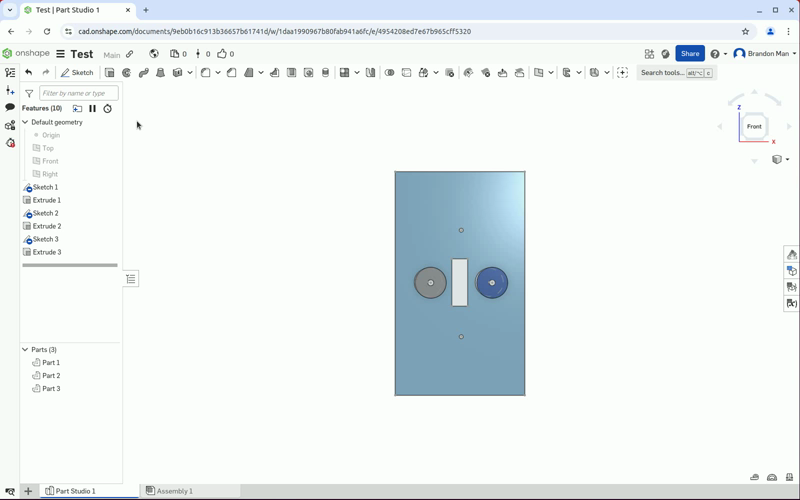
key(shift+7)
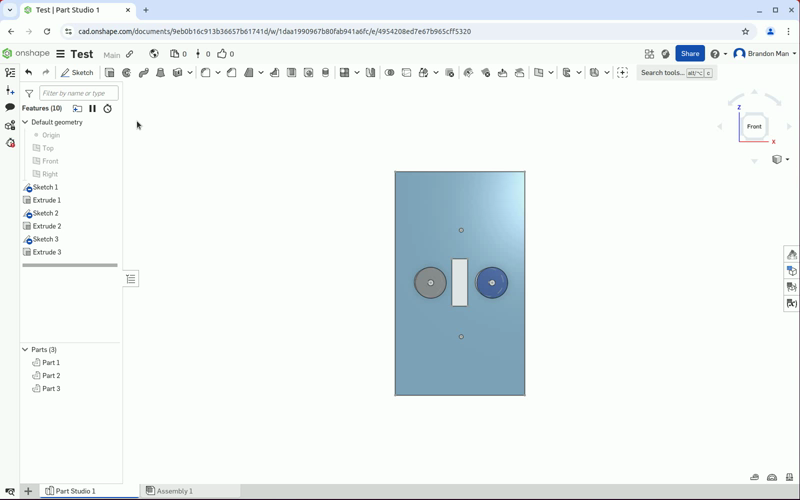
key(left, 2)
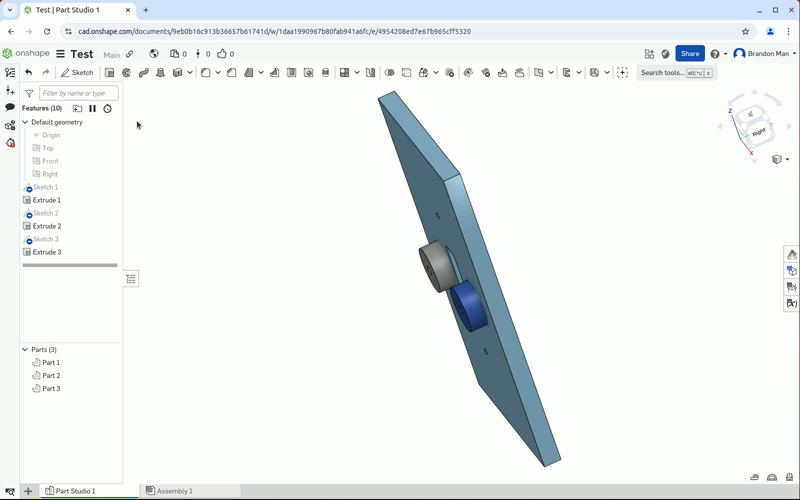
key(down, 2)
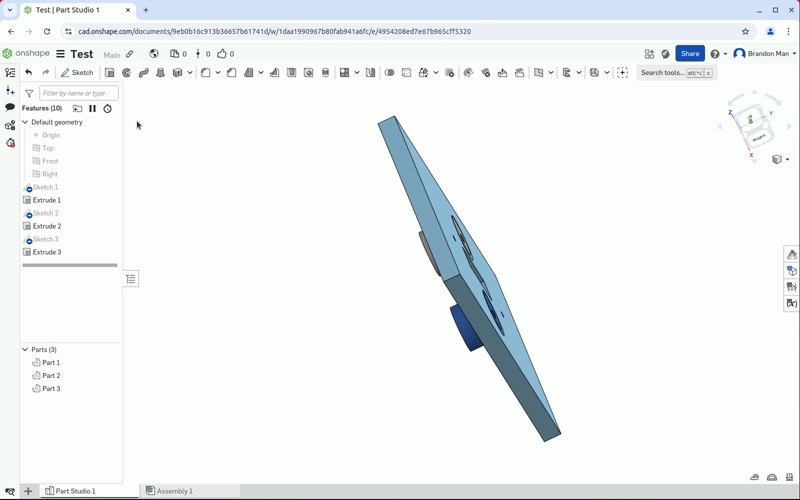
key(up, 2)
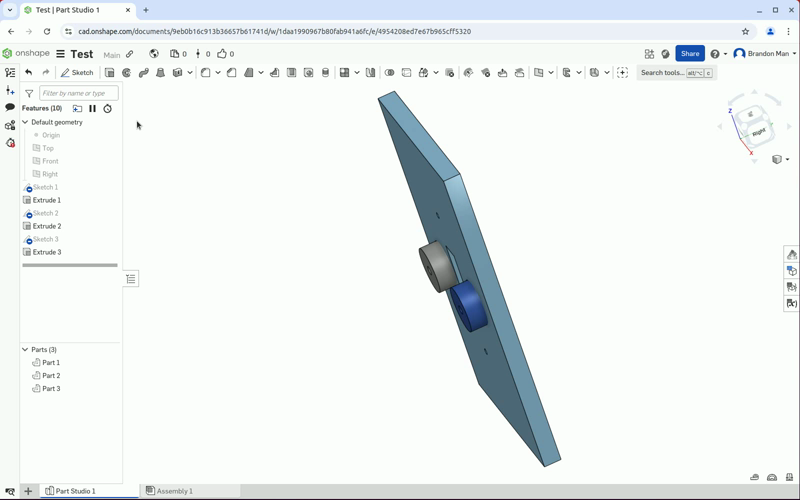
key(right, 2)
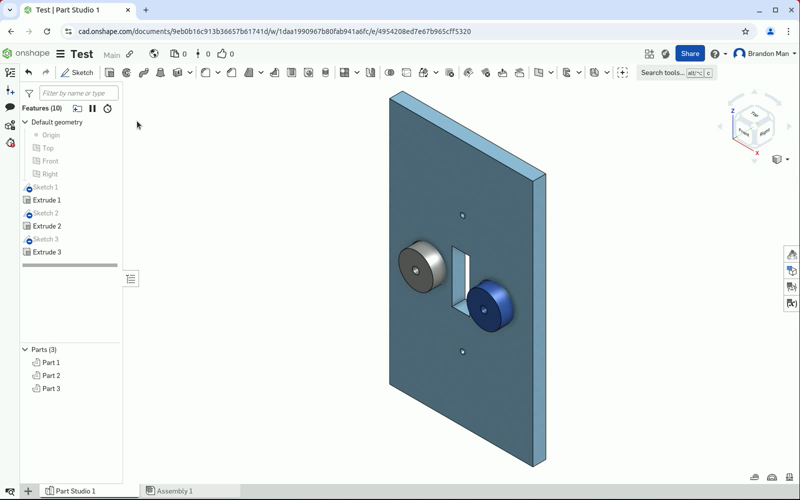
mouse_move(73, 189)
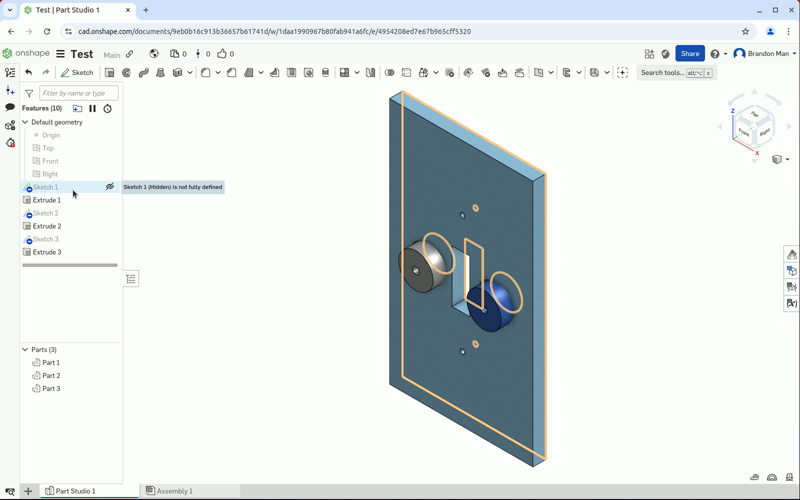
click(73, 189)